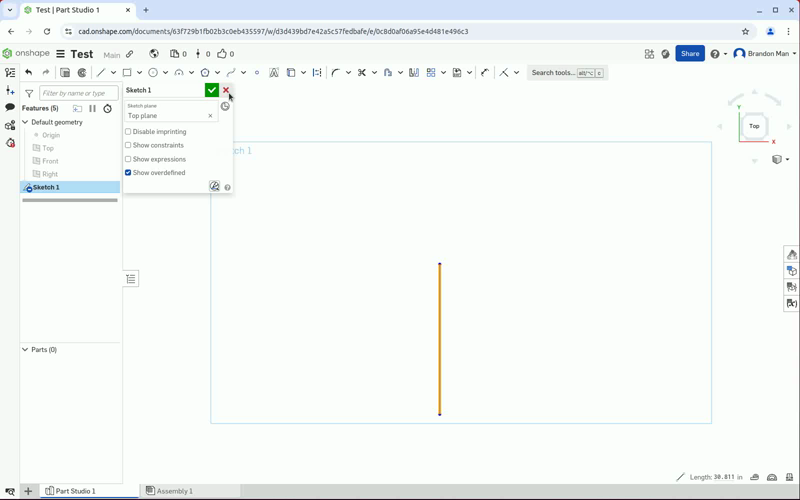
key(shift+h)
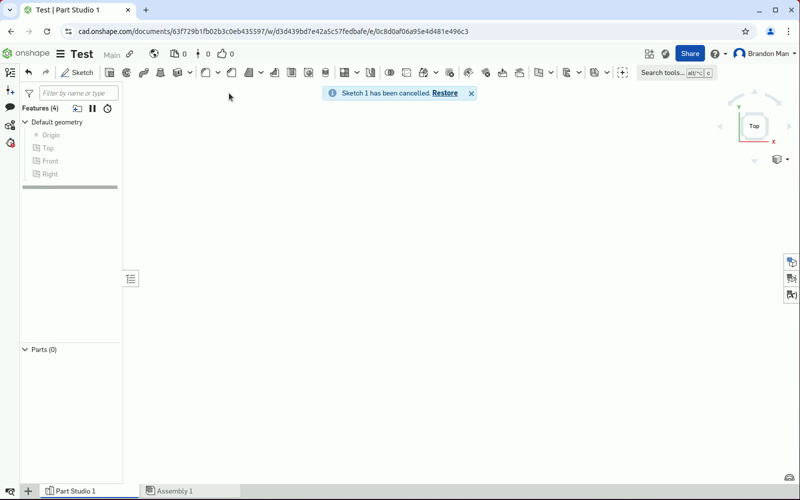
mouse_move(73, 352)
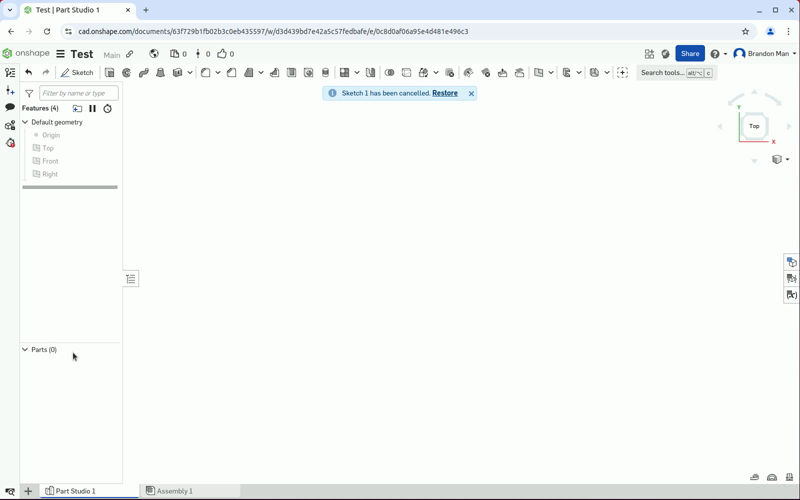
key(y)
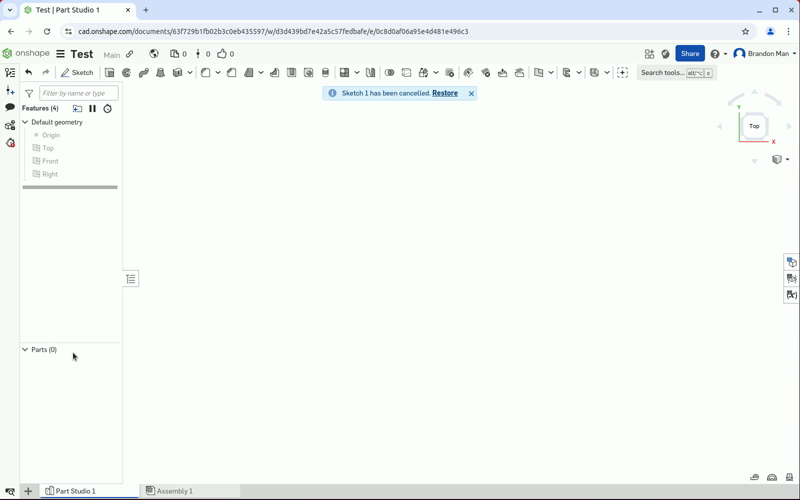
key(shift+p)
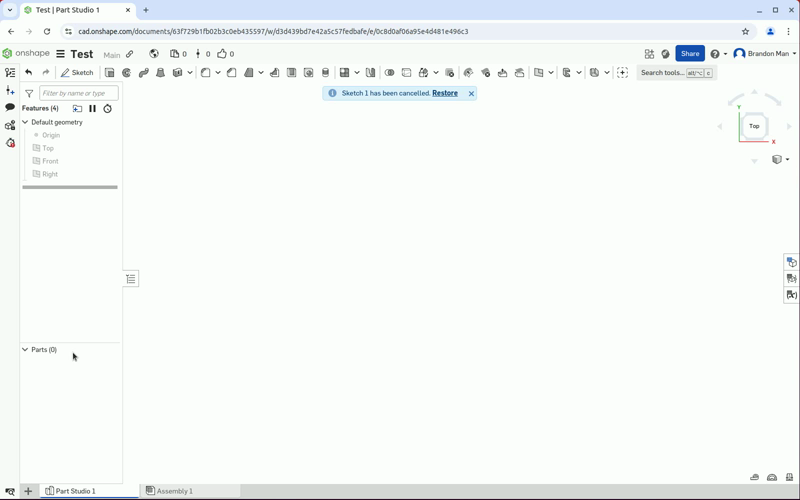
key(space)
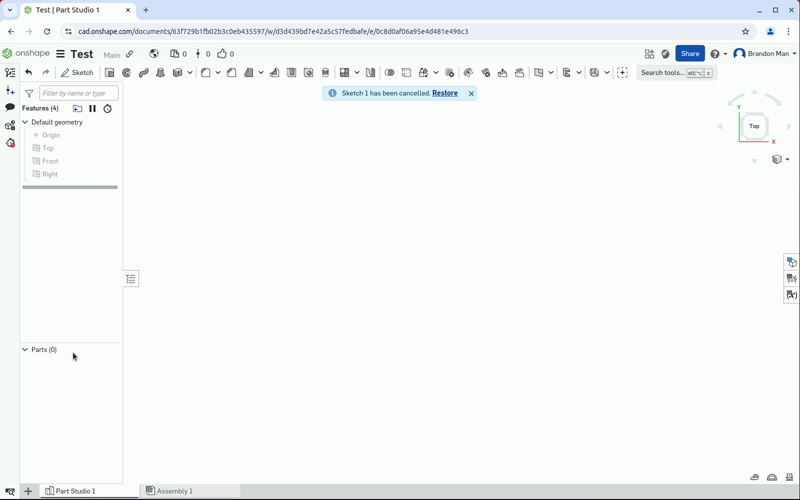
key_down(shift)
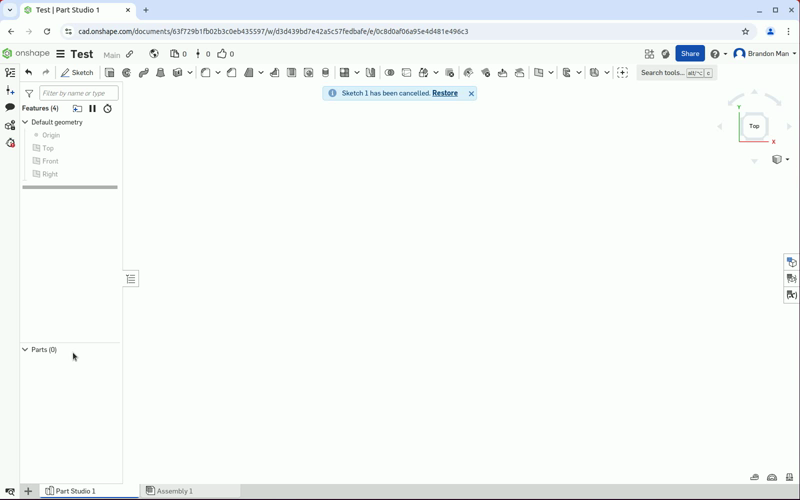
key(up)
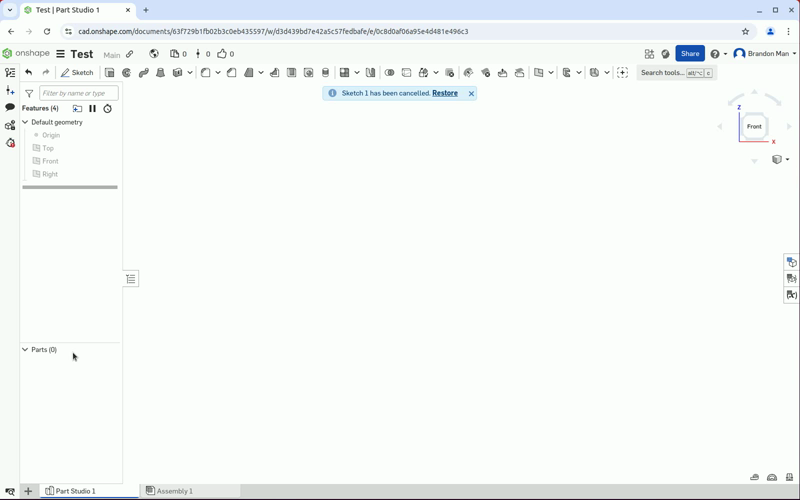
key_up(shift)
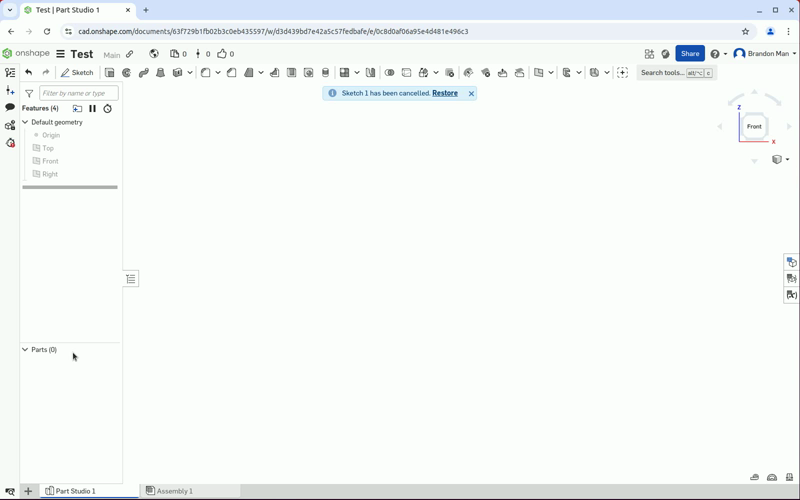
key(space)
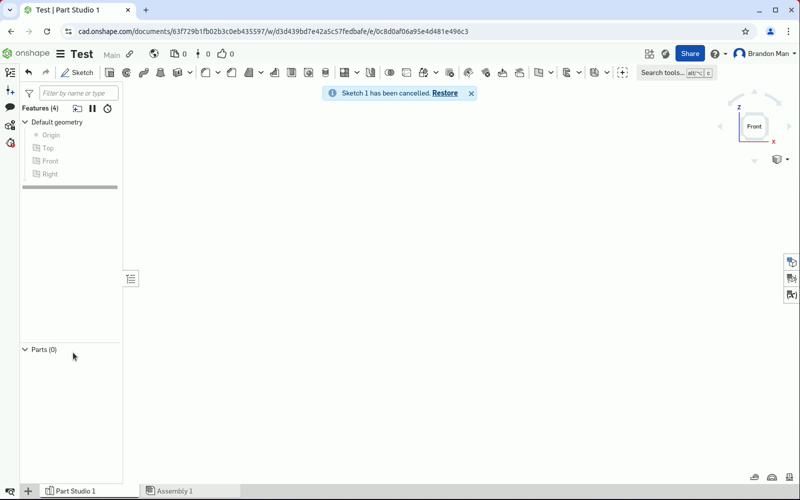
key_down(shift)
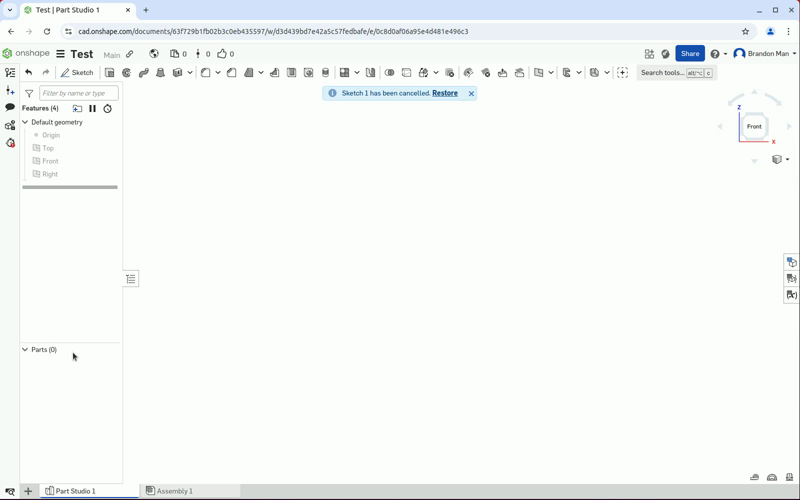
key(left)
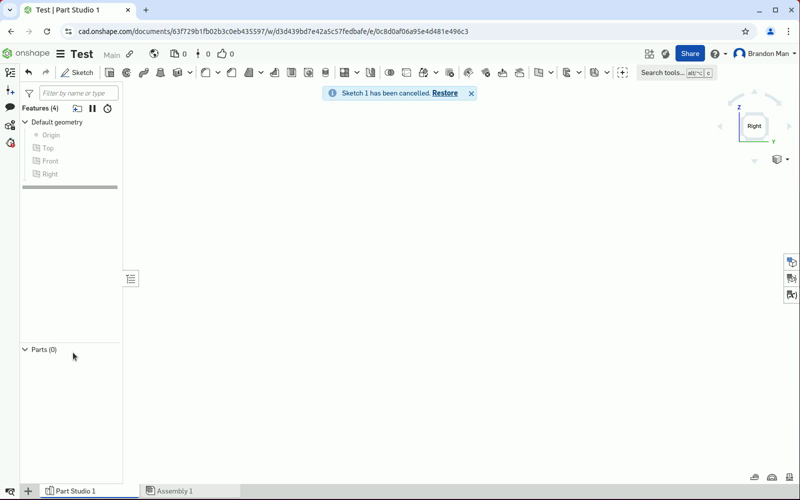
key_up(shift)
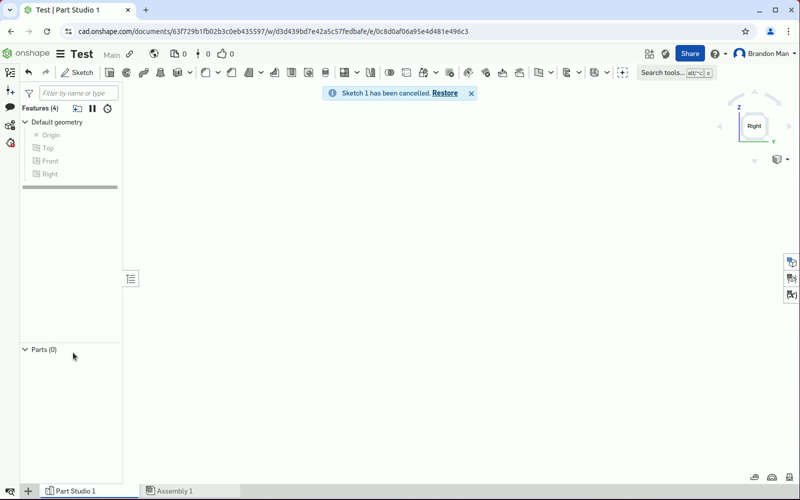
mouse_move(73, 352)
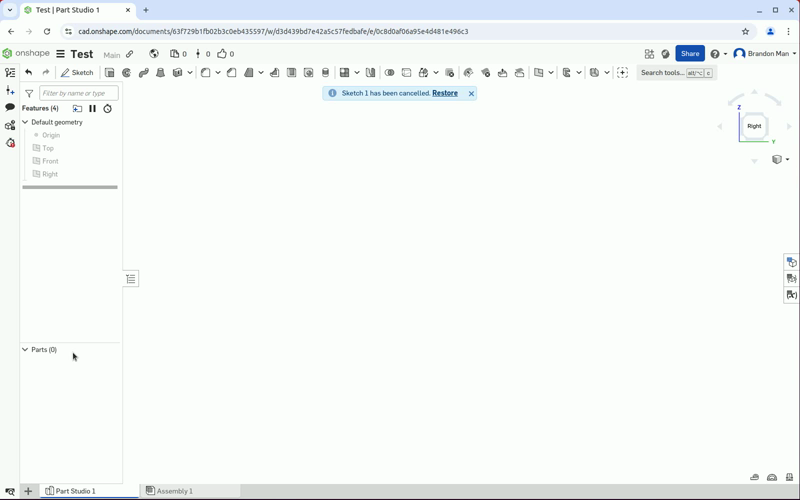
key(shift+y)
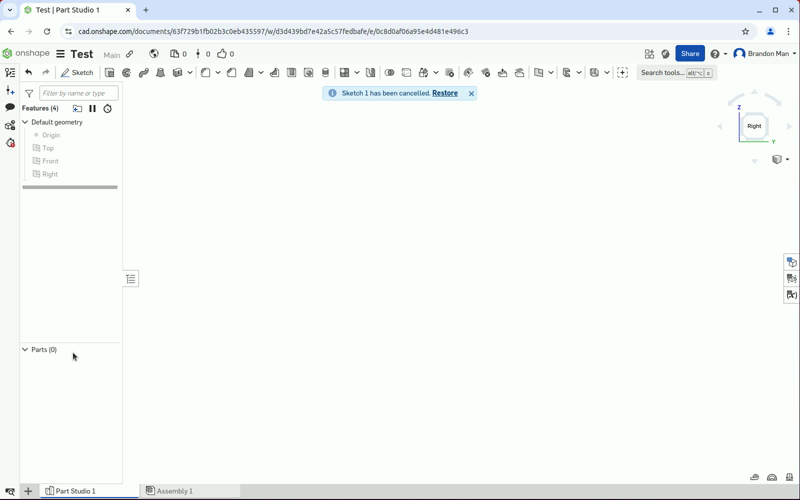
key(shift+s)
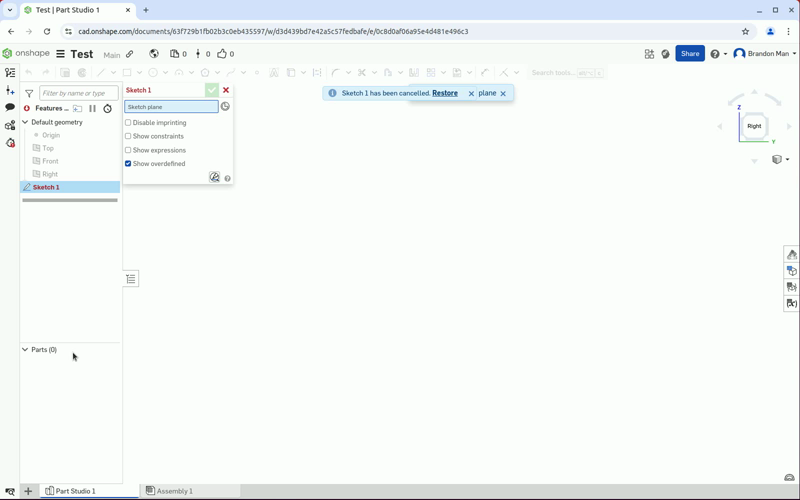
mouse_move(73, 176)
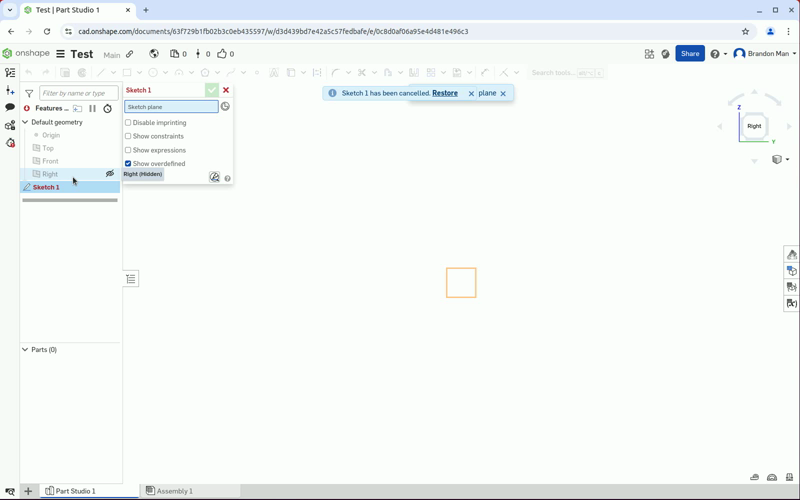
click(73, 176)
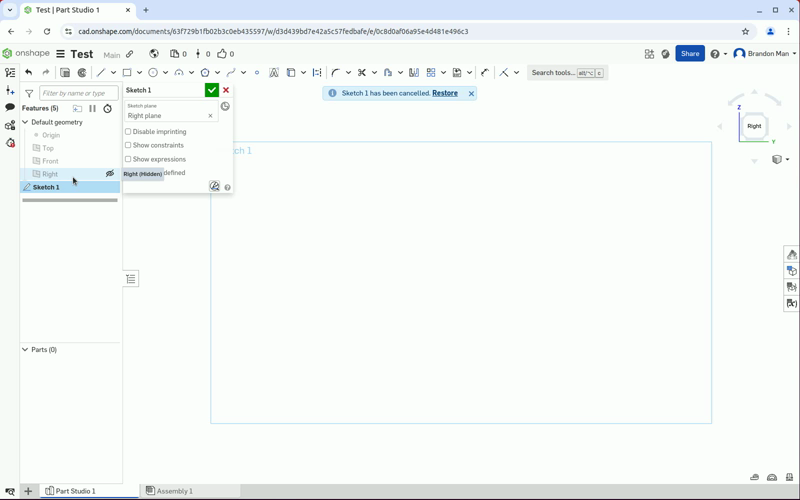
mouse_move(73, 352)
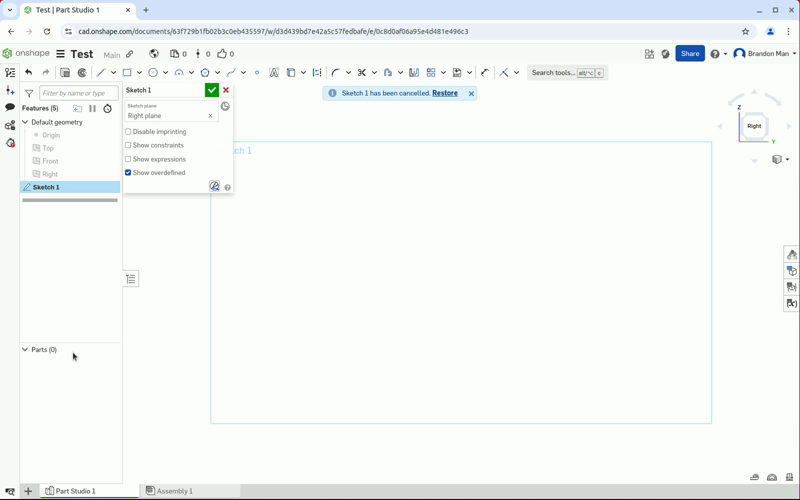
key(y)
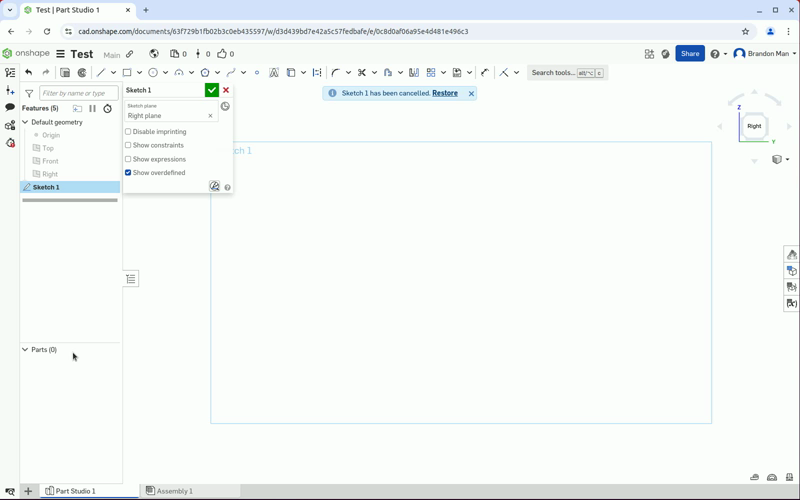
key(l)
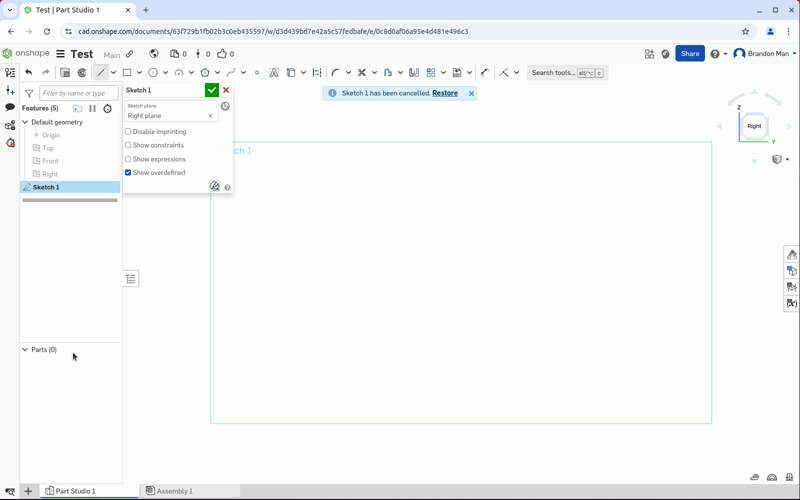
key_down(shift)
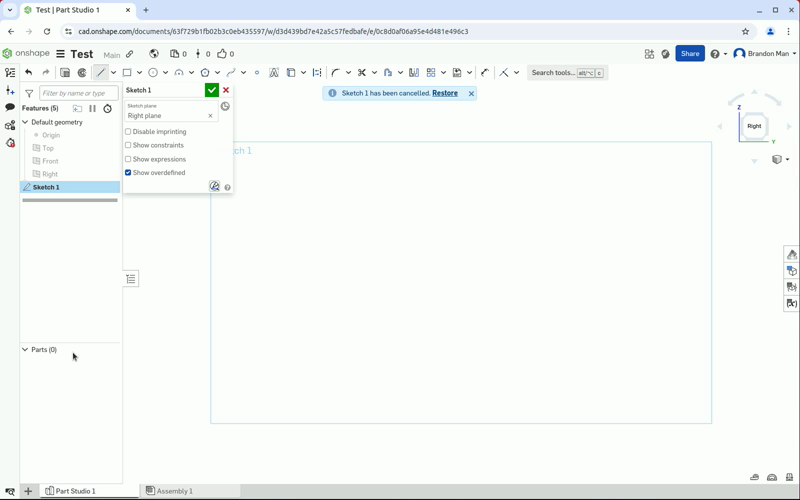
mouse_move(352, 228)
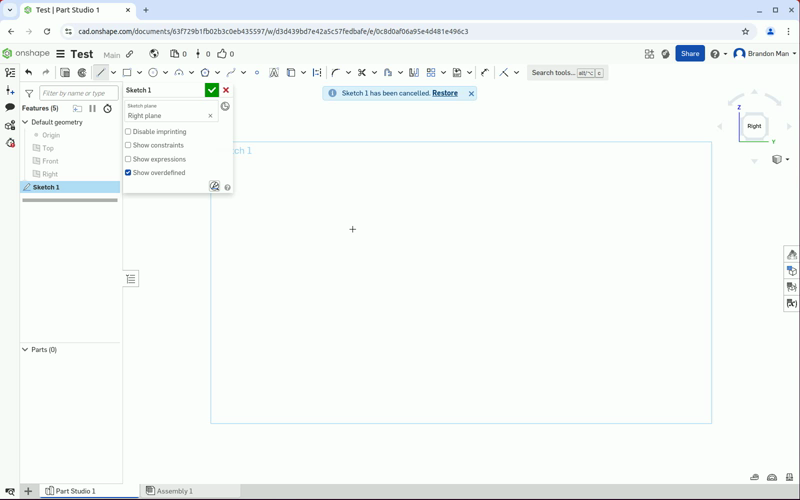
click(352, 228)
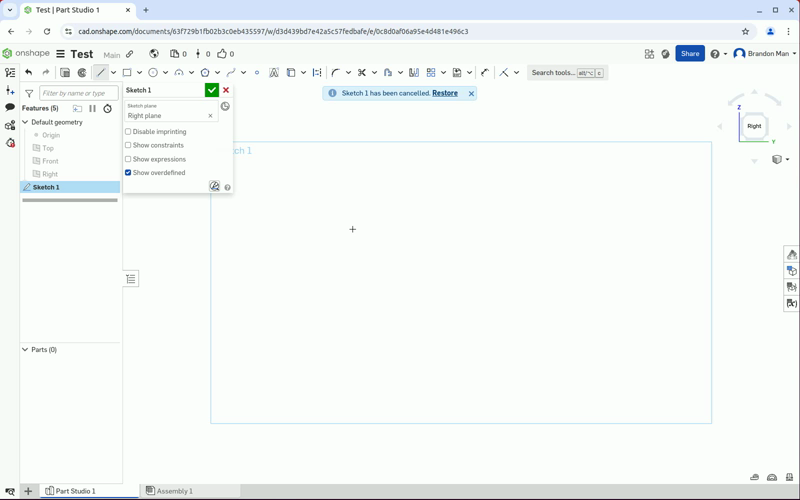
key_up(shift)
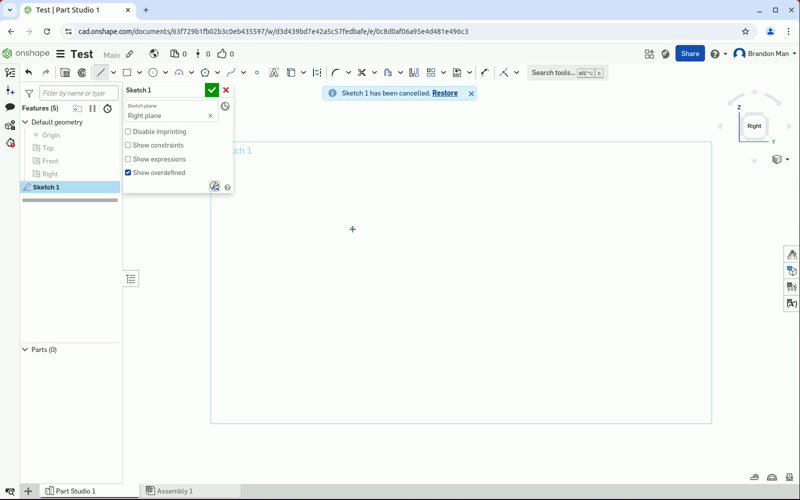
key_down(shift)
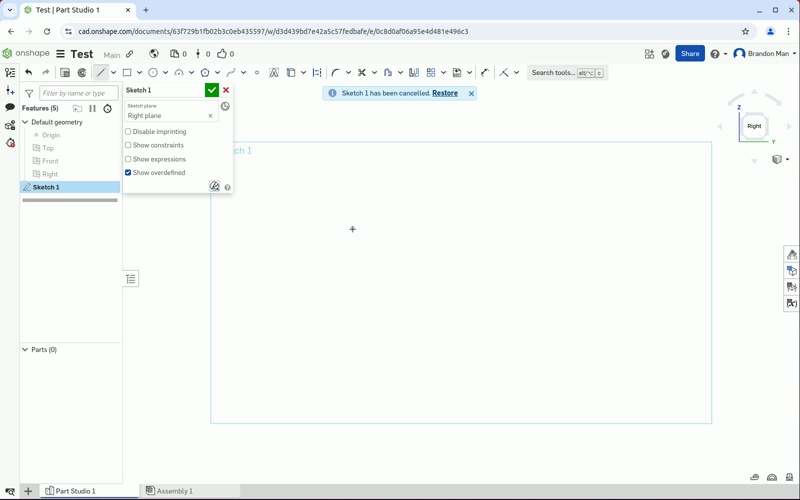
mouse_move(382, 228)
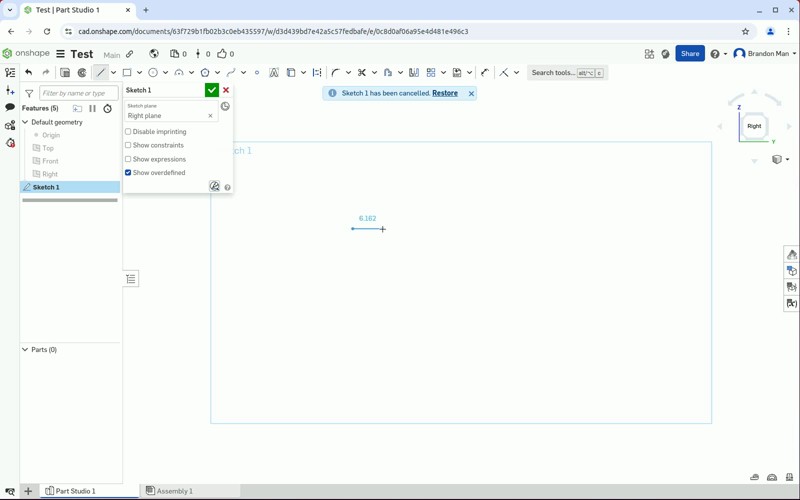
mouse_move(401, 228)
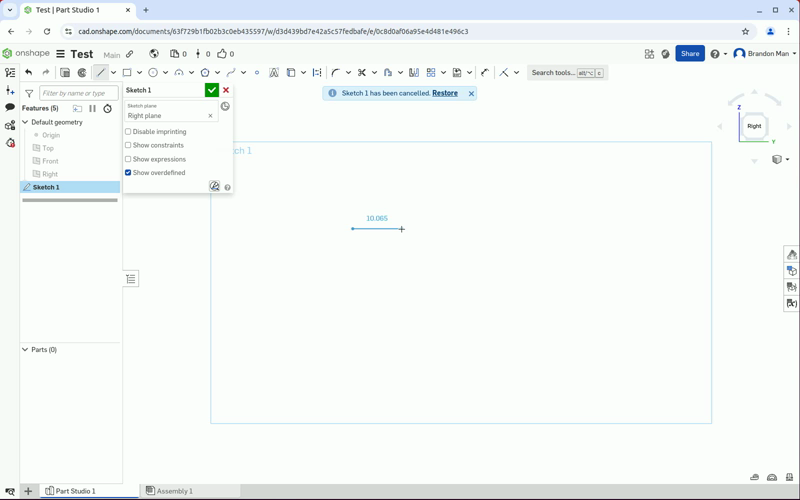
click(401, 228)
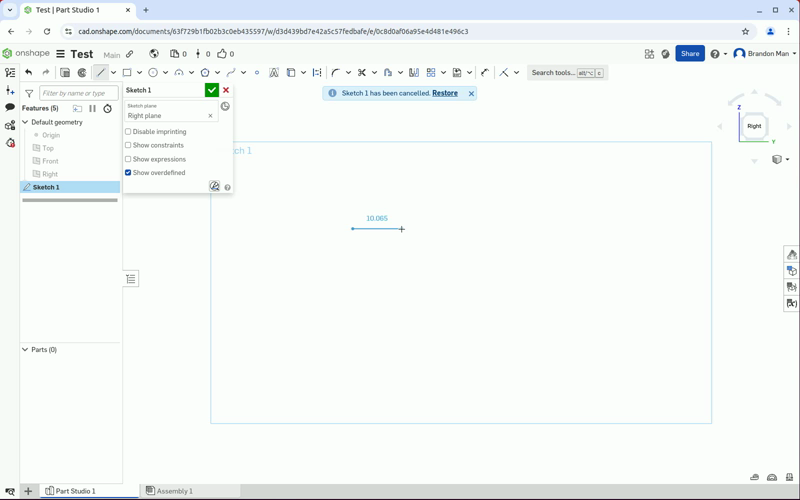
key_up(shift)
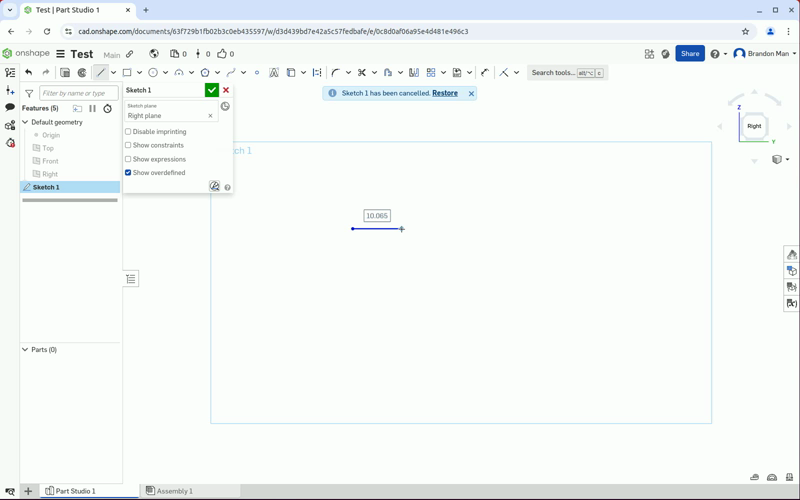
key(esc)
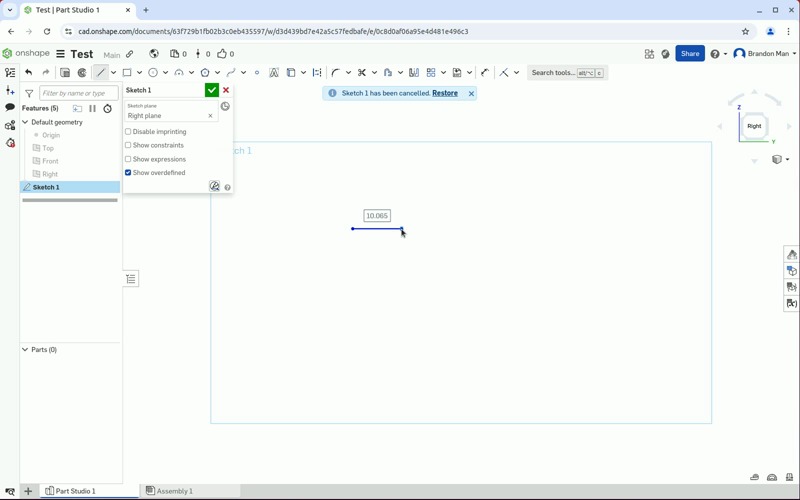
key(a)
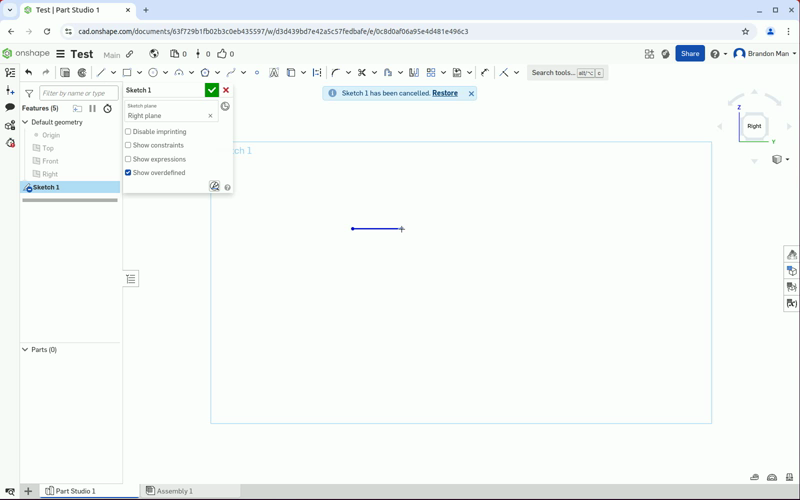
mouse_move(401, 228)
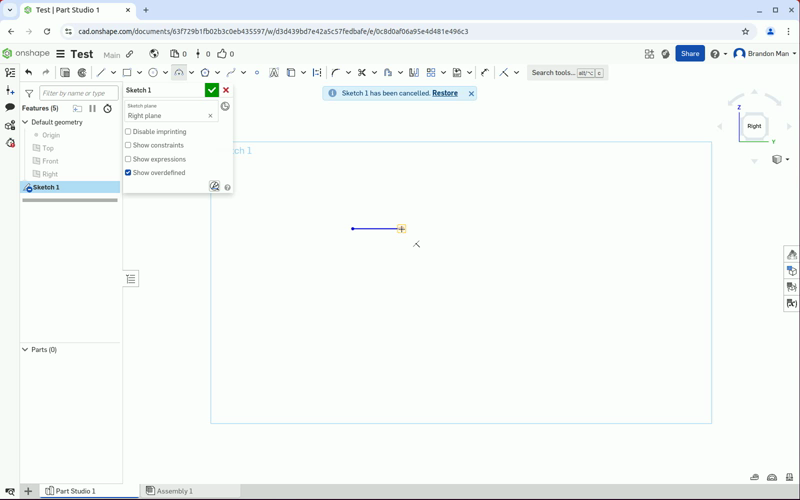
click(401, 228)
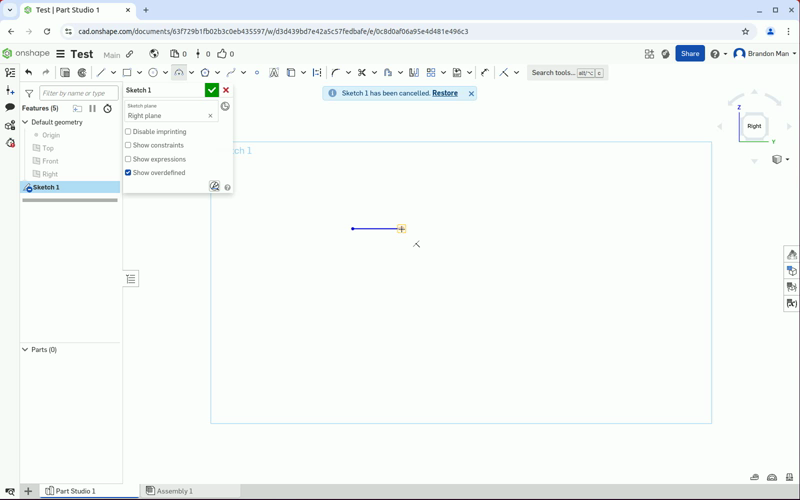
key_down(shift)
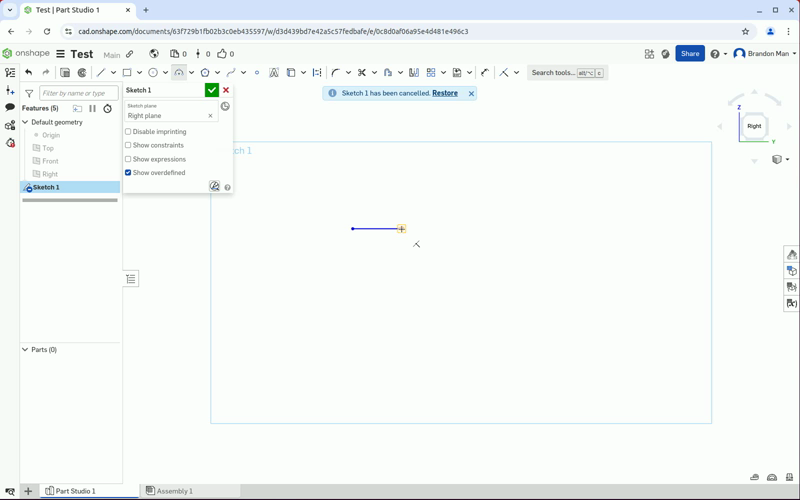
mouse_move(431, 207)
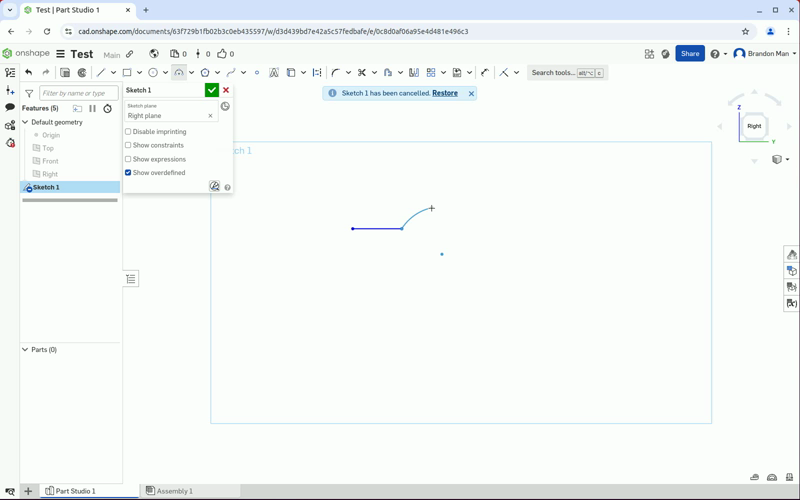
click(431, 207)
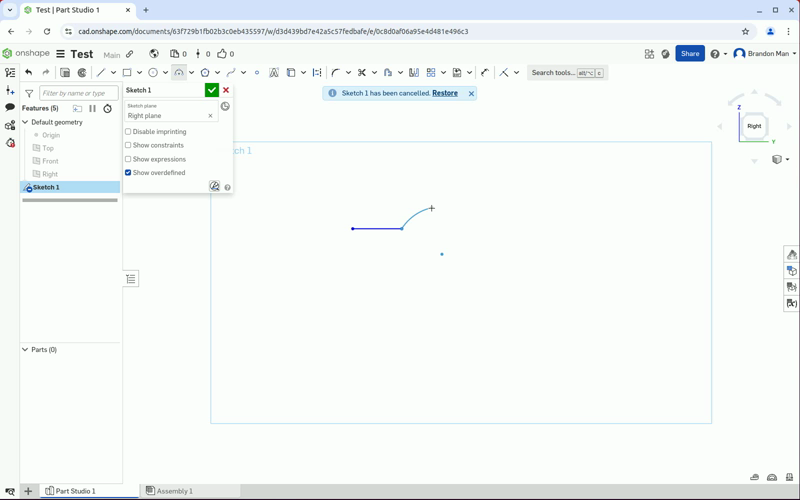
mouse_move(415, 216)
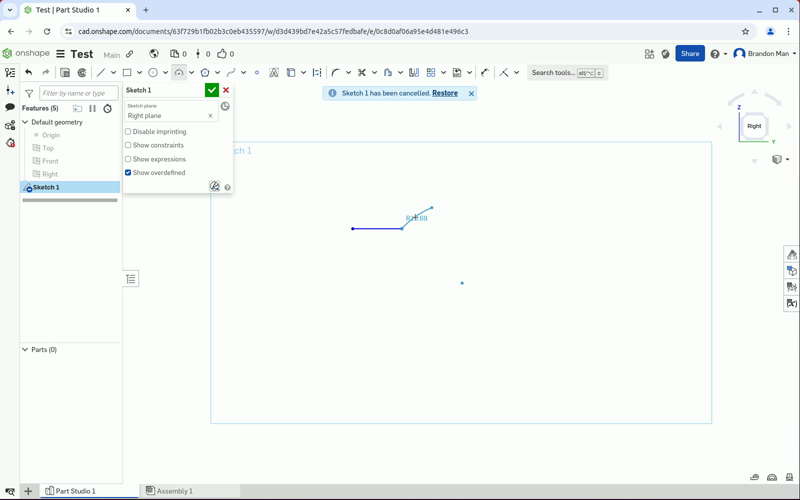
click(415, 216)
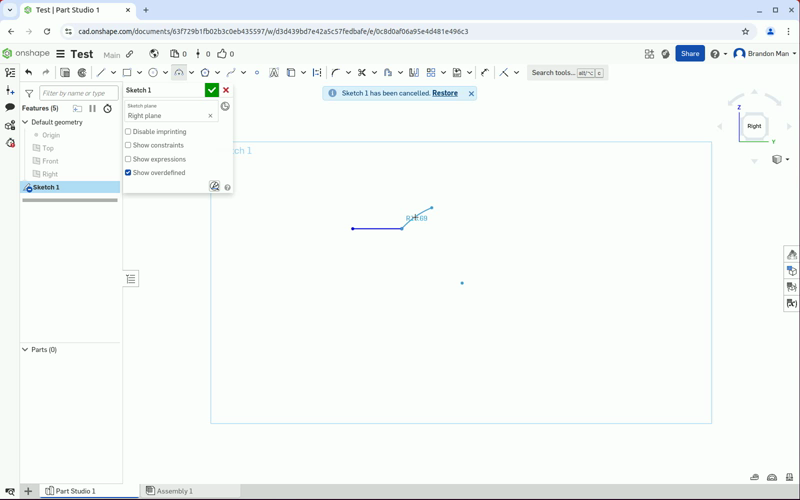
key_up(shift)
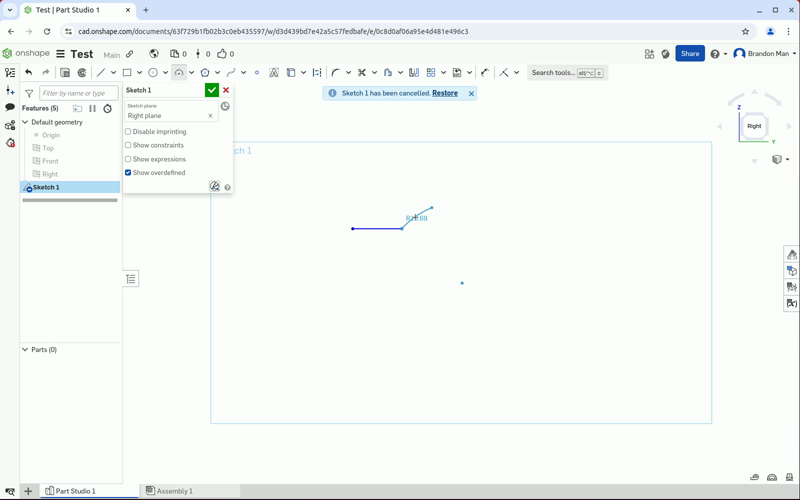
key(esc)
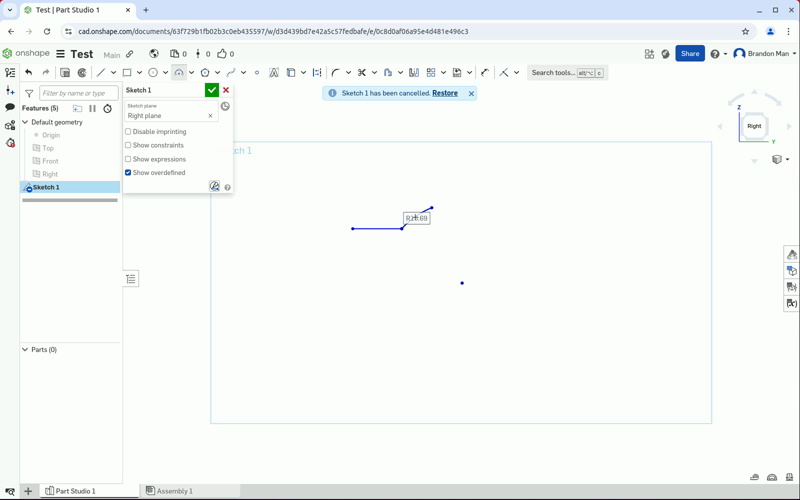
key(l)
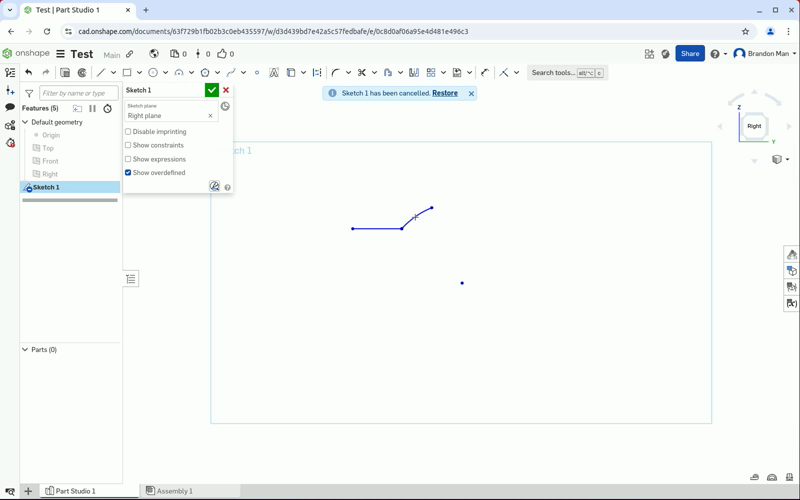
mouse_move(431, 207)
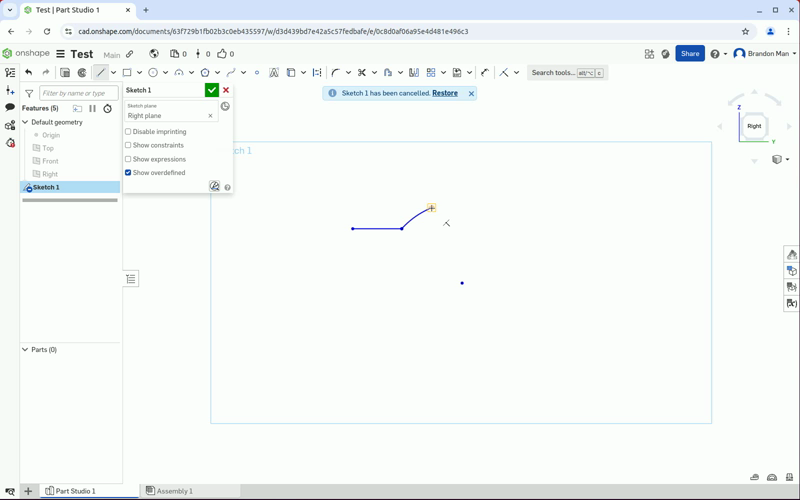
click(431, 207)
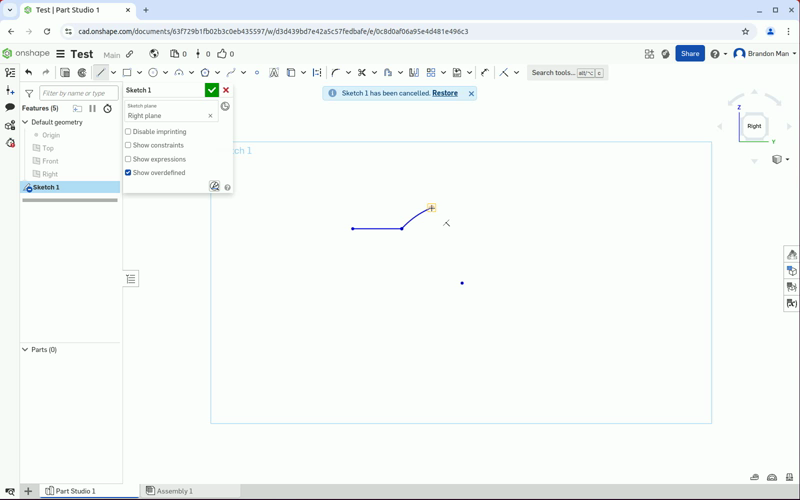
key_down(shift)
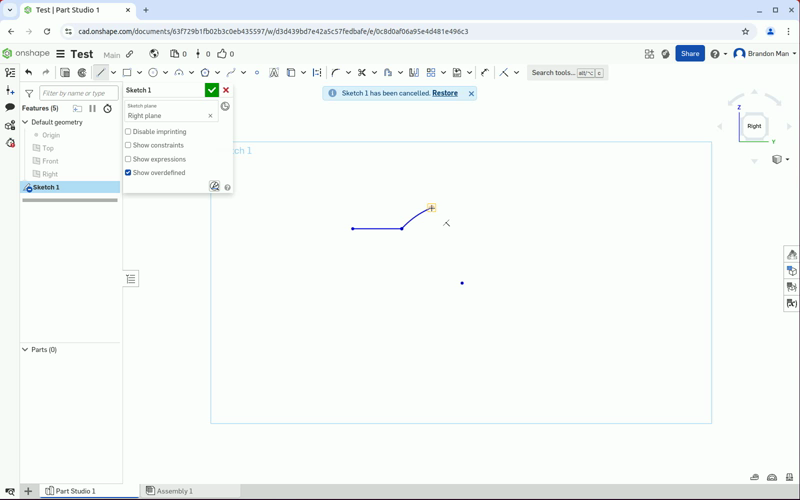
mouse_move(461, 207)
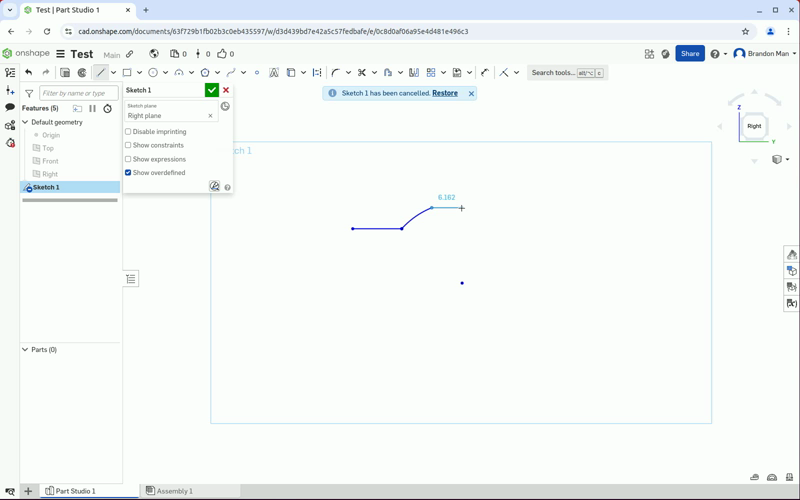
mouse_move(431, 170)
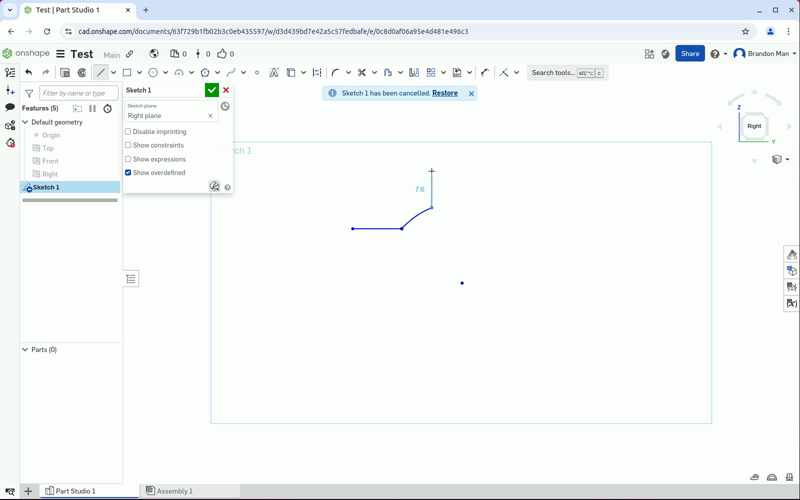
click(431, 170)
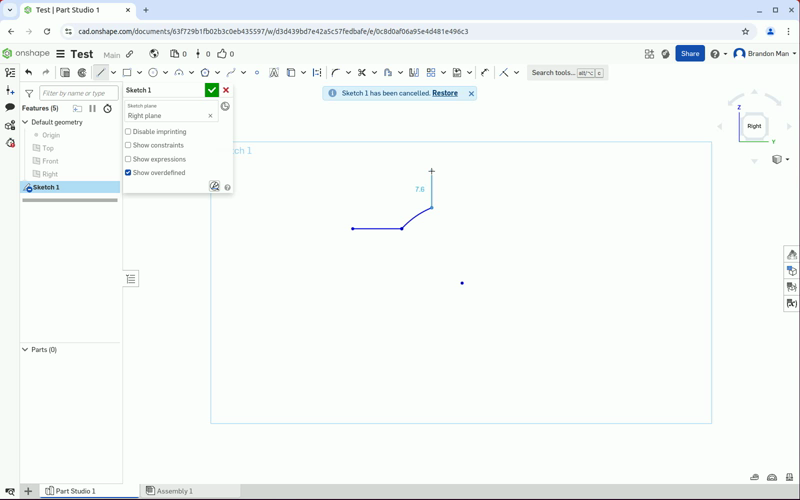
key_up(shift)
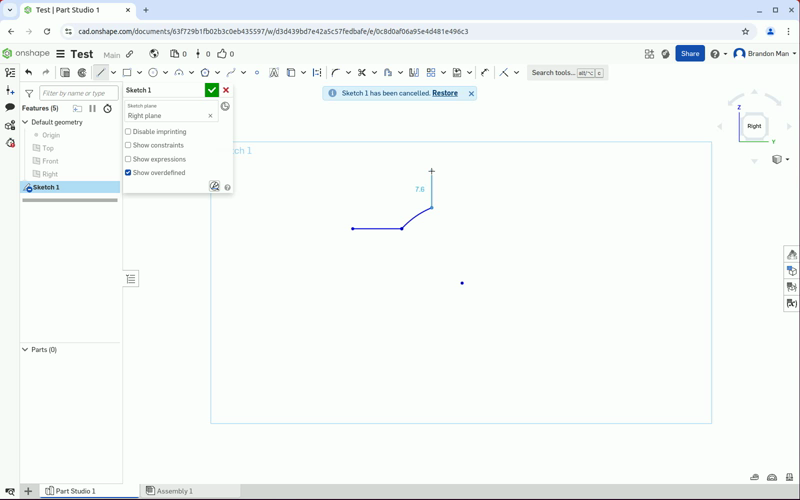
key_down(shift)
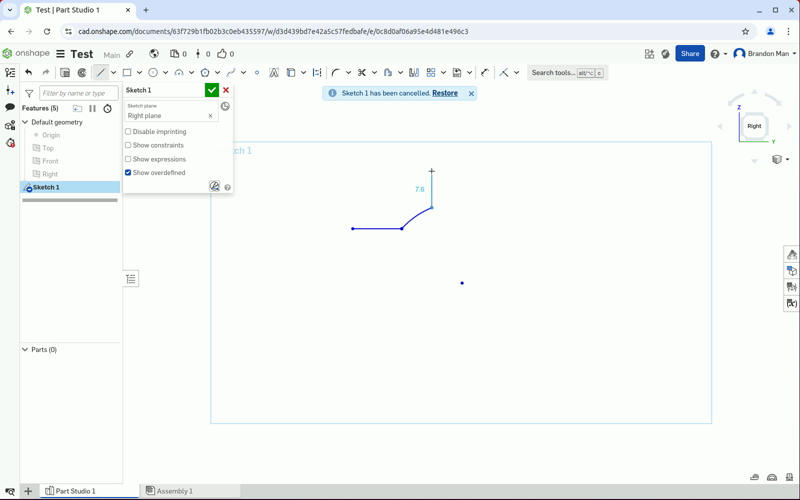
mouse_move(352, 170)
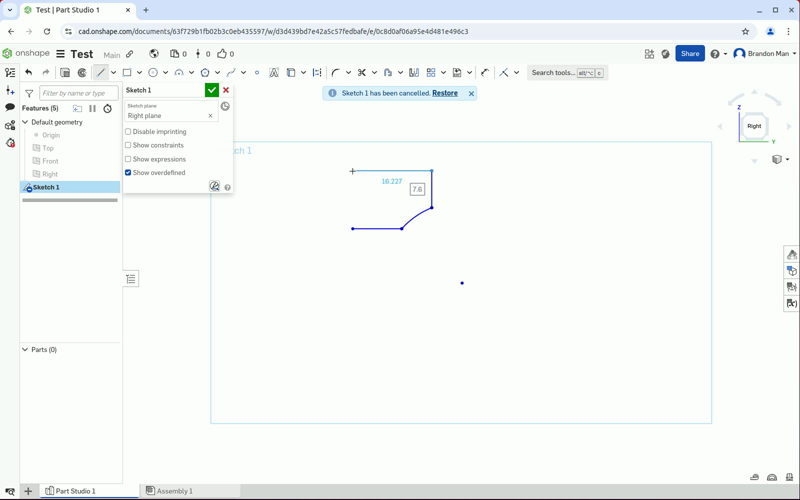
click(352, 170)
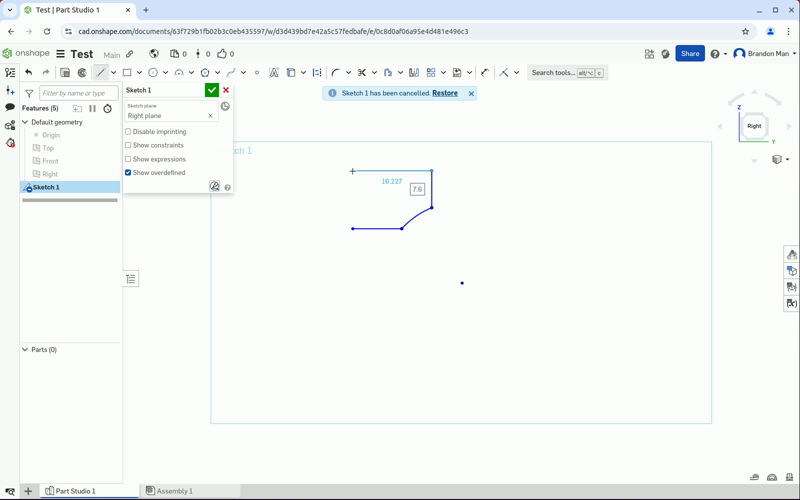
key_up(shift)
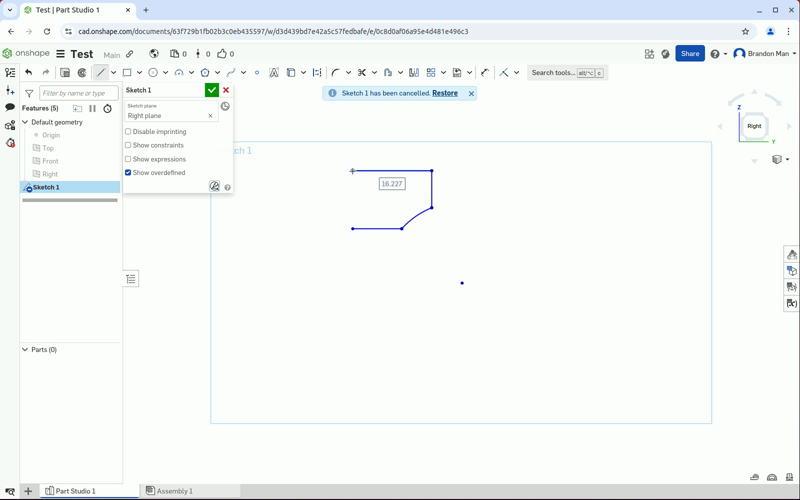
mouse_move(382, 170)
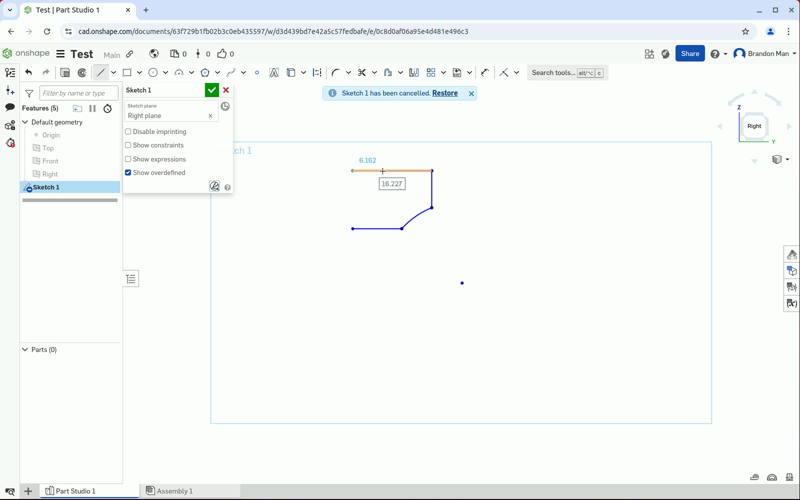
key_down(shift)
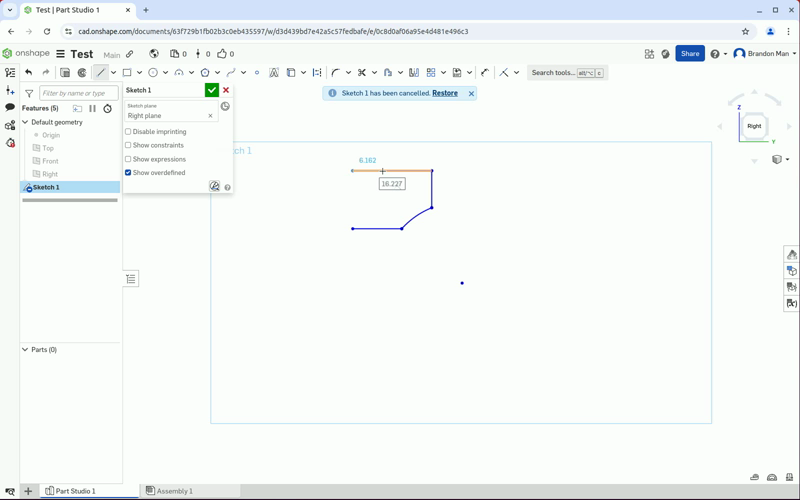
mouse_move(352, 228)
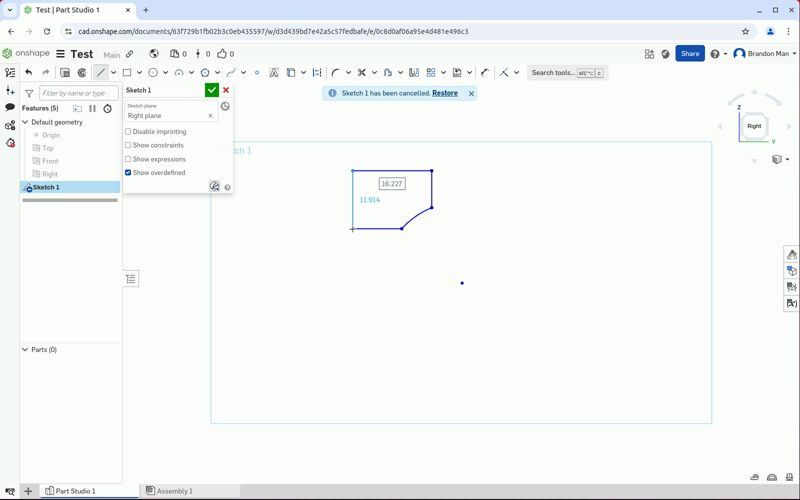
key_up(shift)
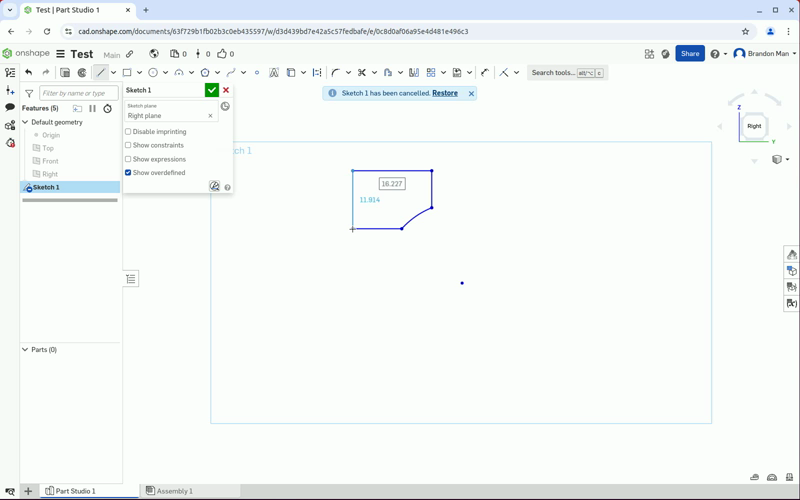
click(352, 228)
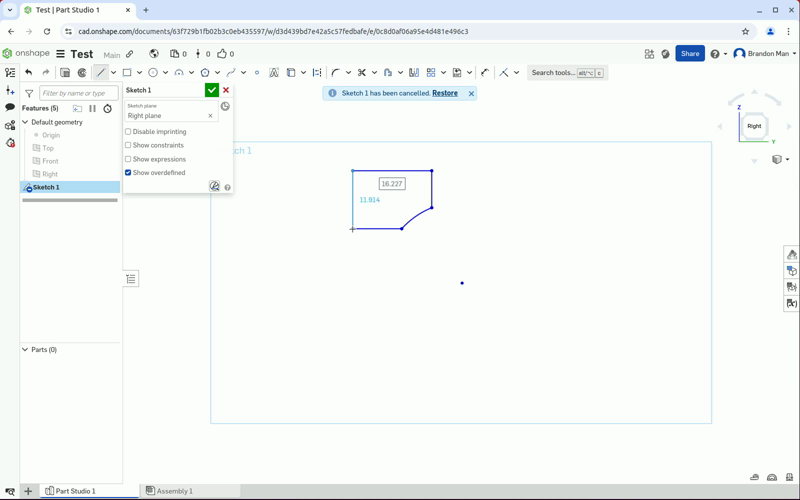
key(esc)
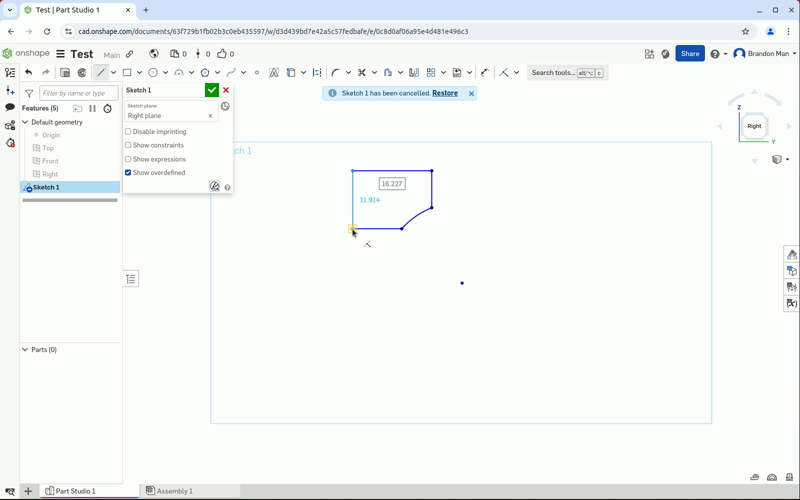
mouse_move(389, 212)
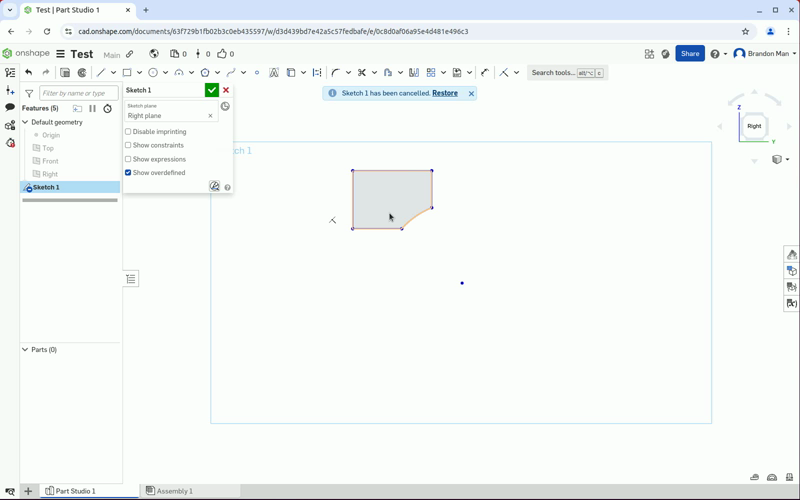
click(389, 212)
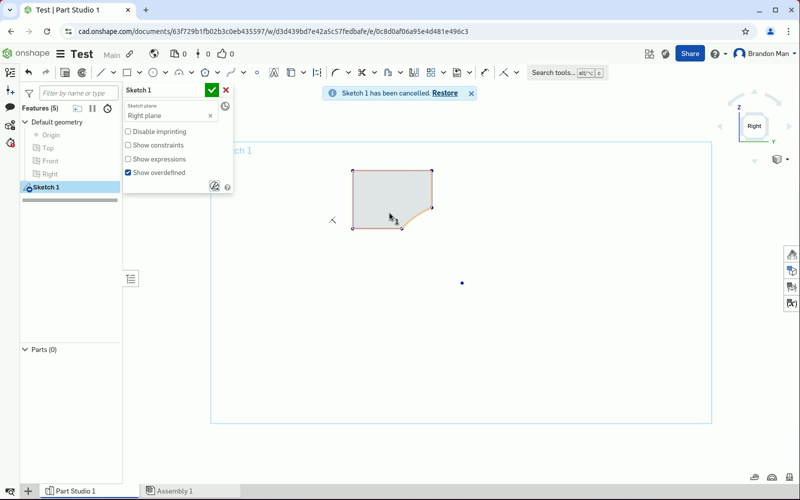
mouse_move(73, 352)
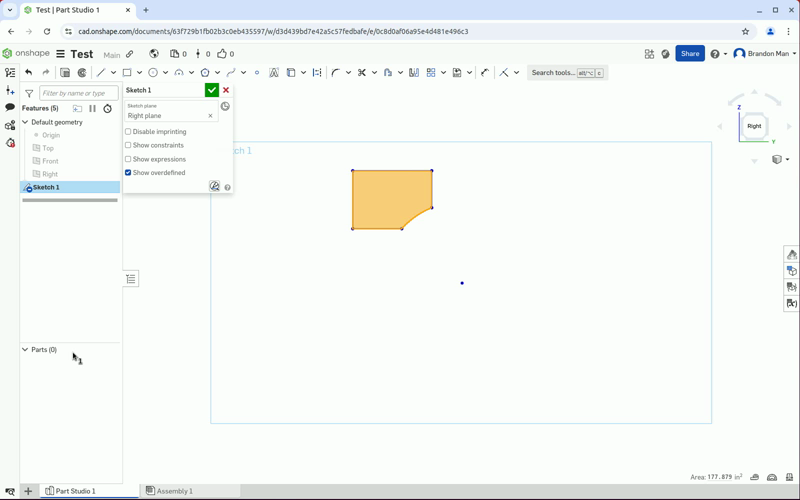
key(shift+y)
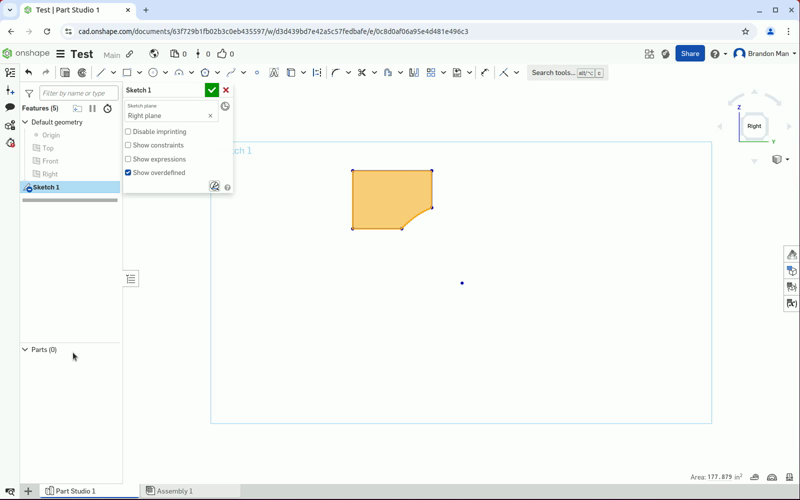
key(shift+e)
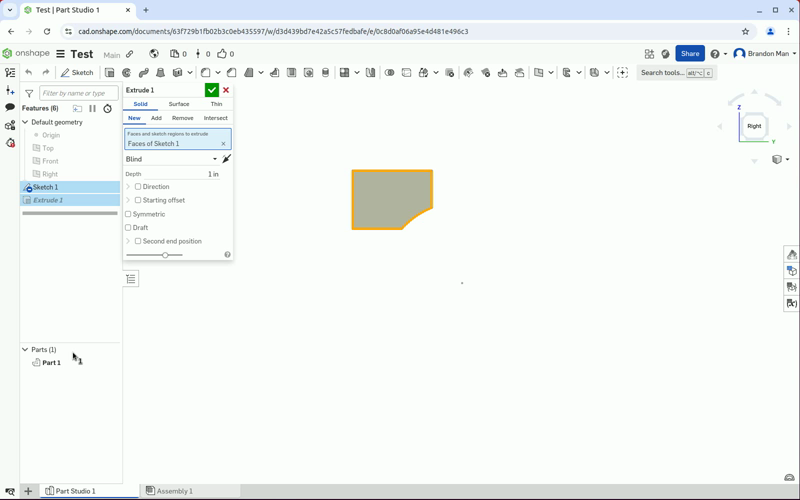
mouse_move(143, 106)
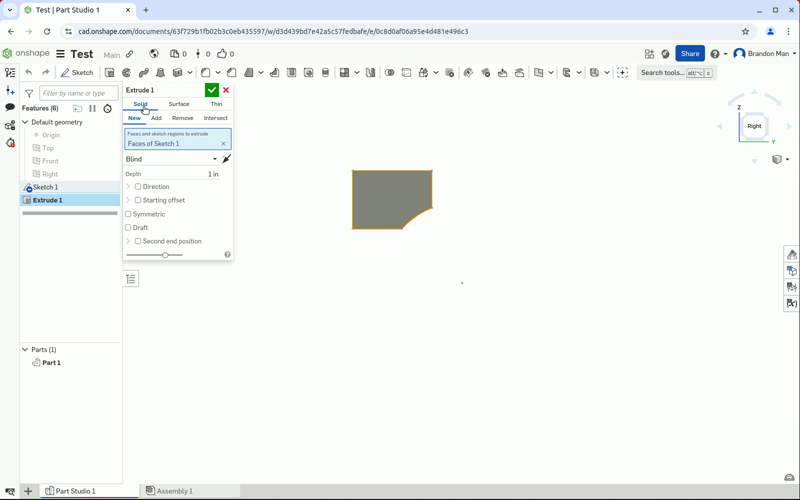
click(143, 106)
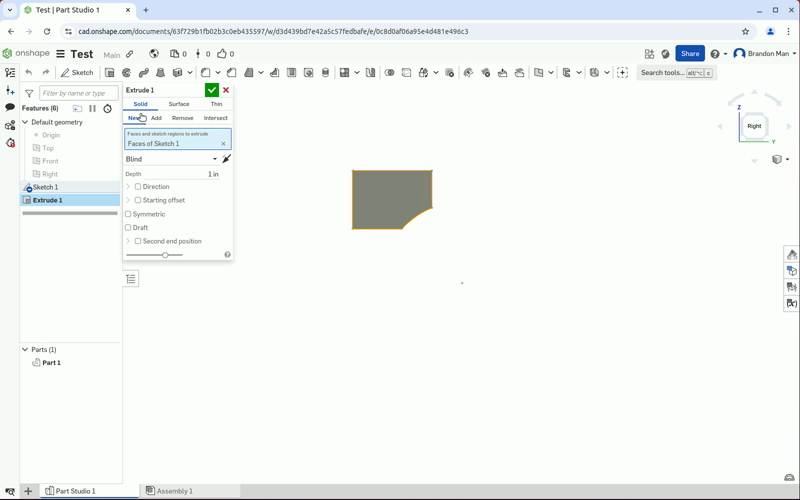
mouse_move(137, 120)
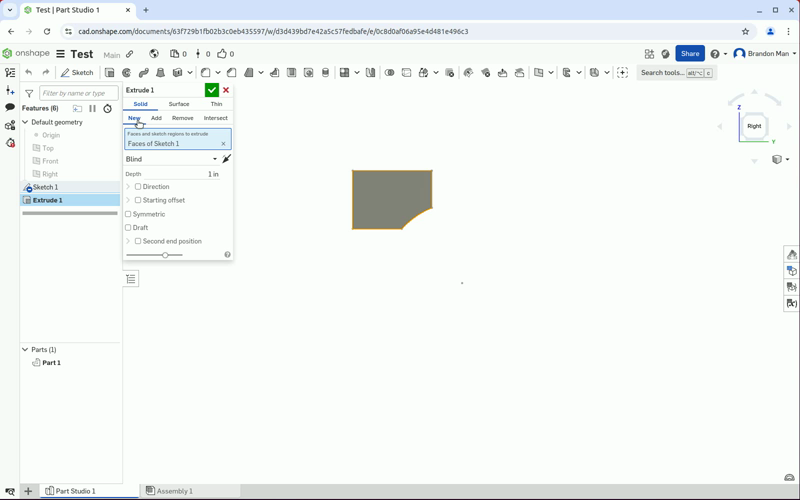
click(137, 120)
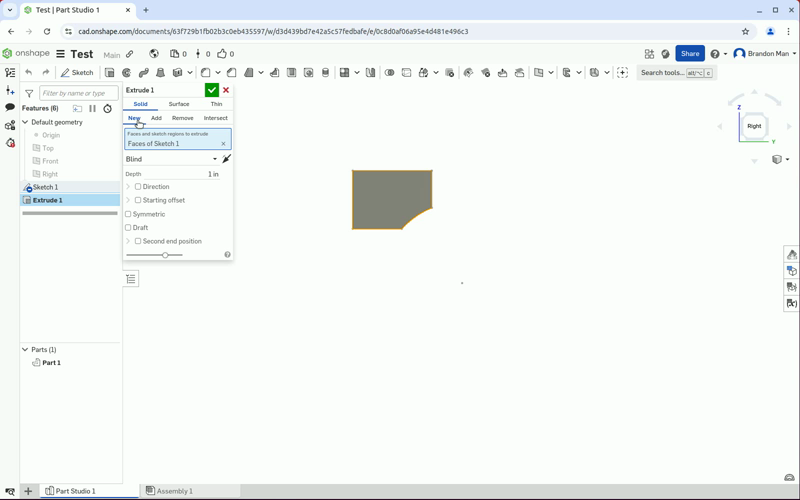
key(tab, 4)
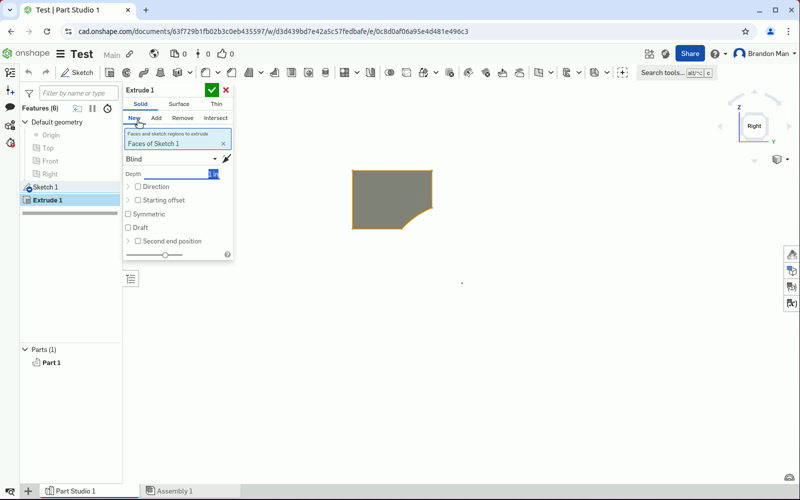
text(-5.296)
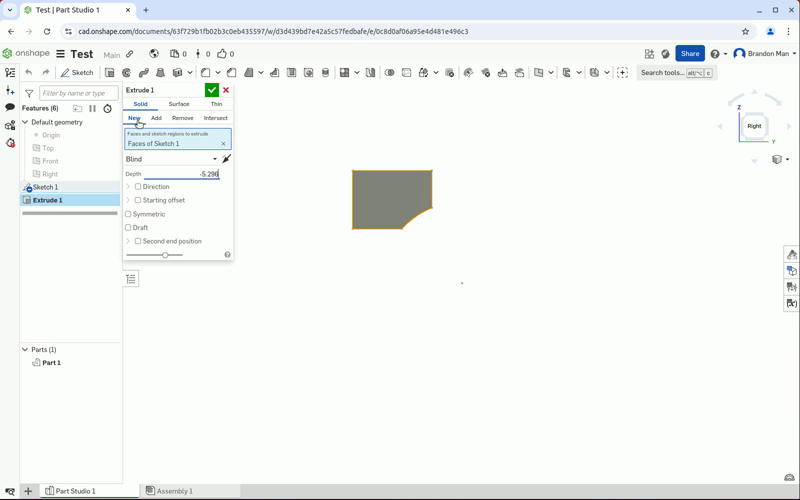
key(enter)
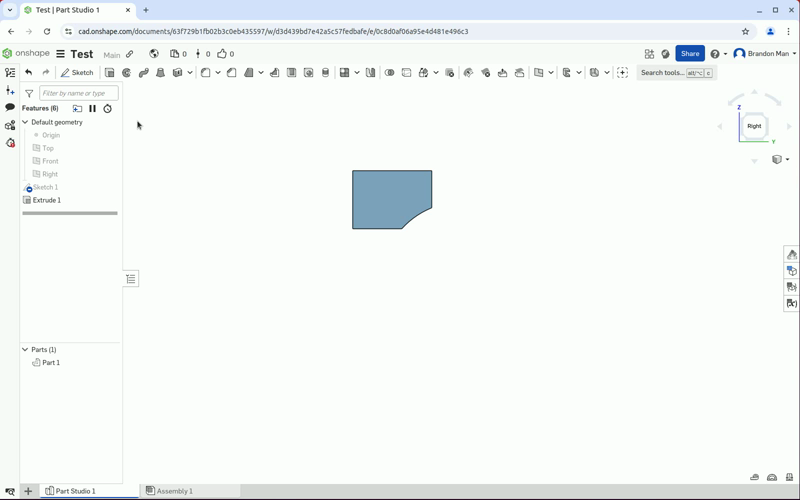
key(shift+h)
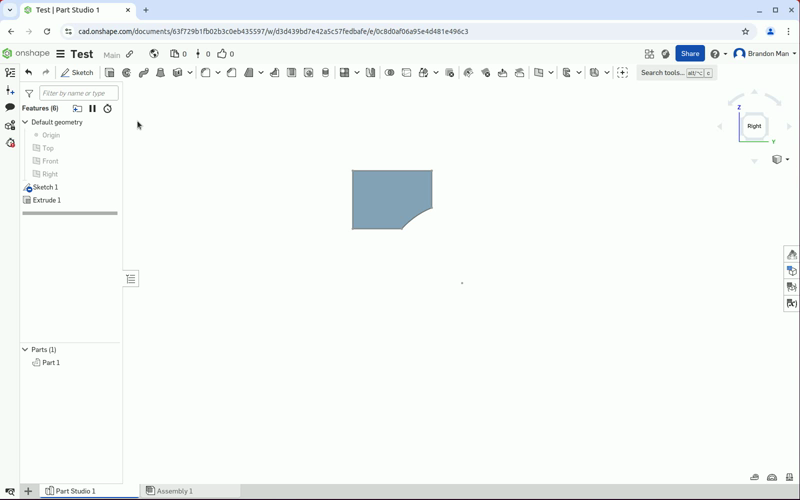
key(shift+h)
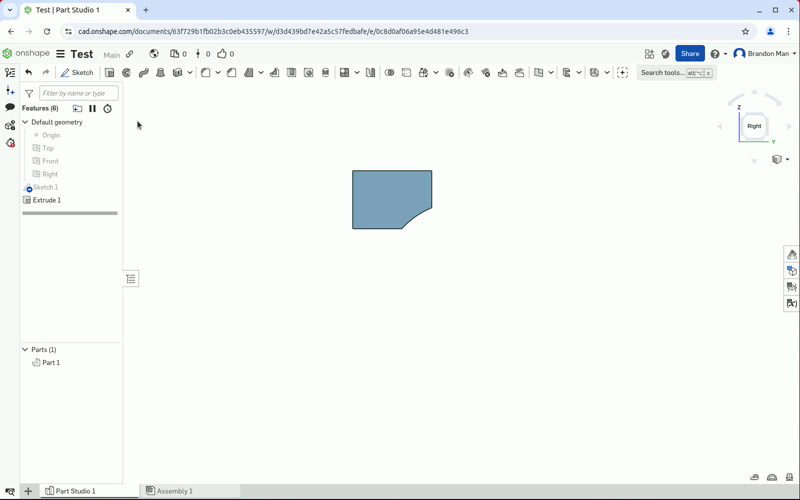
mouse_move(73, 189)
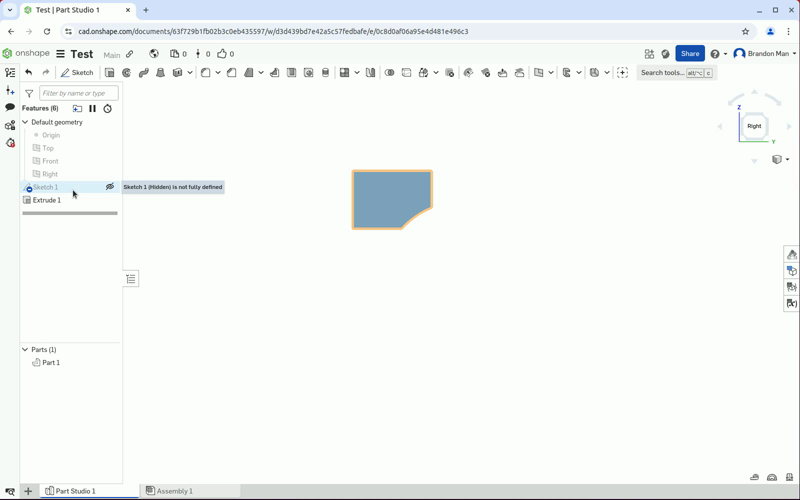
click(73, 189)
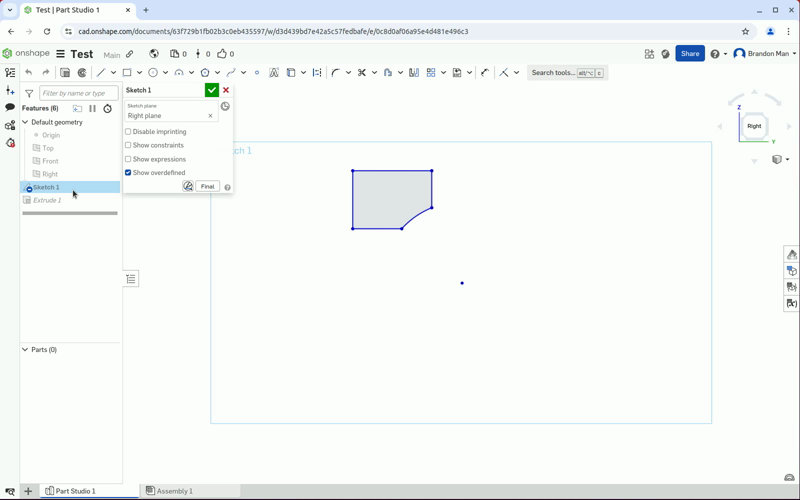
mouse_move(229, 92)
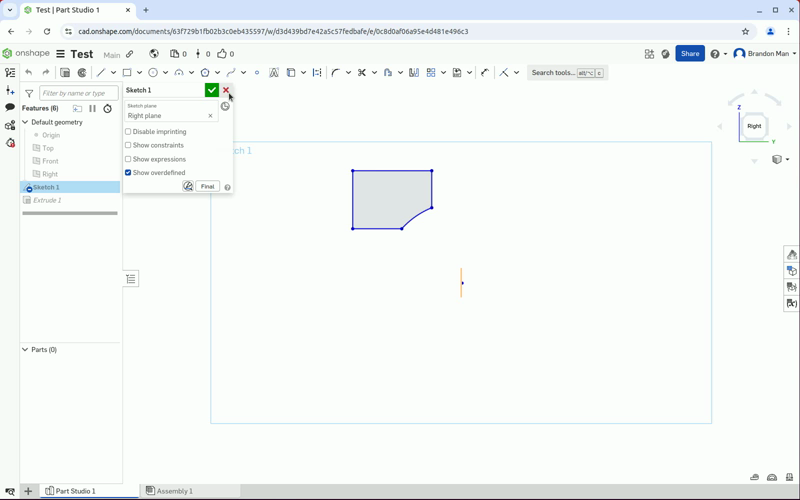
click(229, 92)
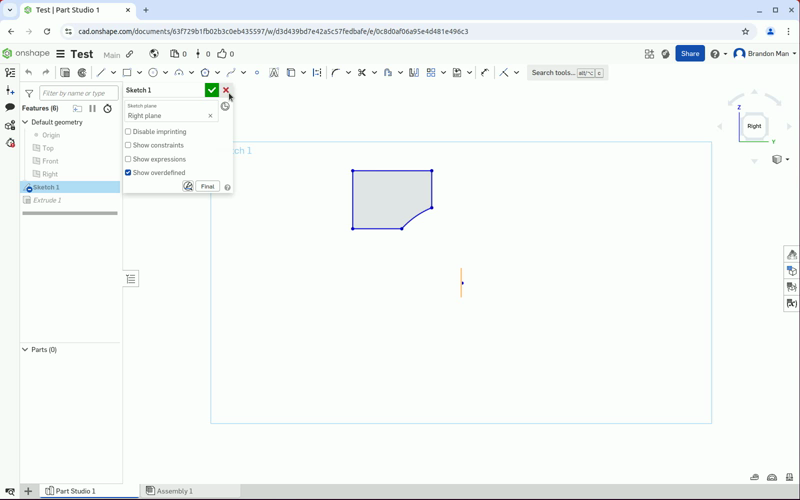
key(shift+s)
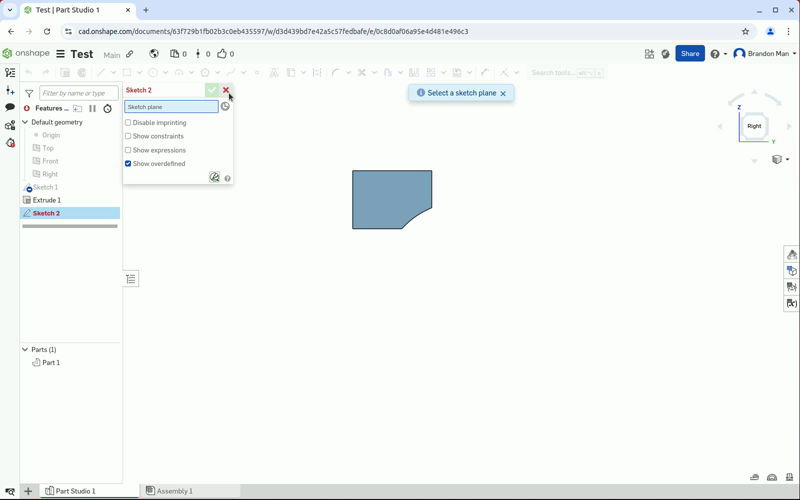
mouse_move(73, 176)
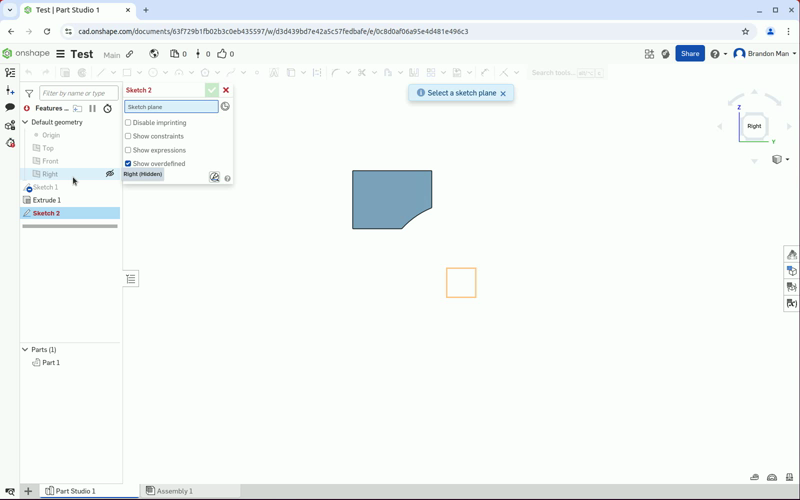
click(73, 176)
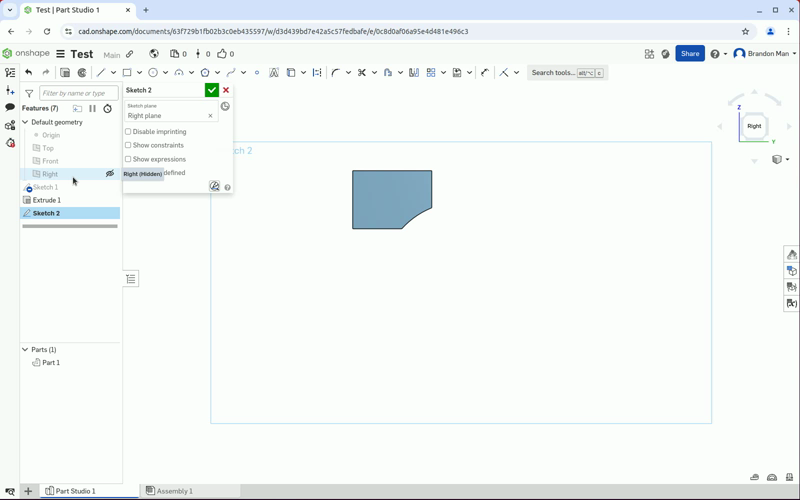
mouse_move(73, 352)
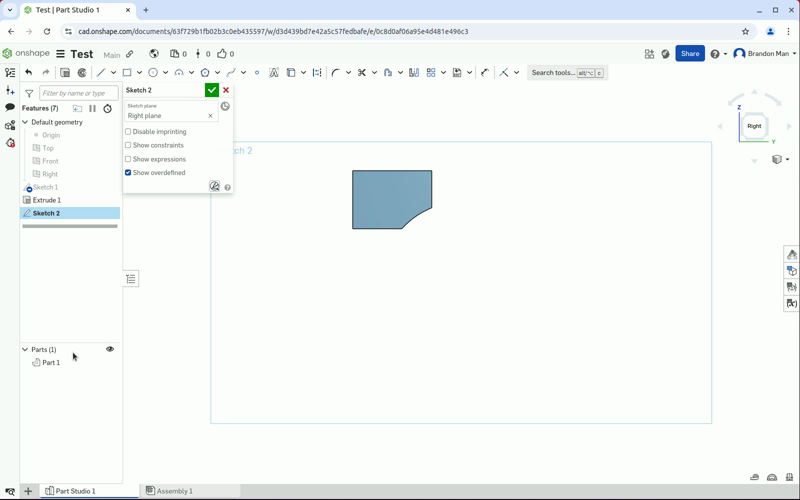
key(y)
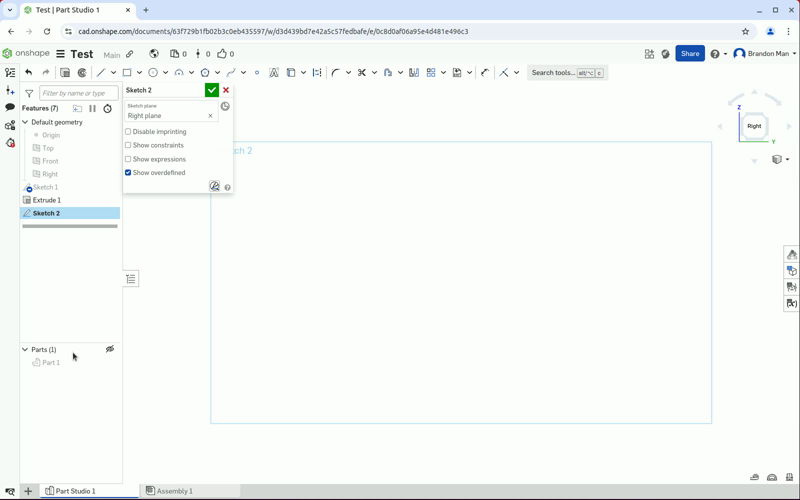
key(a)
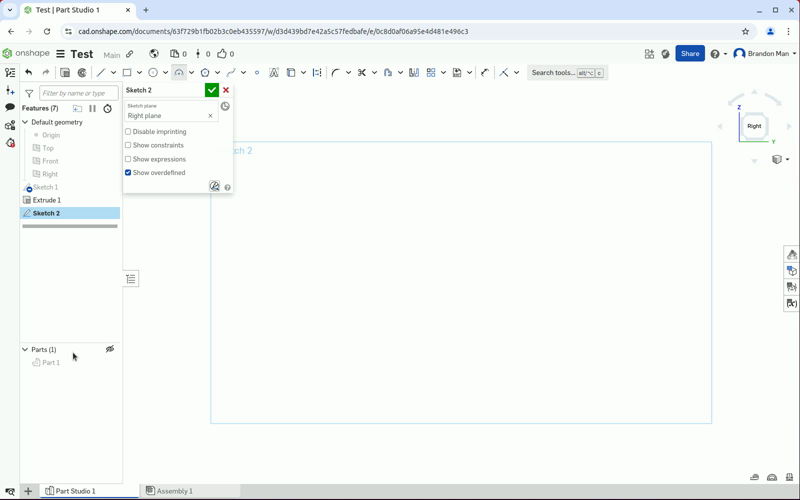
key_down(shift)
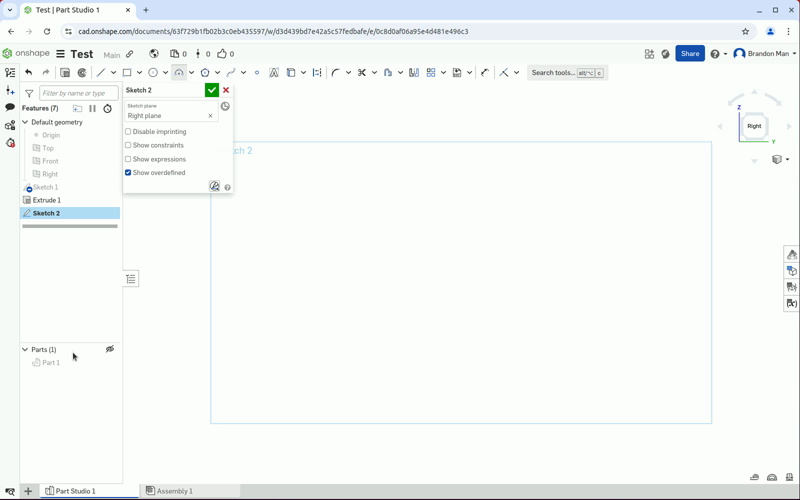
mouse_move(489, 206)
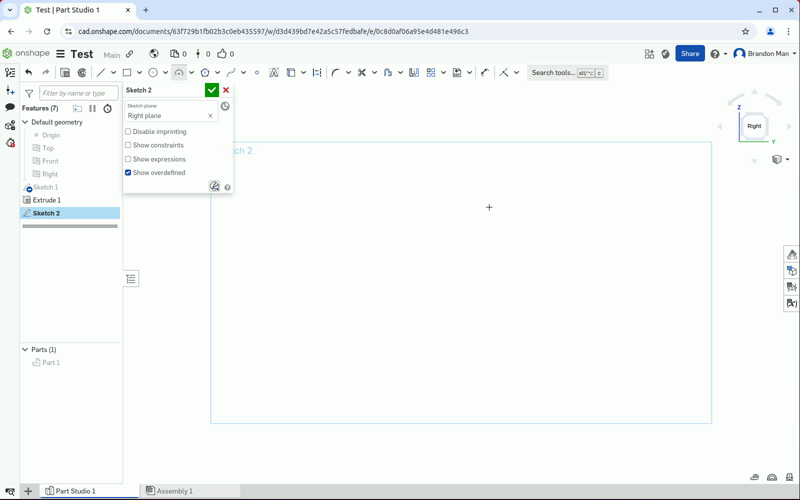
click(489, 206)
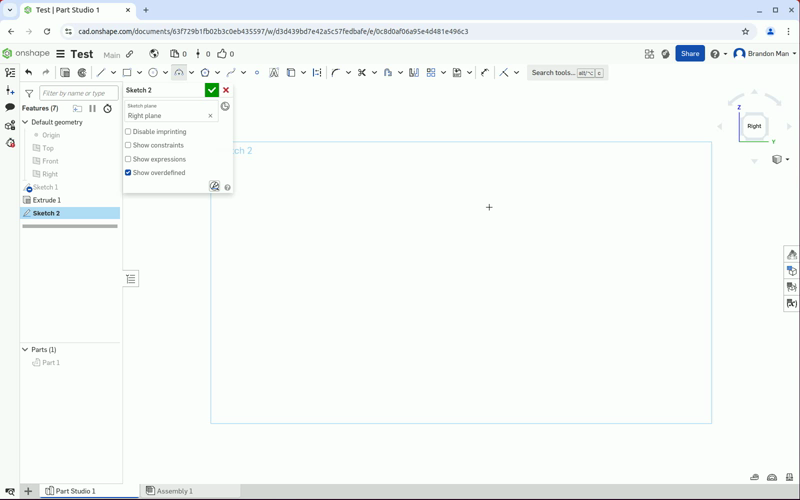
key_up(shift)
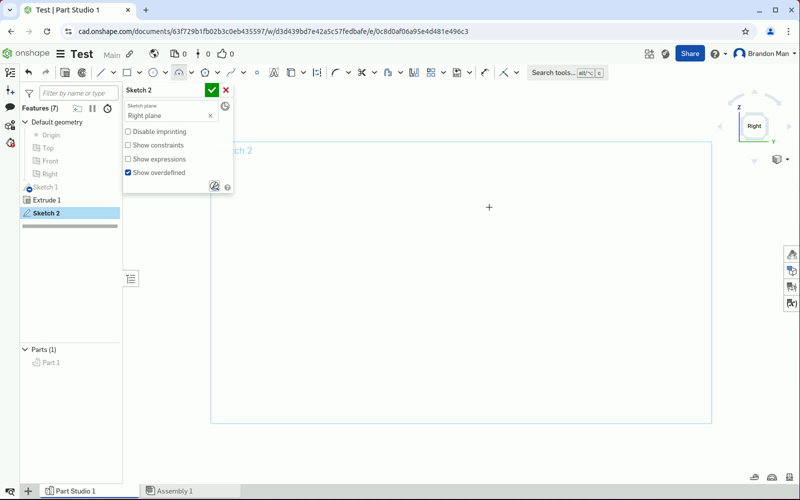
key_down(shift)
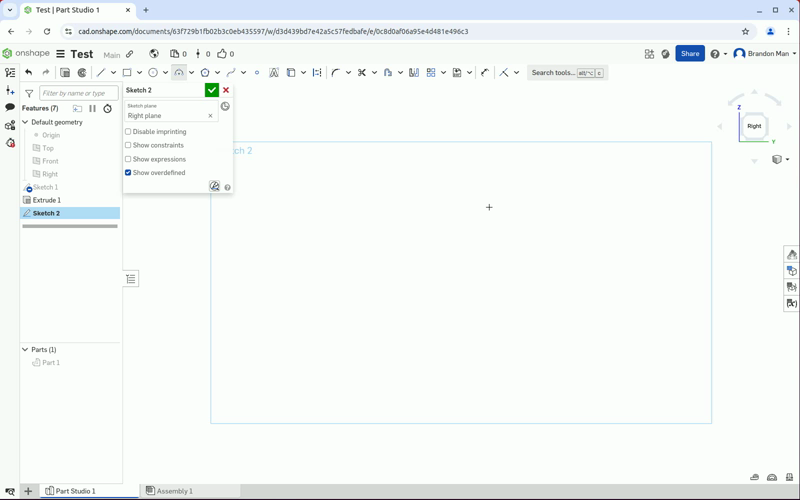
mouse_move(521, 229)
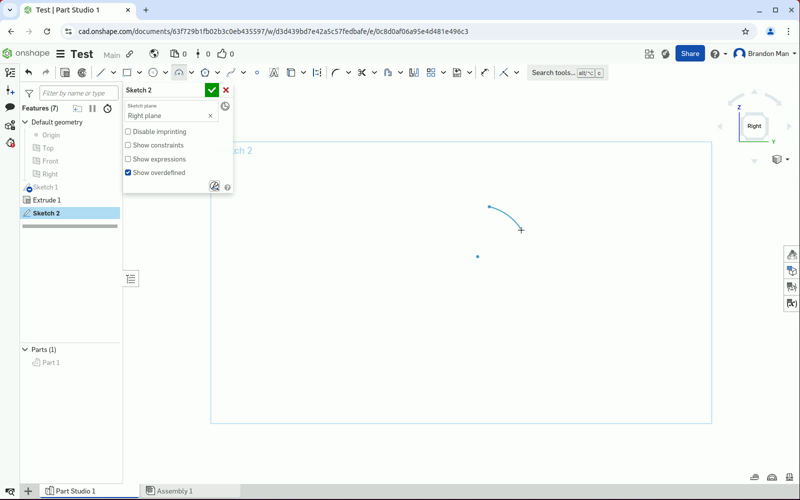
click(521, 229)
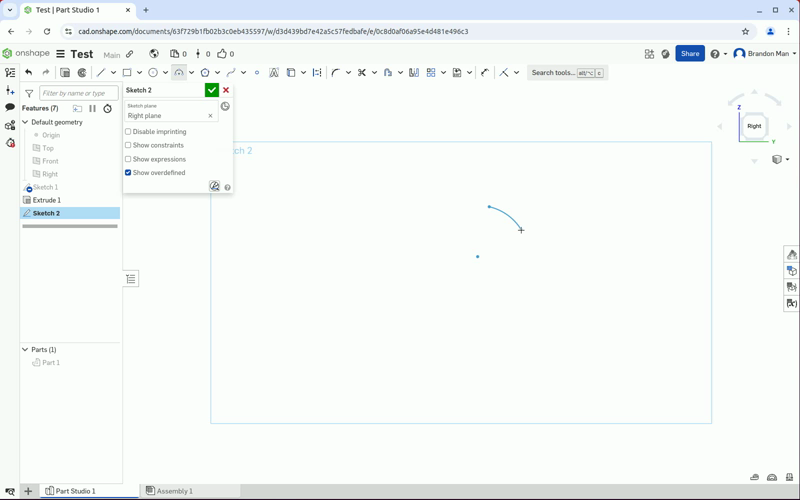
mouse_move(506, 216)
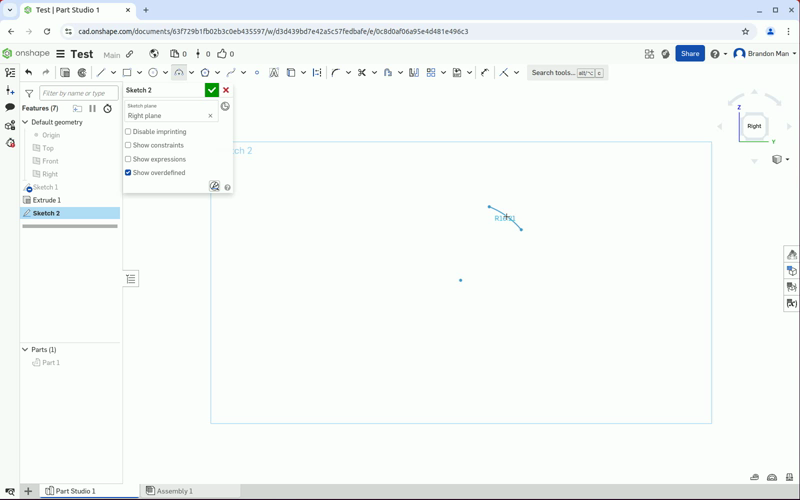
click(506, 216)
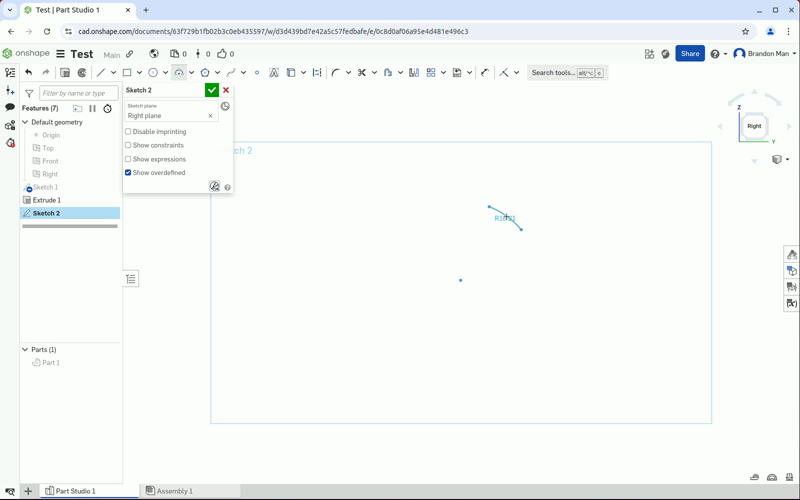
key_up(shift)
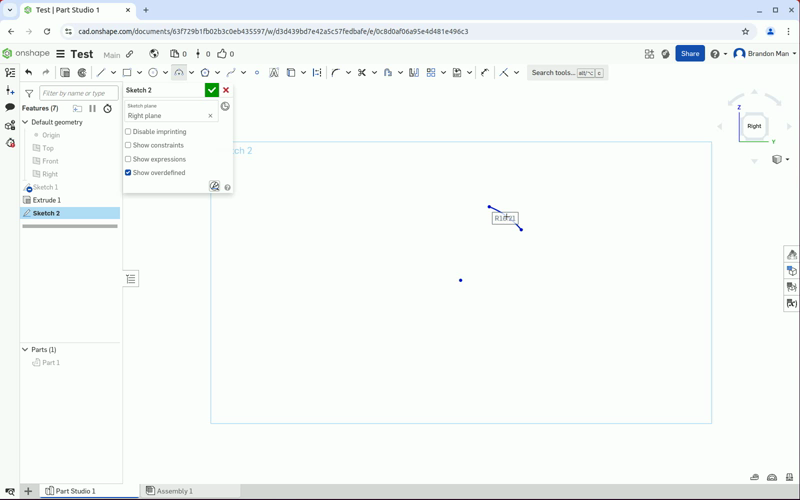
key(esc)
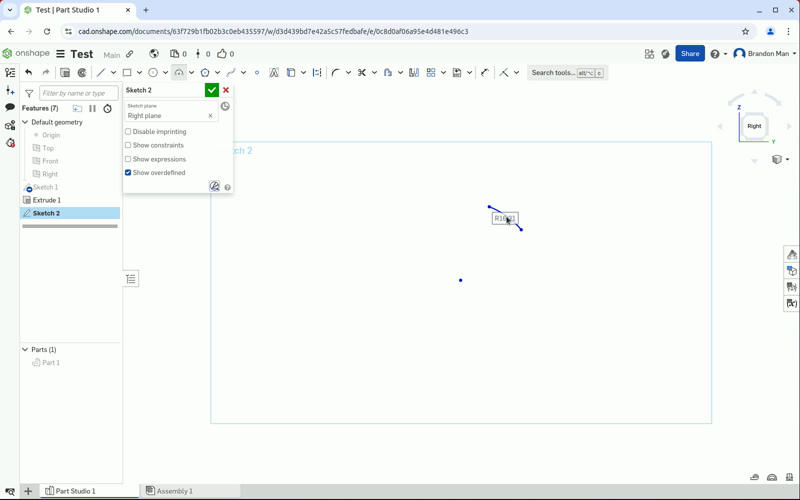
key(l)
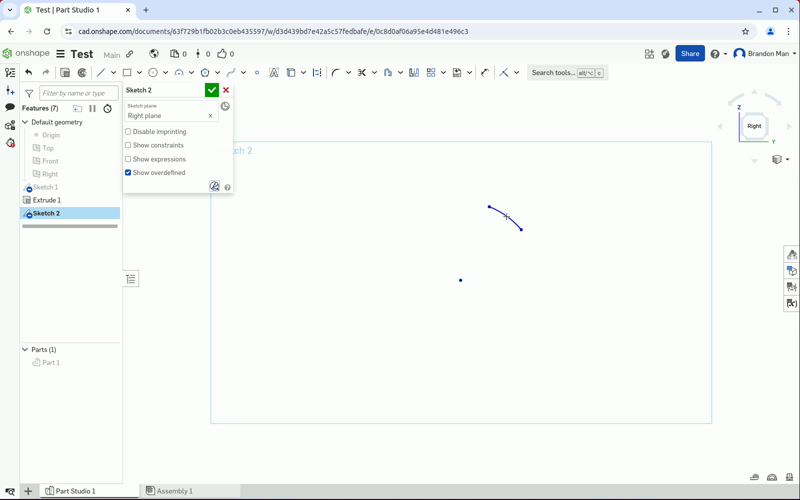
mouse_move(521, 229)
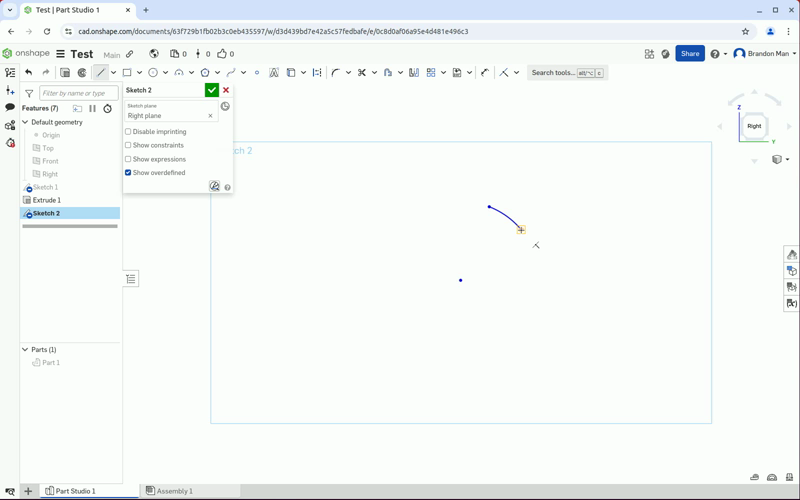
click(521, 229)
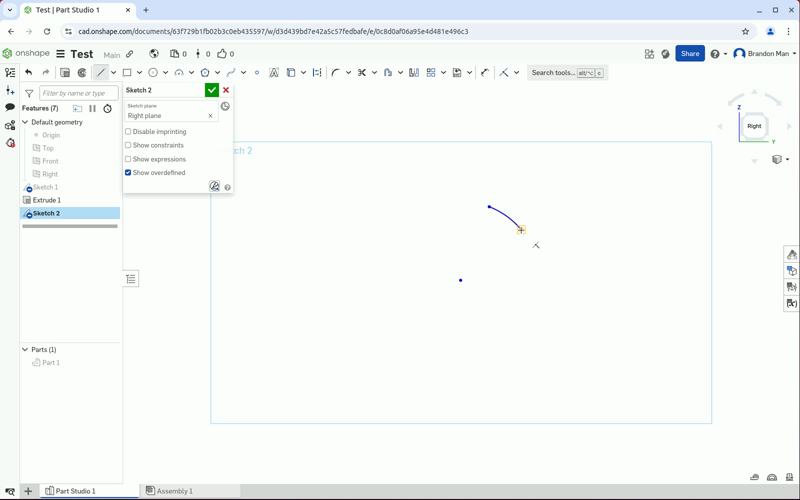
key_down(shift)
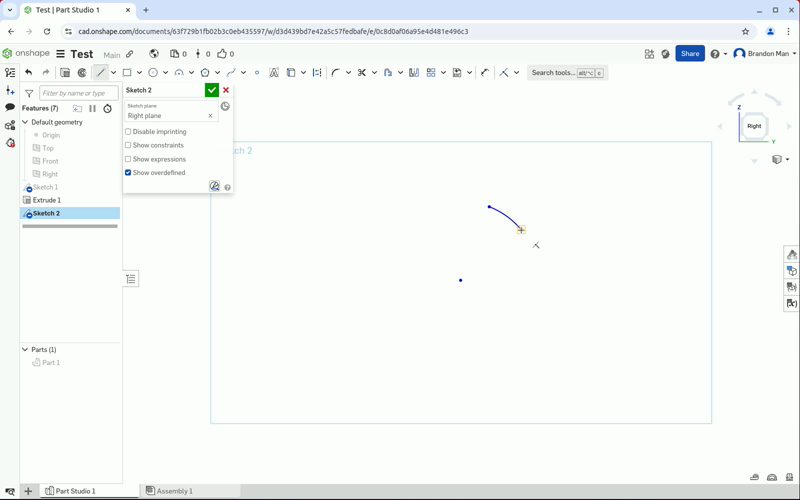
mouse_move(551, 229)
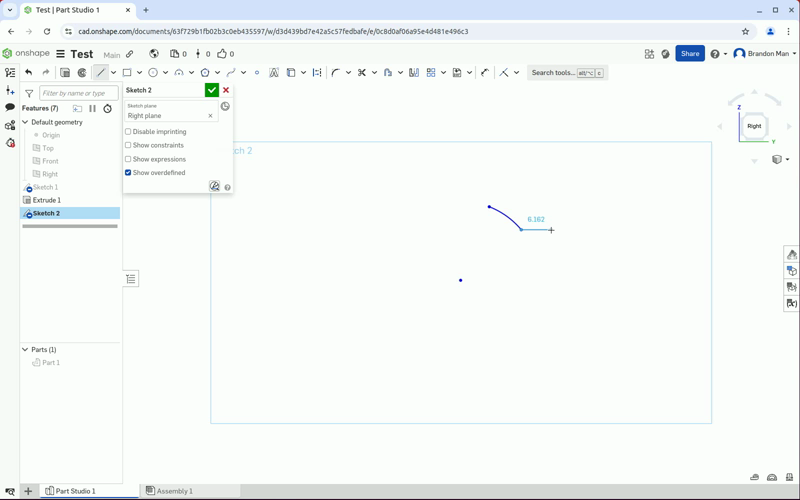
mouse_move(570, 229)
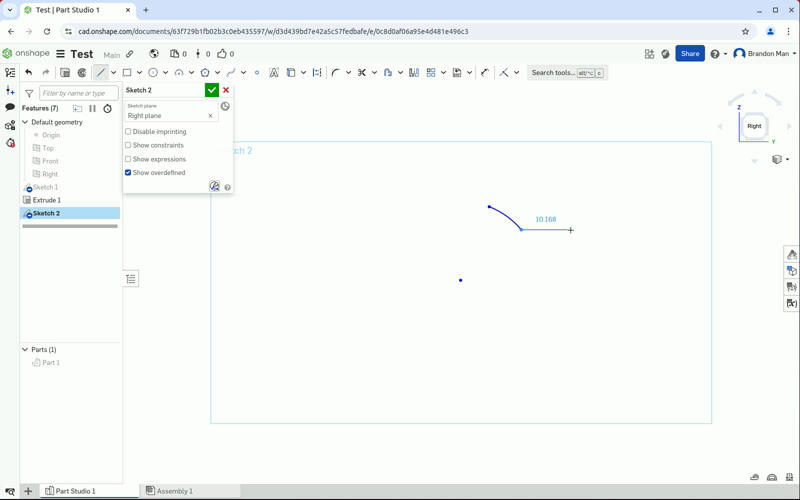
click(570, 229)
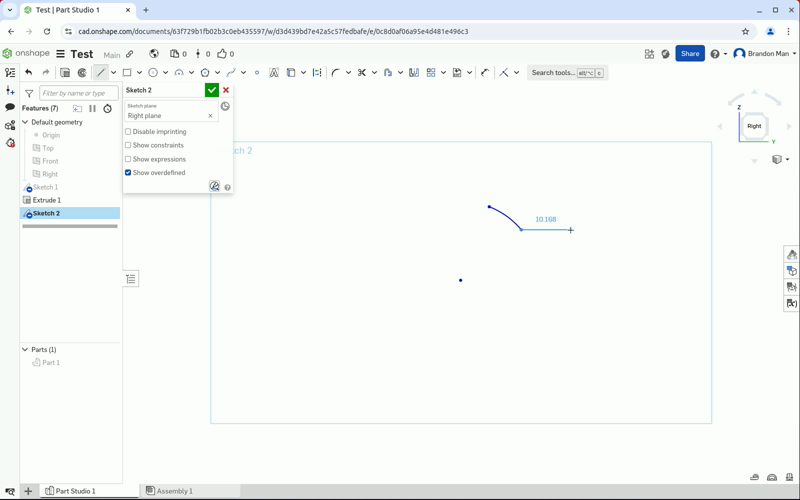
key_up(shift)
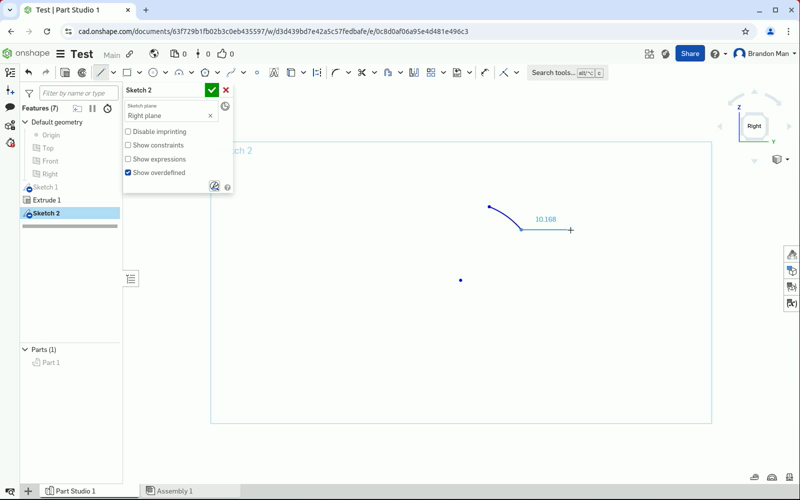
key_down(shift)
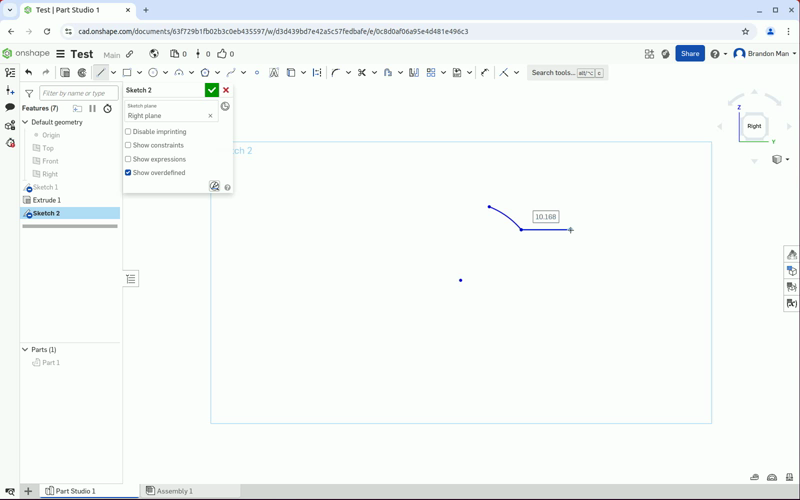
mouse_move(589, 229)
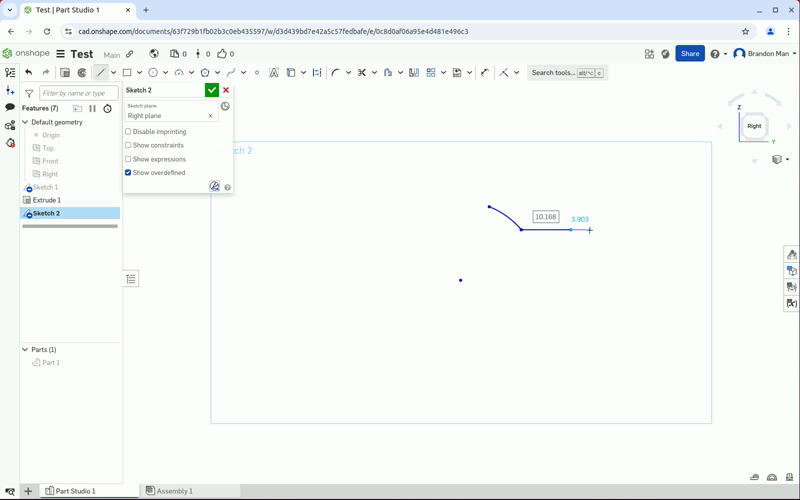
mouse_move(572, 171)
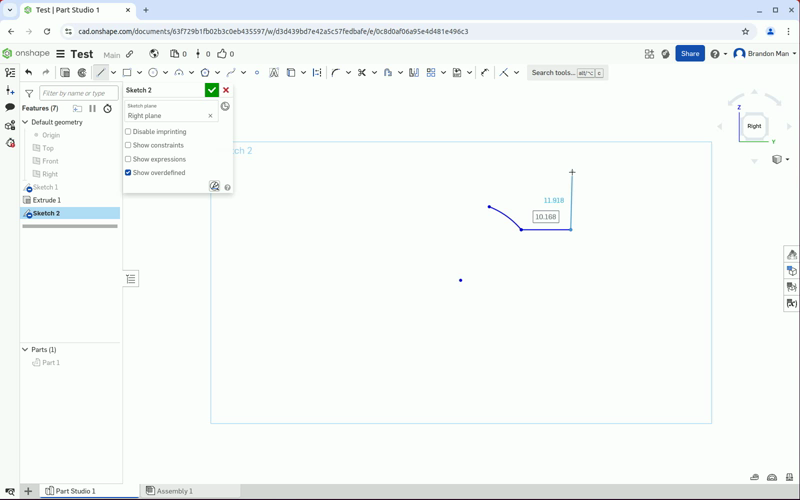
click(572, 171)
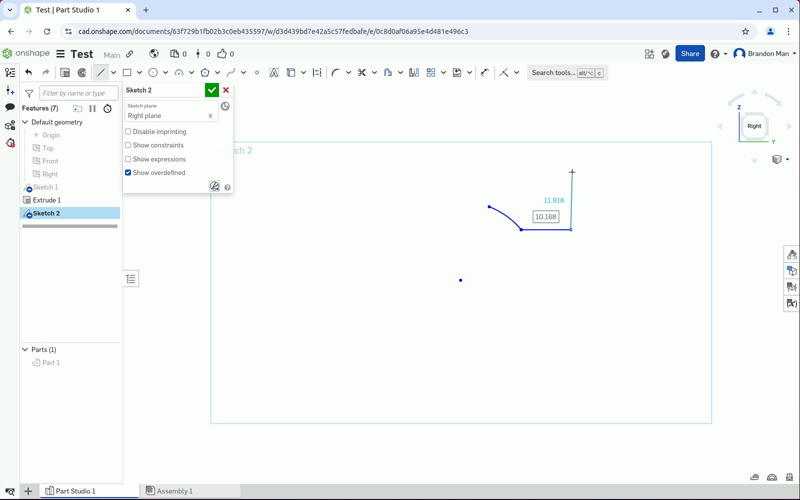
key_up(shift)
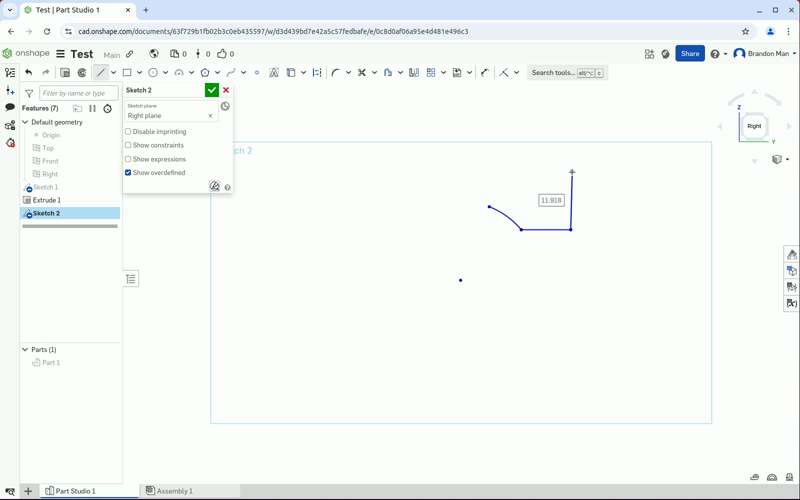
key_down(shift)
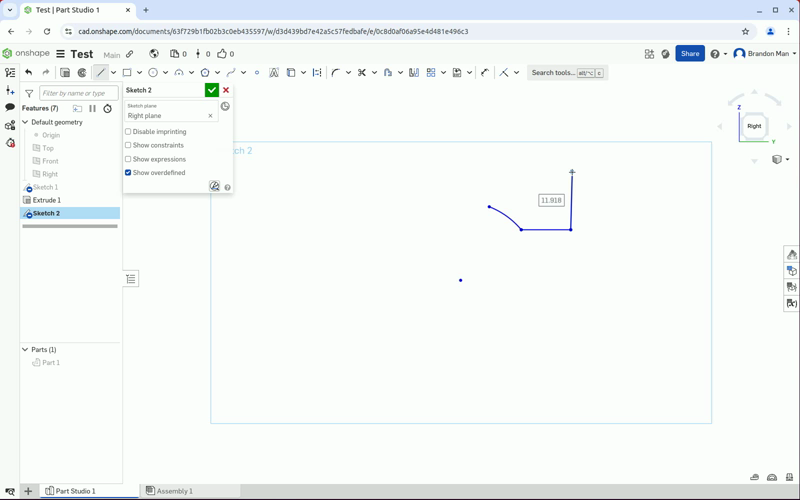
mouse_move(489, 169)
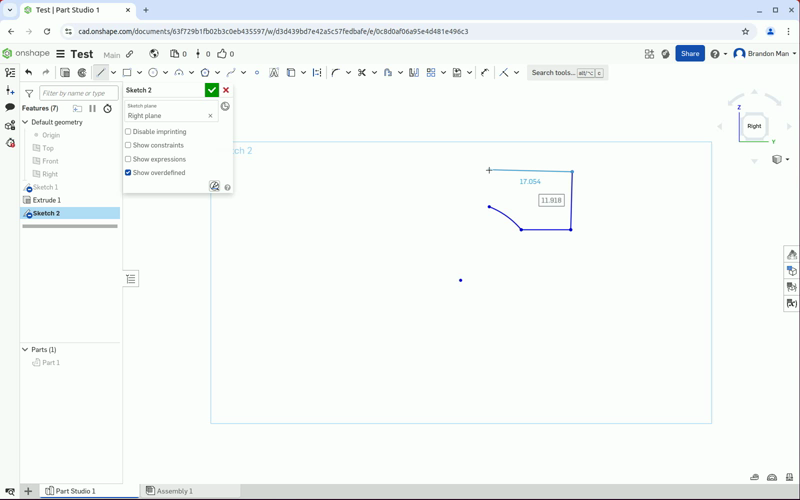
click(489, 169)
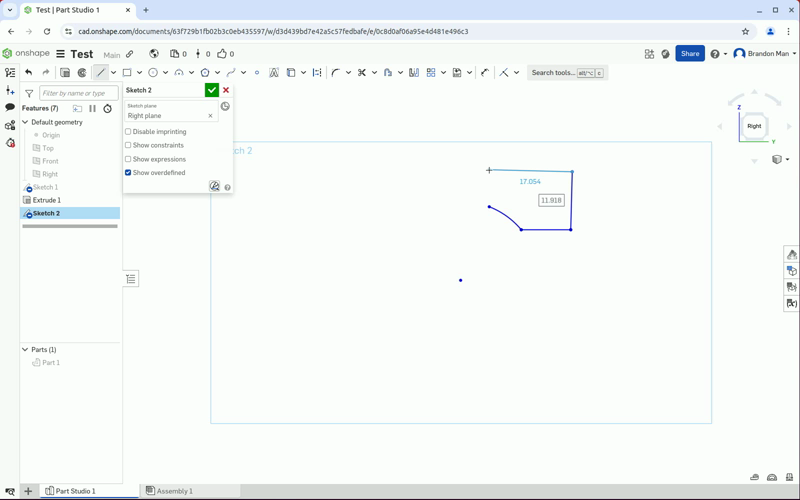
key_up(shift)
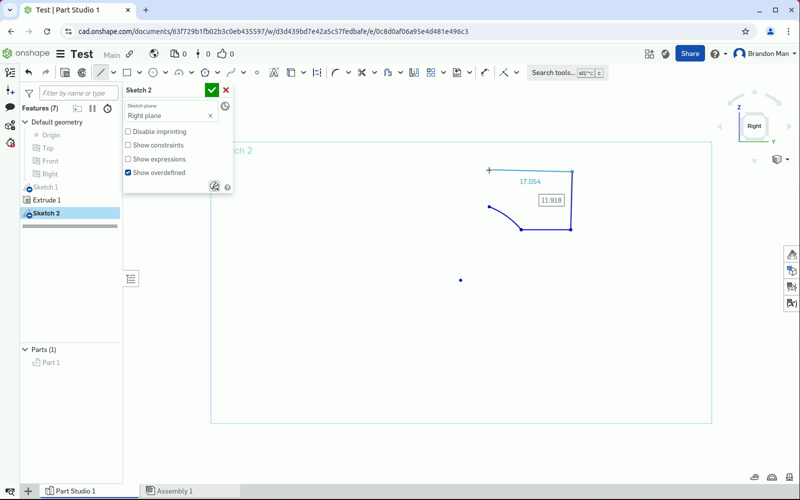
mouse_move(519, 169)
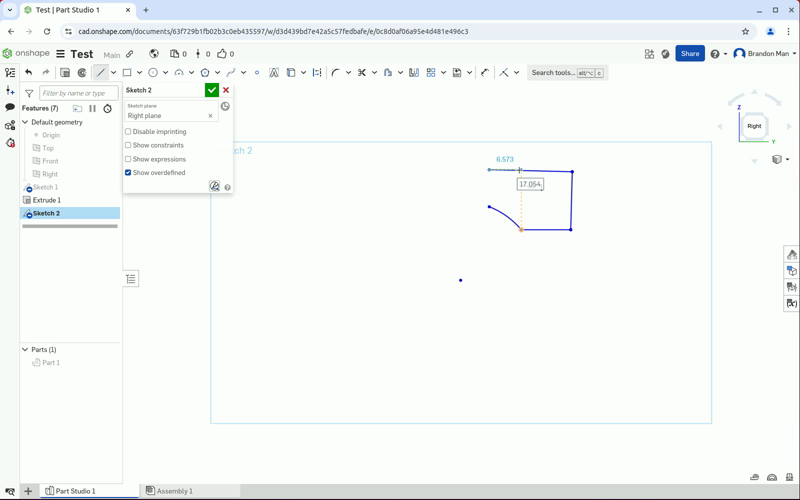
key_down(shift)
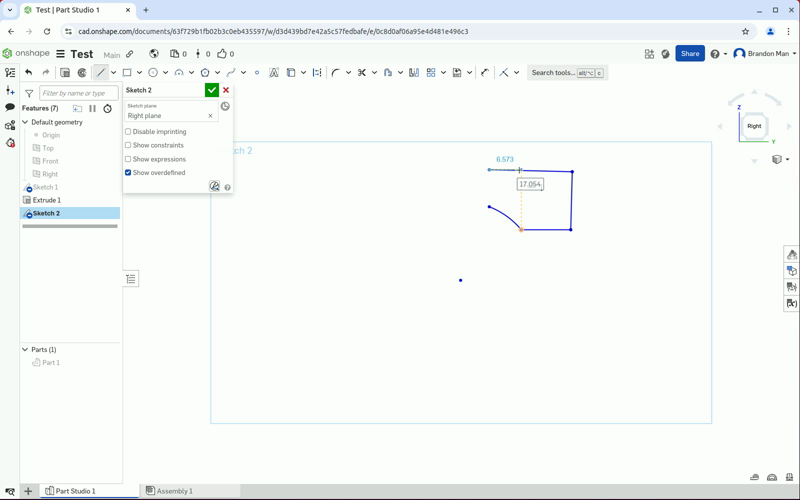
mouse_move(489, 206)
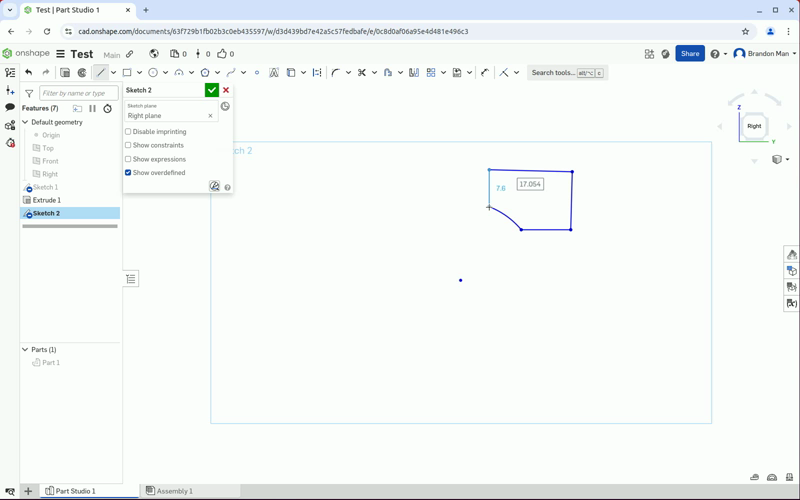
key_up(shift)
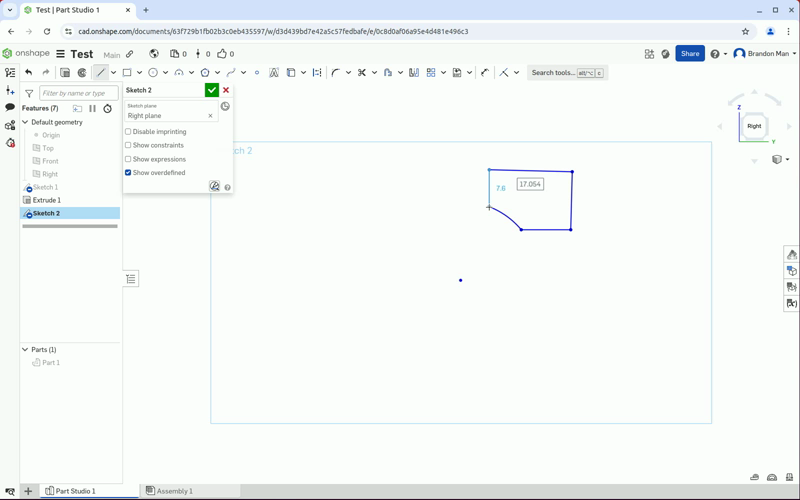
click(489, 206)
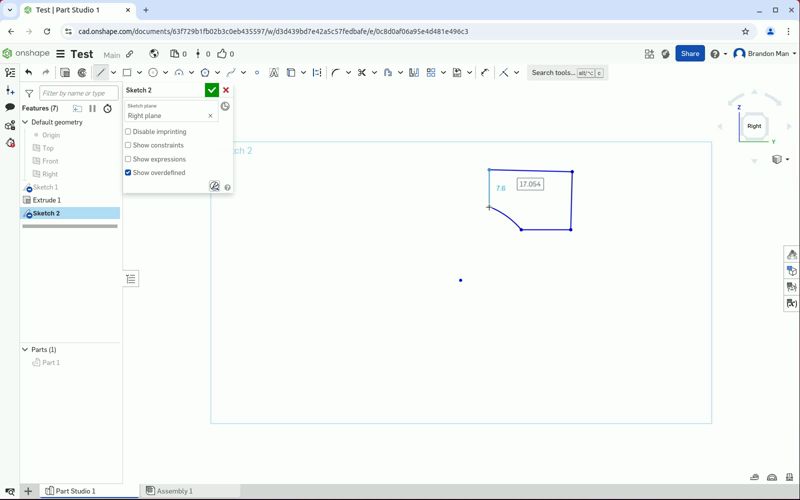
key(esc)
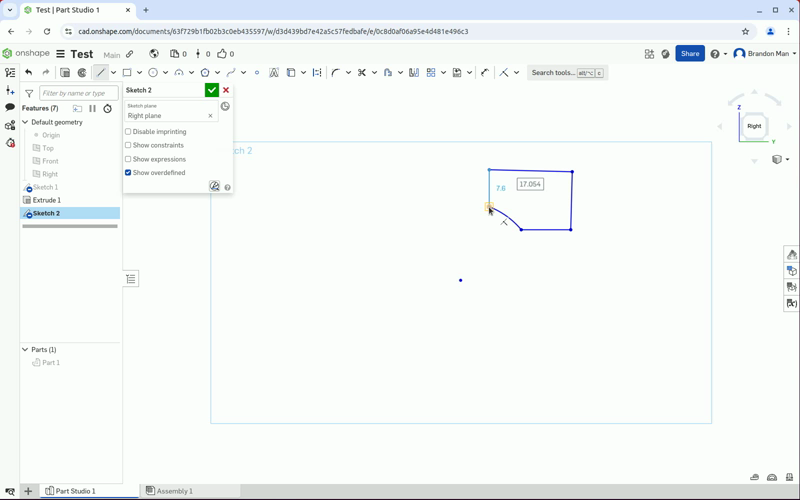
mouse_move(545, 175)
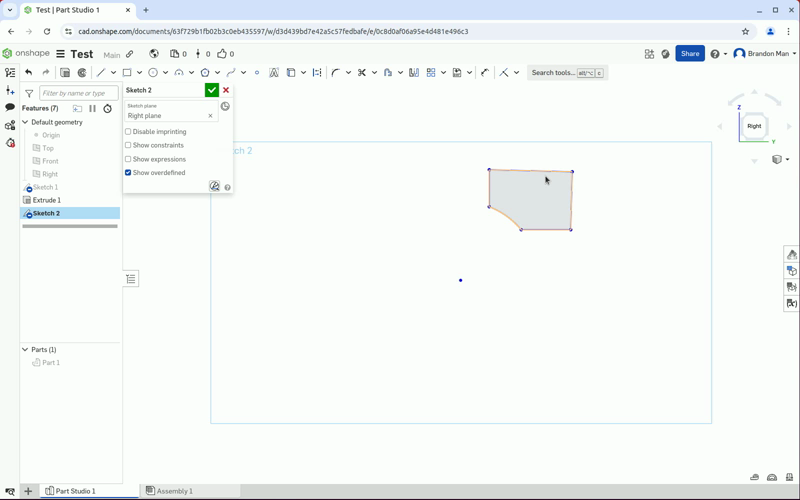
click(545, 175)
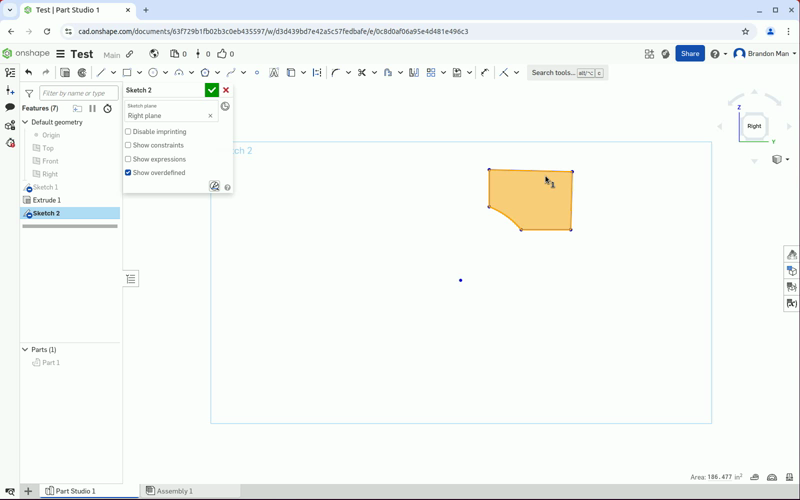
mouse_move(73, 352)
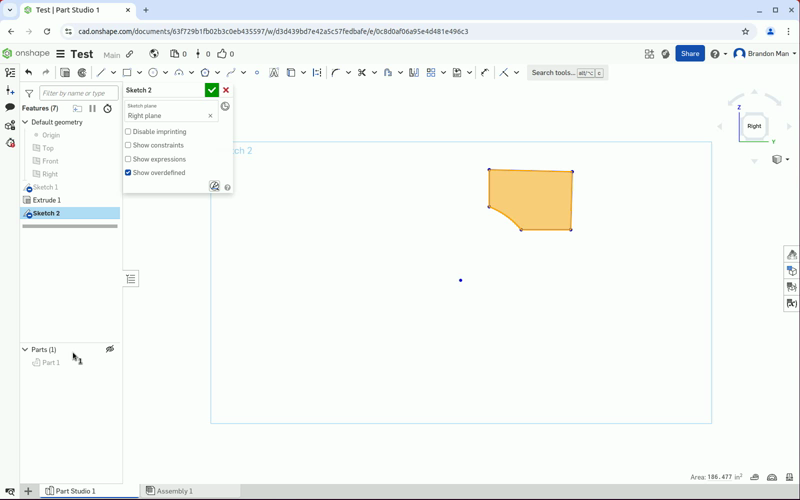
key(shift+y)
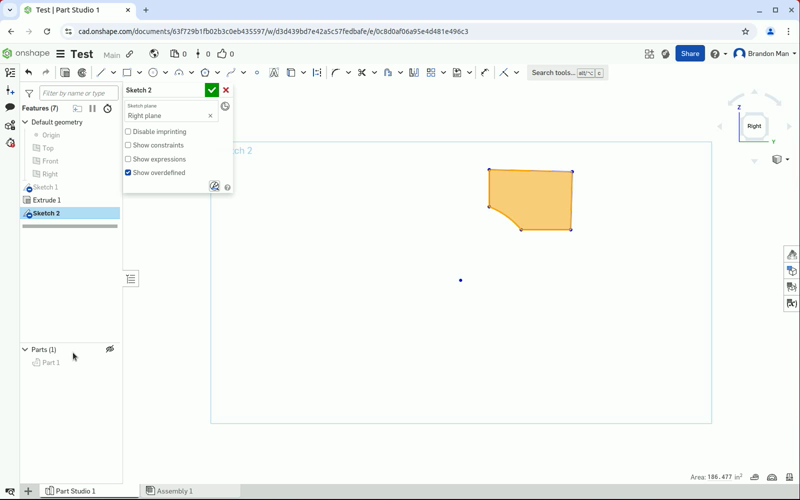
key(shift+e)
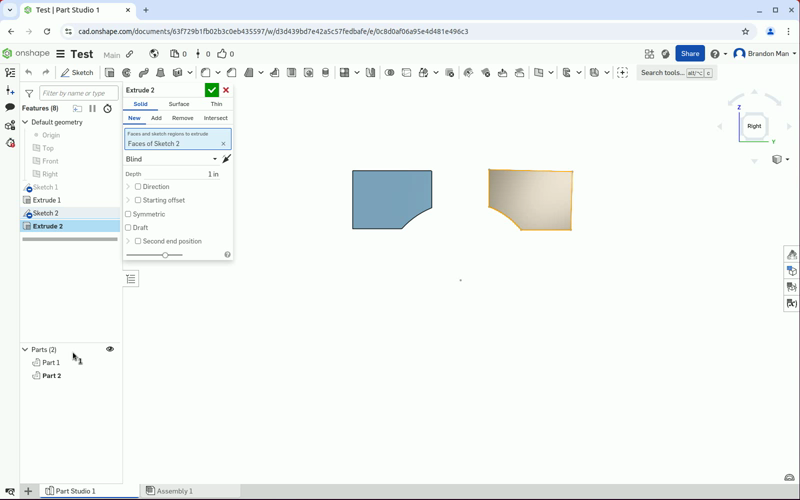
mouse_move(143, 106)
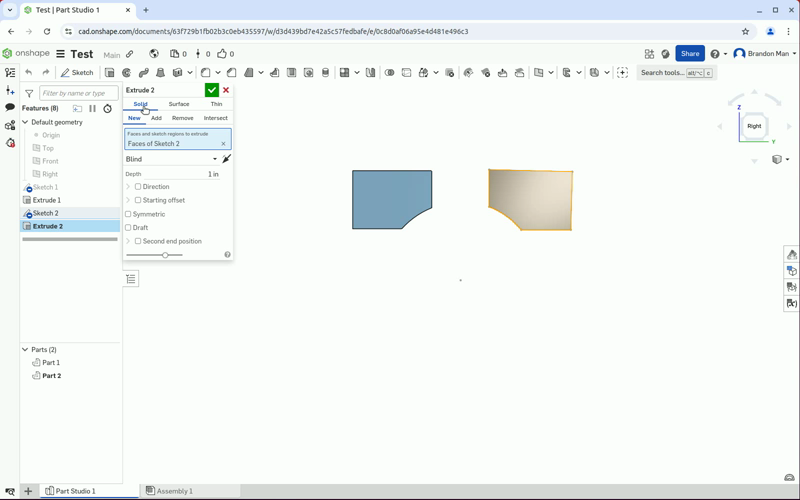
click(143, 106)
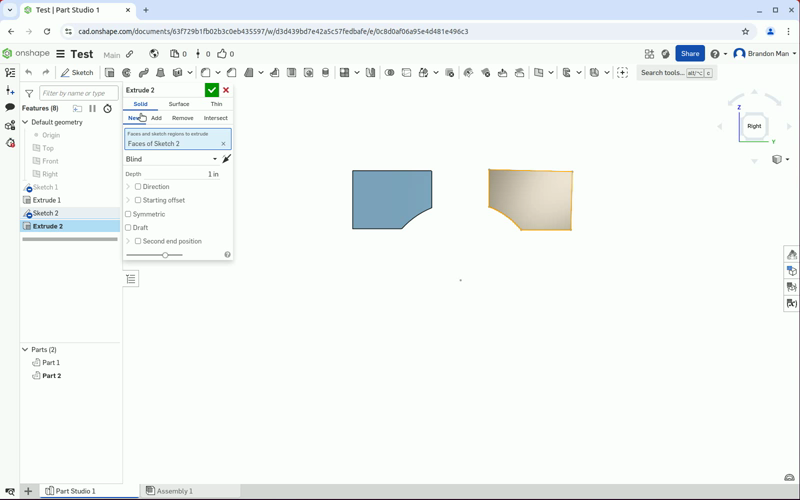
mouse_move(137, 120)
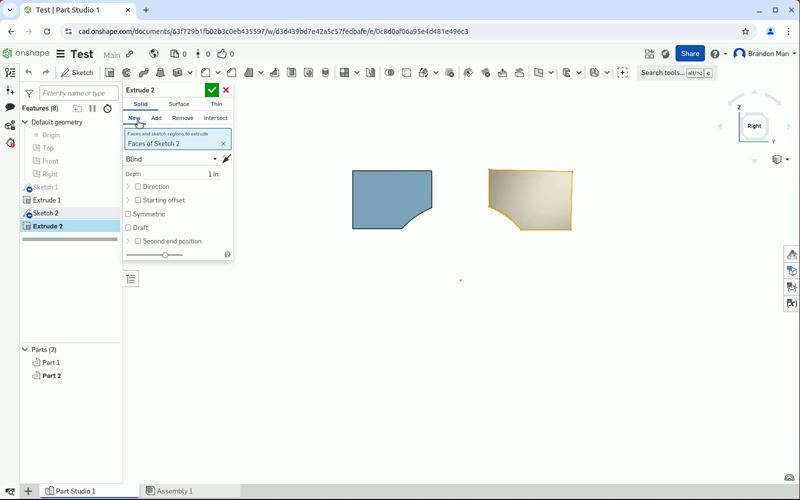
click(137, 120)
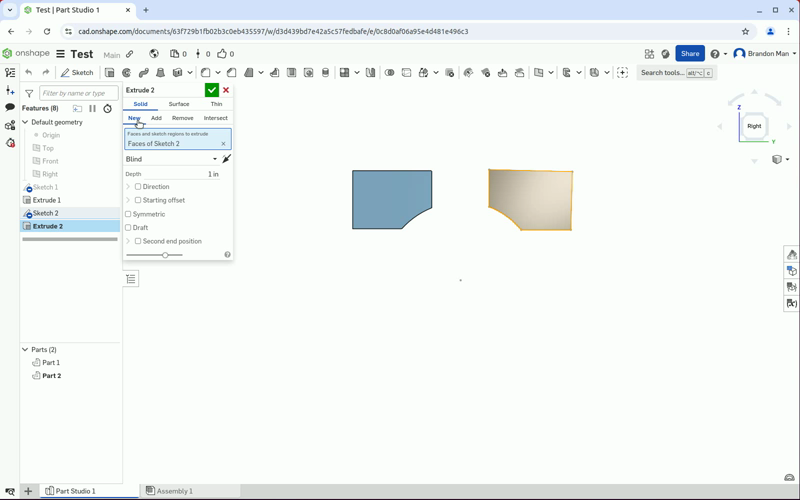
key(tab, 4)
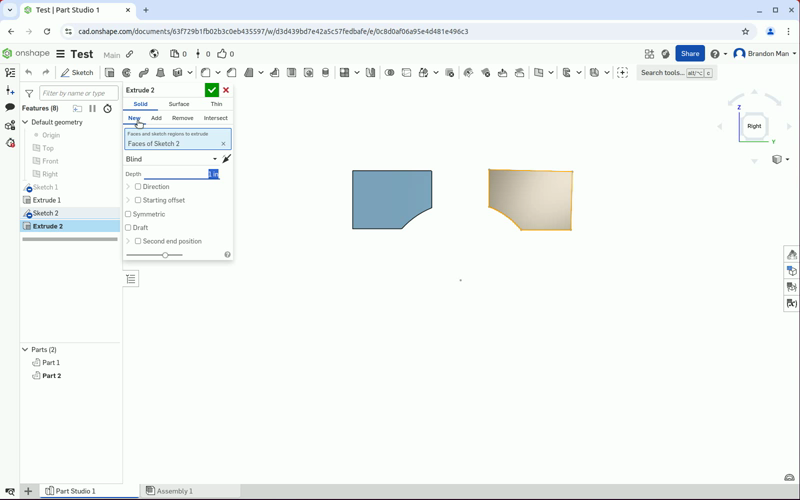
text(-5.296)
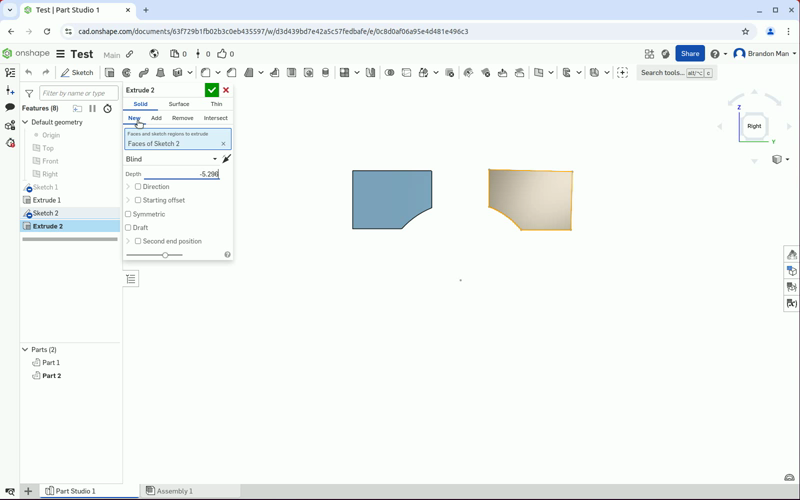
key(enter)
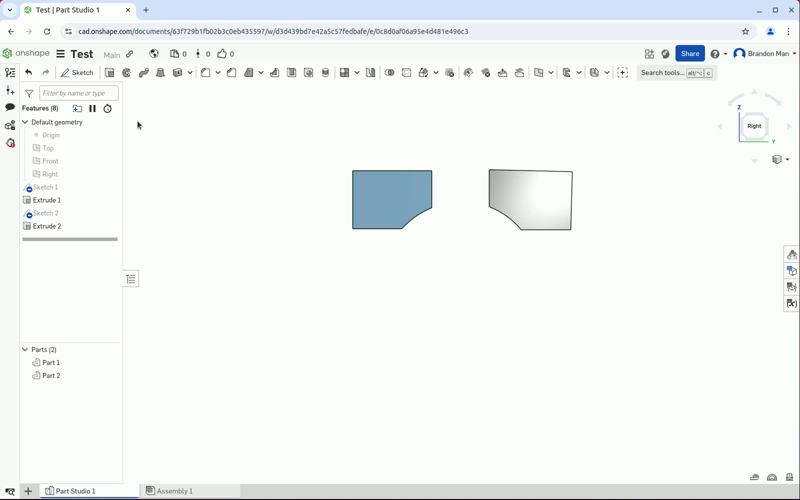
key(shift+h)
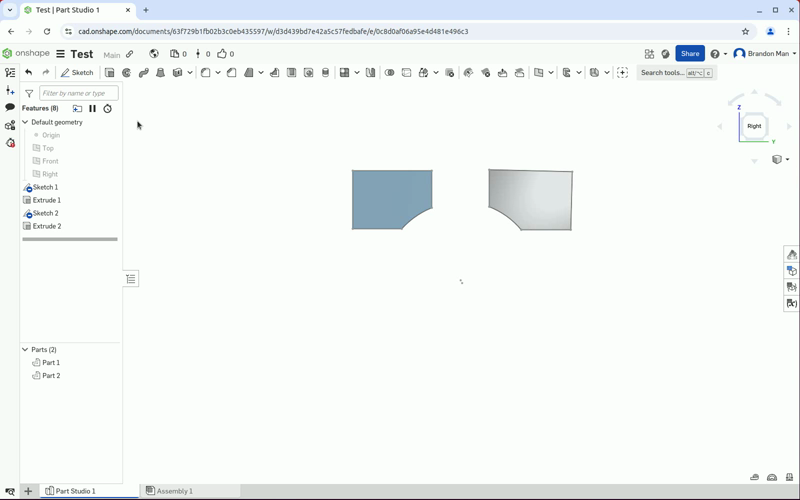
key(shift+h)
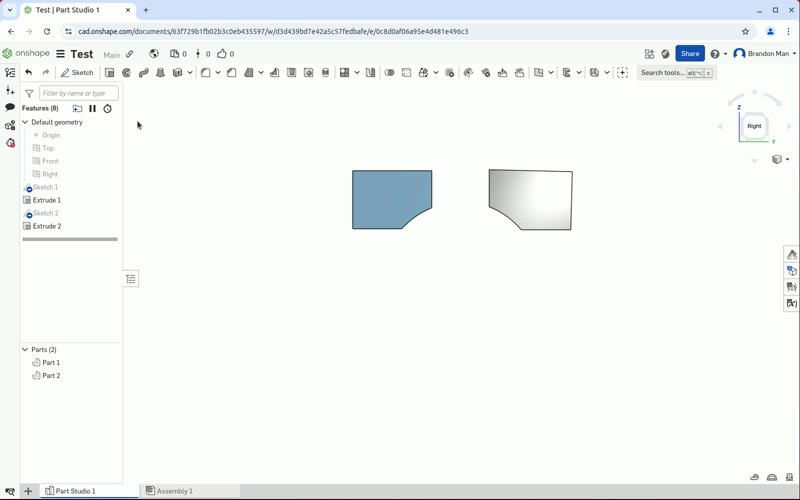
mouse_move(73, 189)
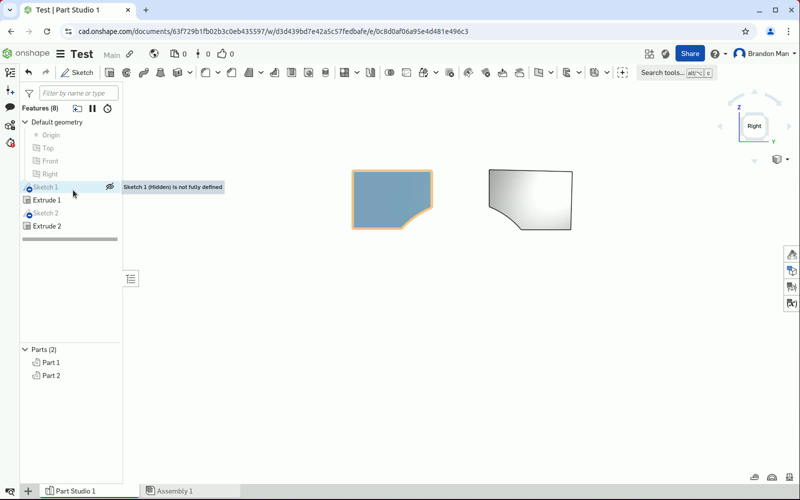
click(73, 189)
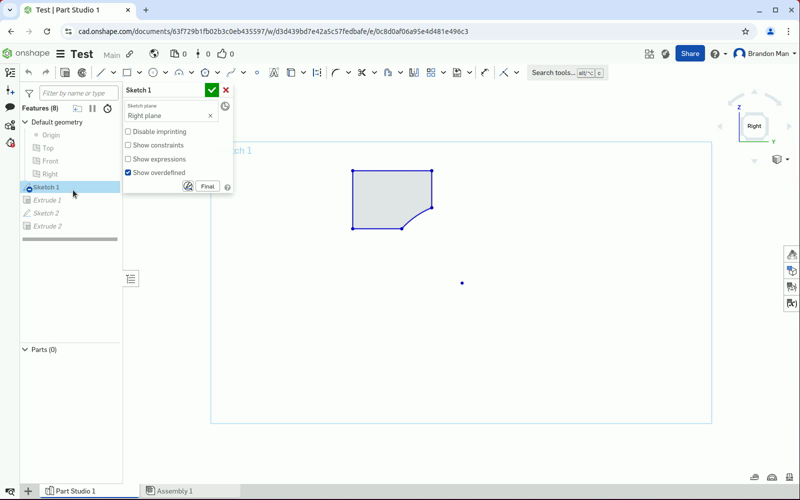
mouse_move(229, 92)
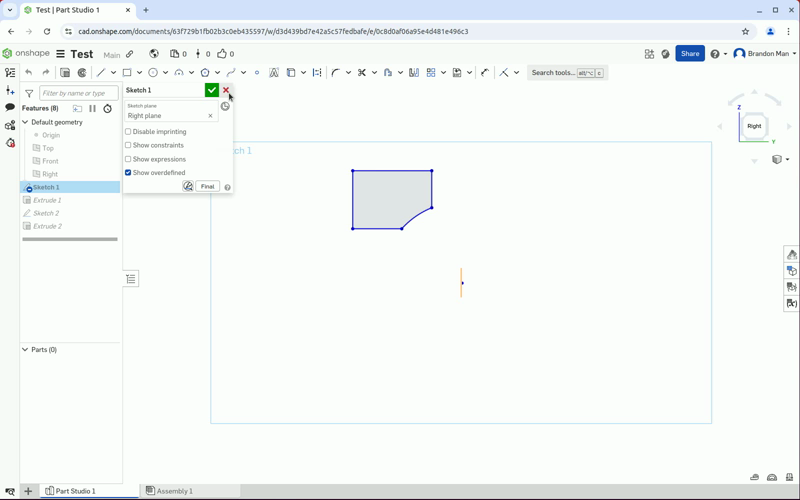
click(229, 92)
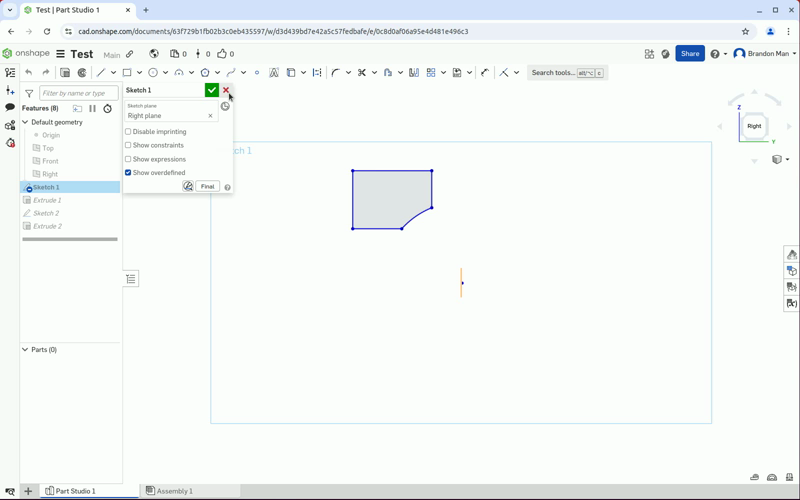
key(shift+s)
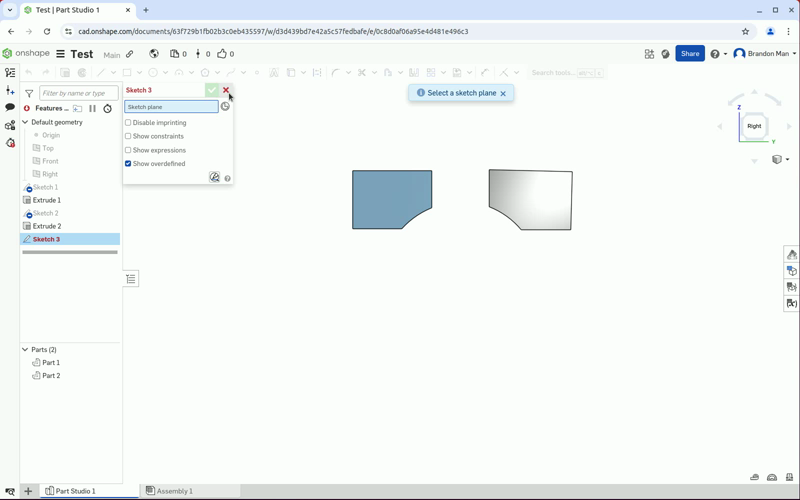
mouse_move(73, 176)
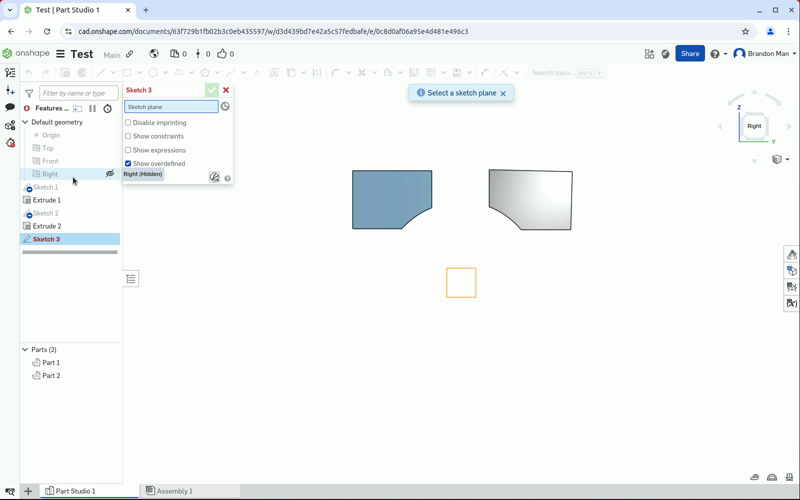
click(73, 176)
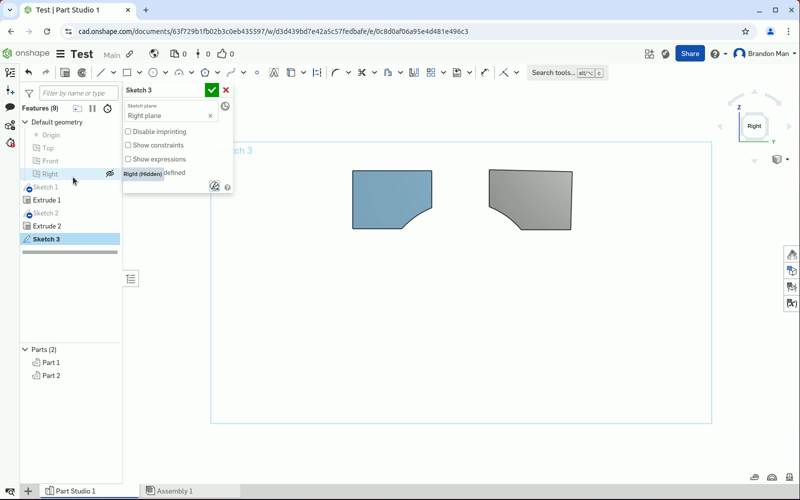
mouse_move(73, 352)
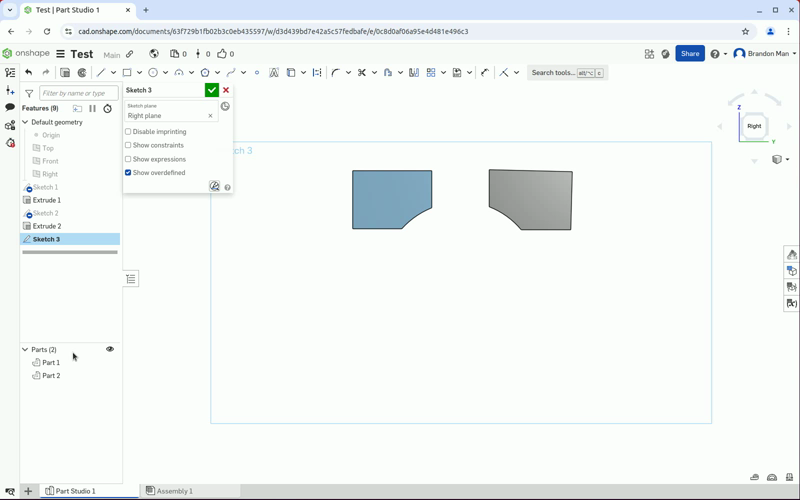
key(y)
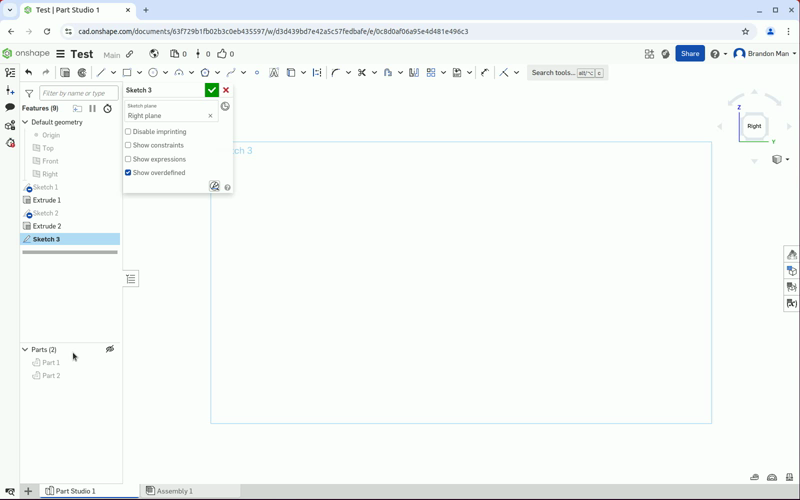
key(l)
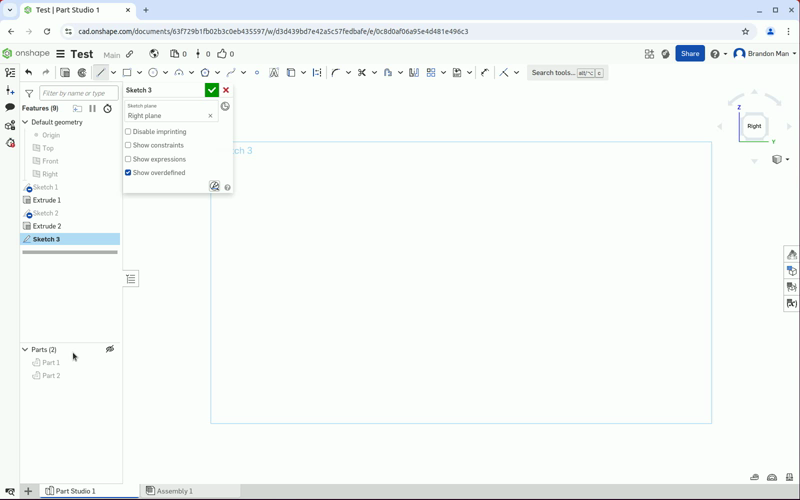
key_down(shift)
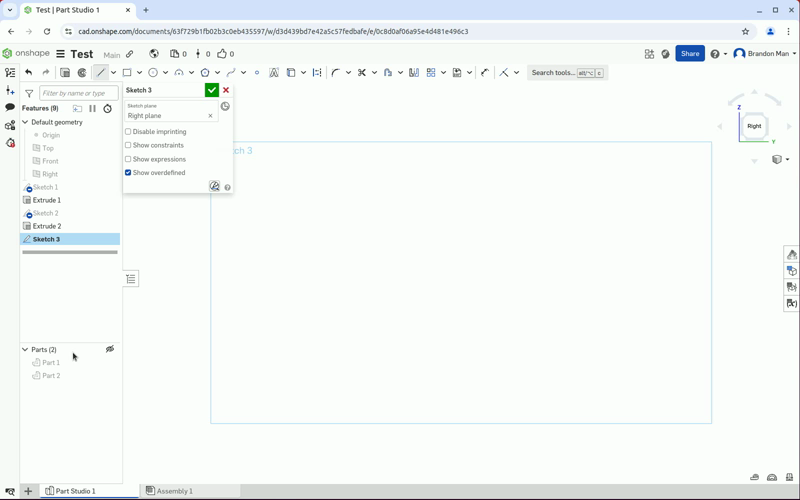
mouse_move(491, 389)
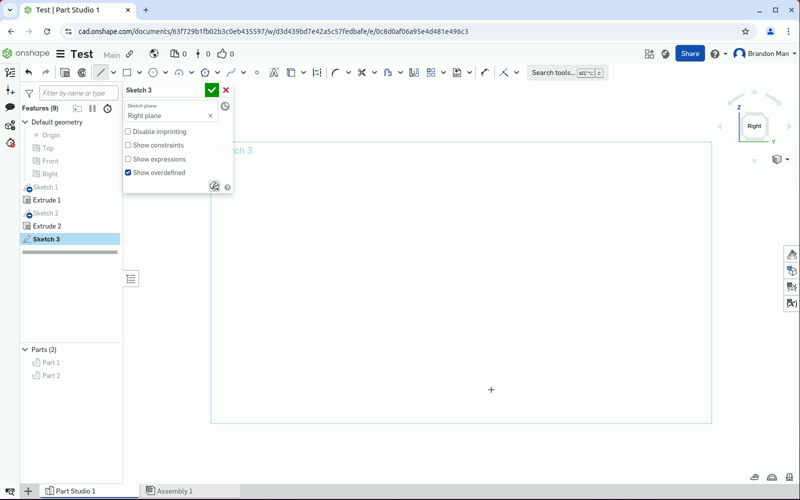
click(491, 389)
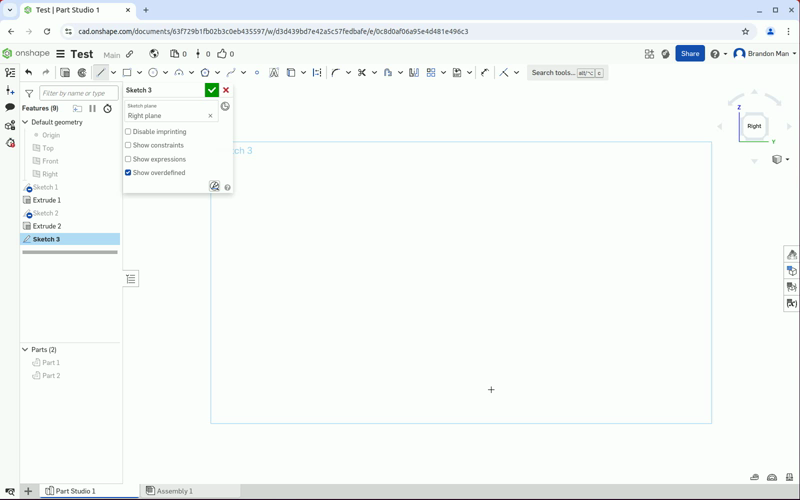
key_up(shift)
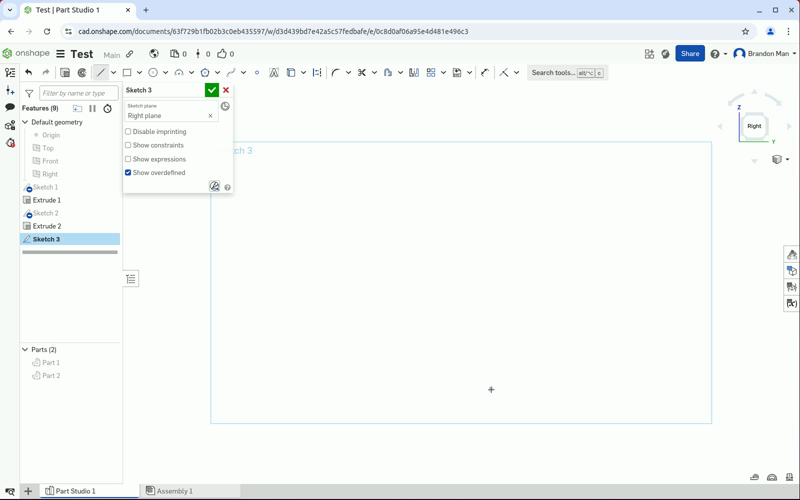
key_down(shift)
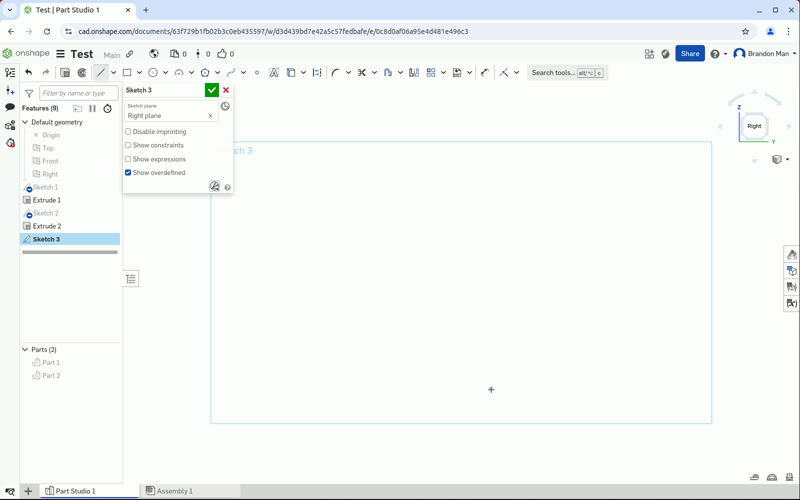
mouse_move(570, 389)
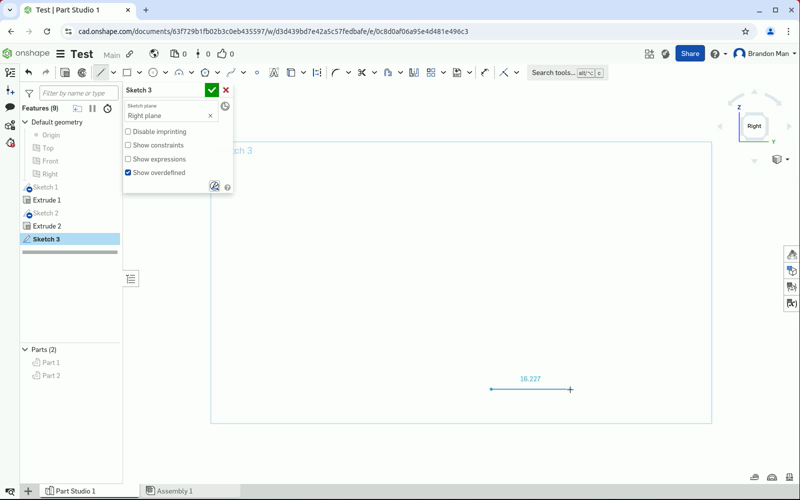
click(570, 389)
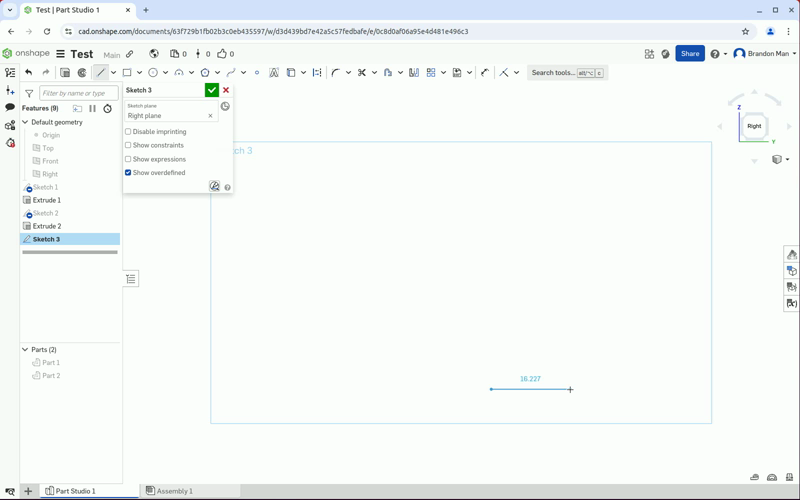
key_up(shift)
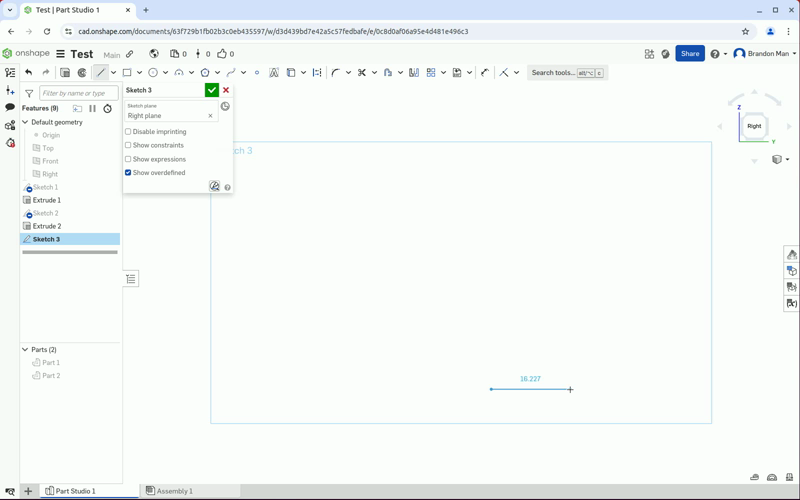
key_down(shift)
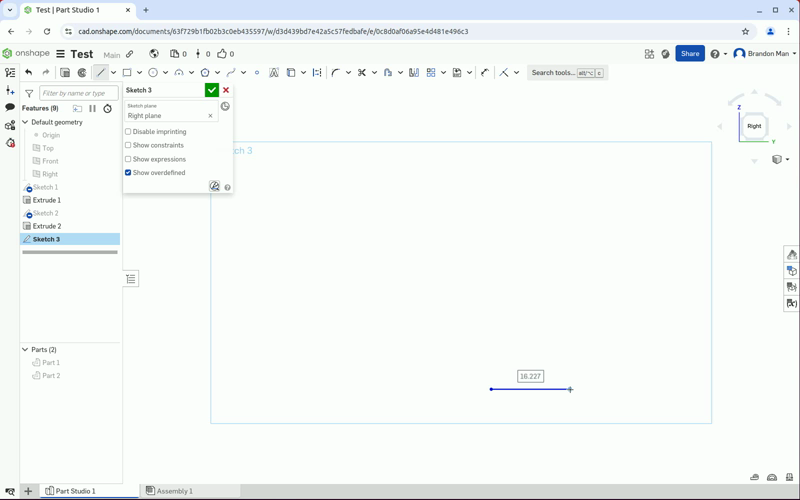
mouse_move(589, 389)
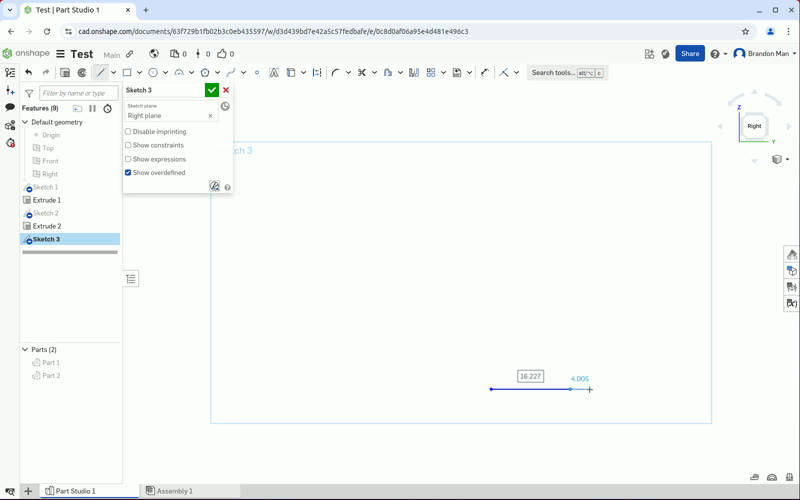
mouse_move(570, 331)
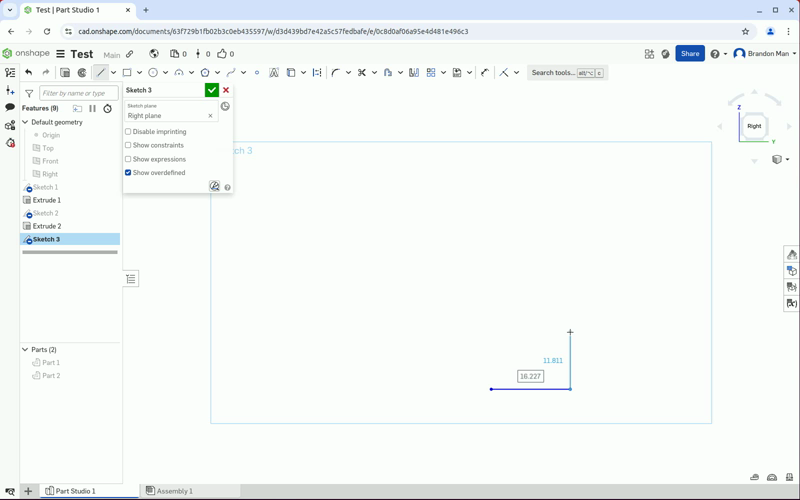
click(570, 331)
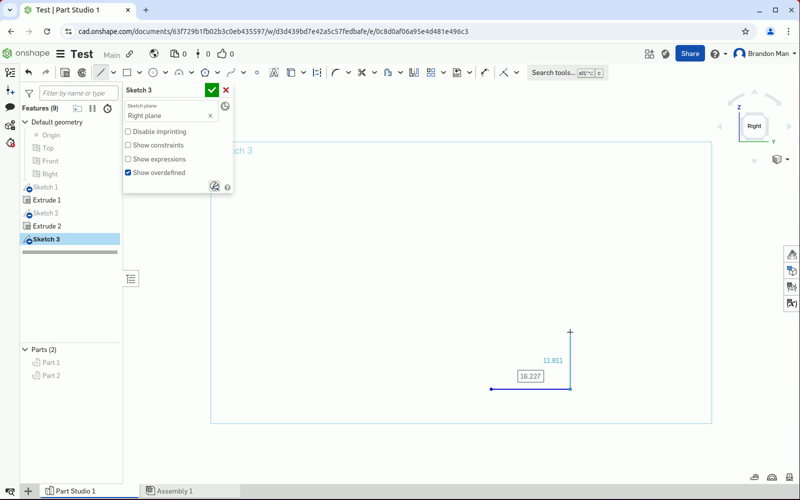
key_up(shift)
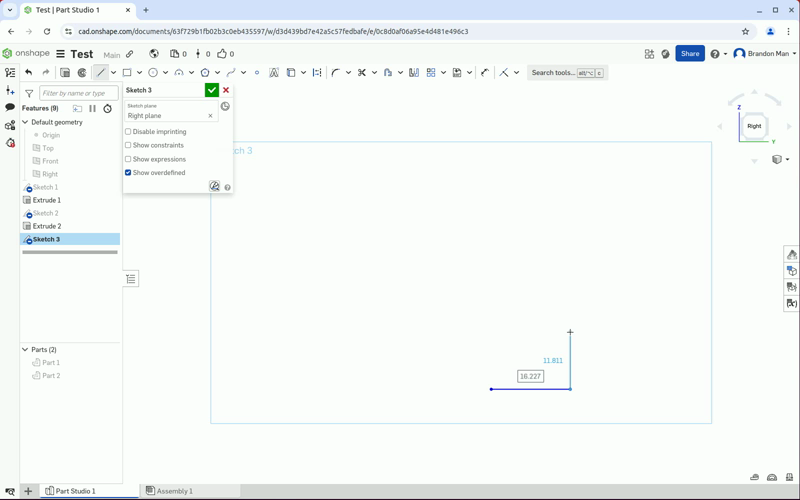
key_down(shift)
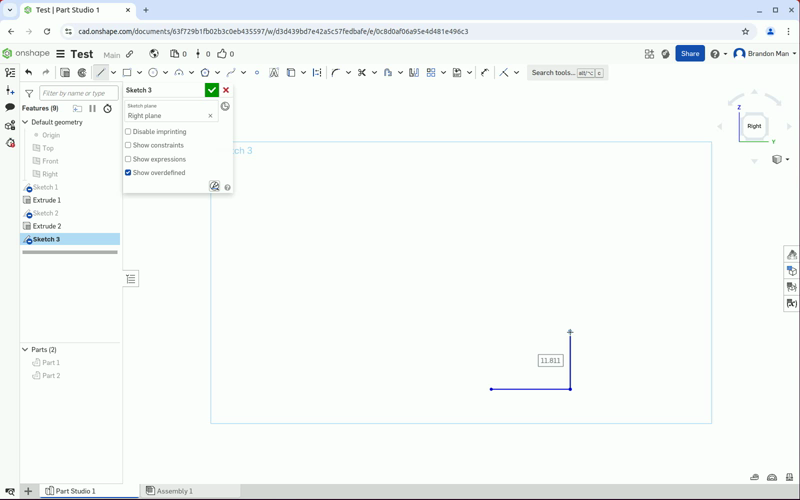
mouse_move(589, 331)
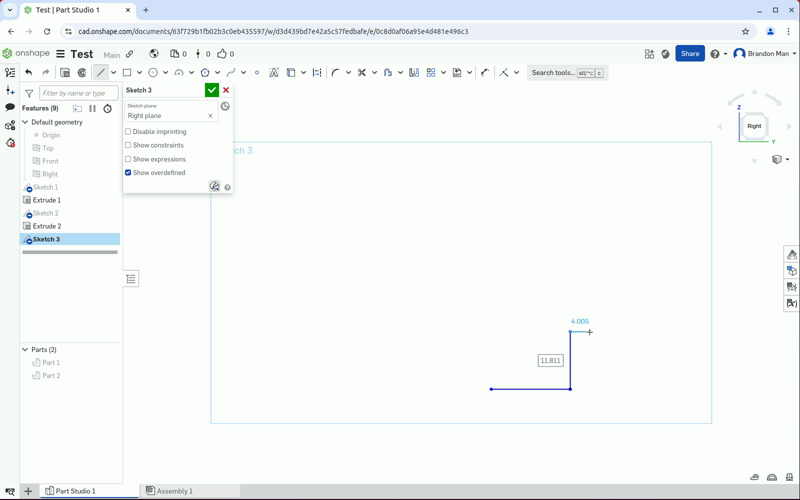
mouse_move(521, 331)
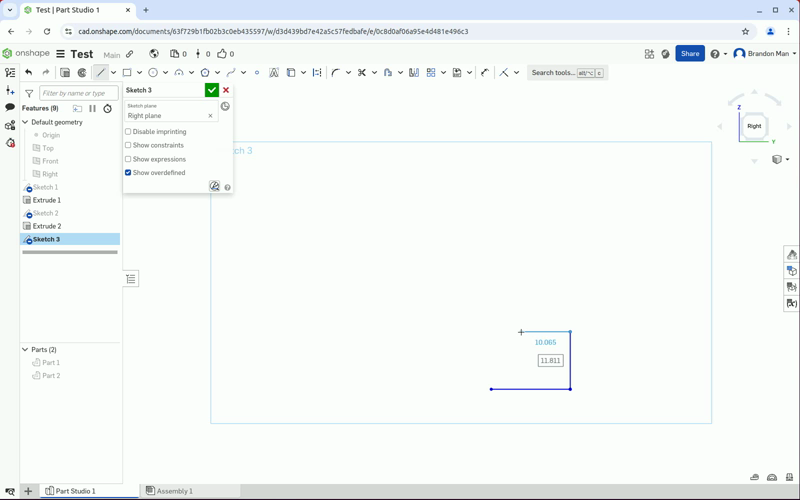
click(521, 331)
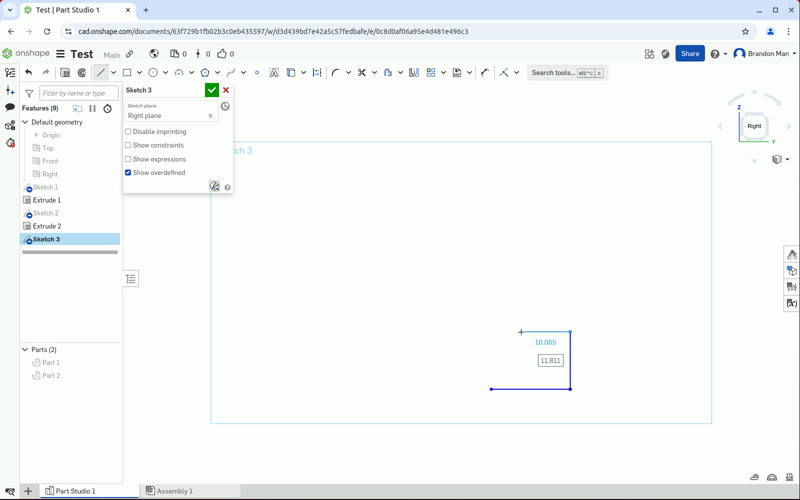
key_up(shift)
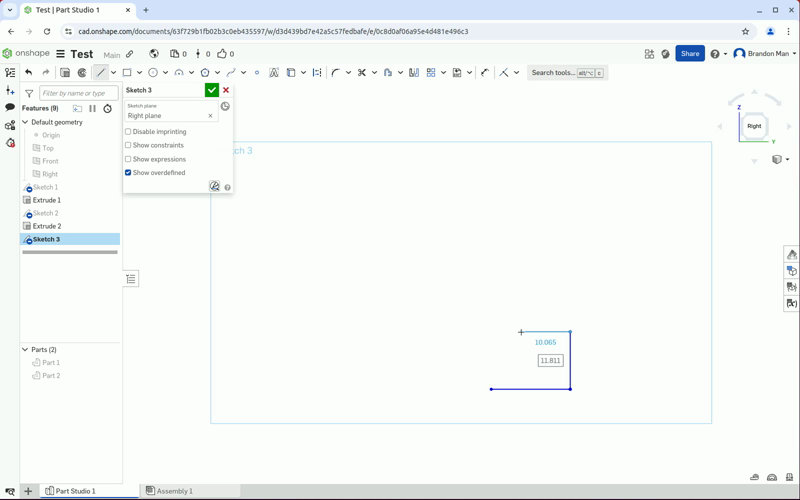
key(esc)
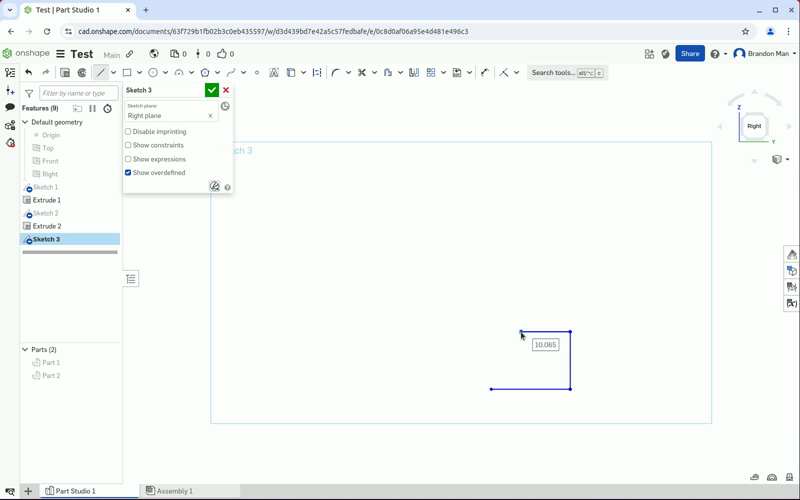
key(a)
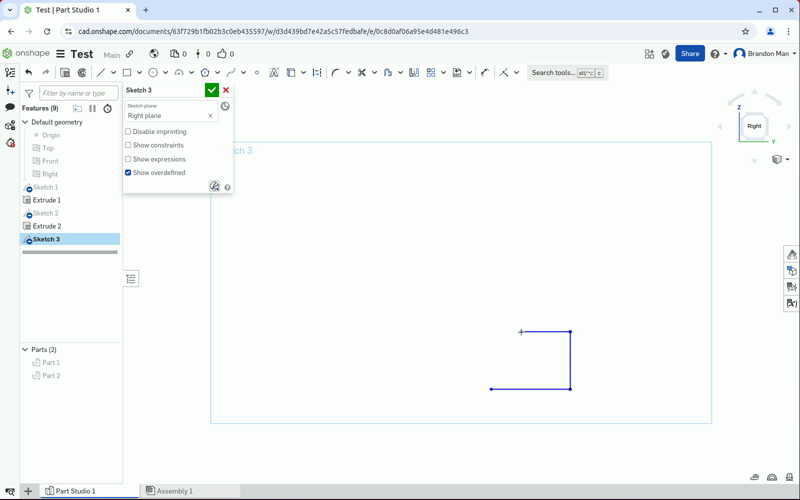
mouse_move(521, 331)
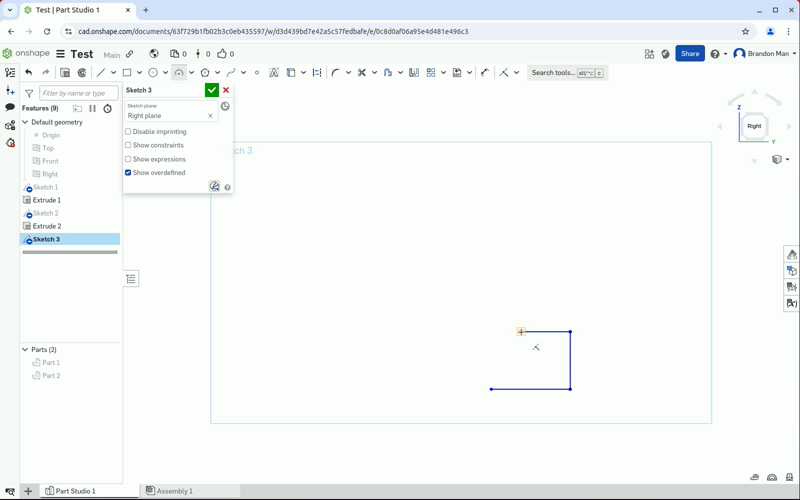
click(521, 331)
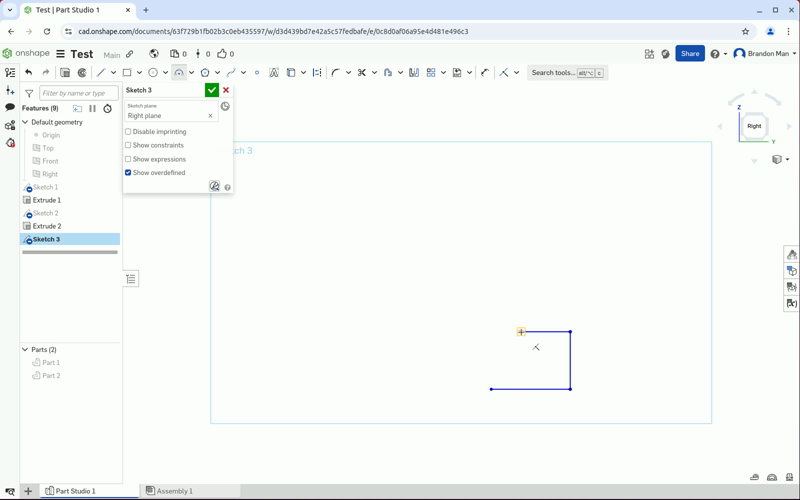
key_down(shift)
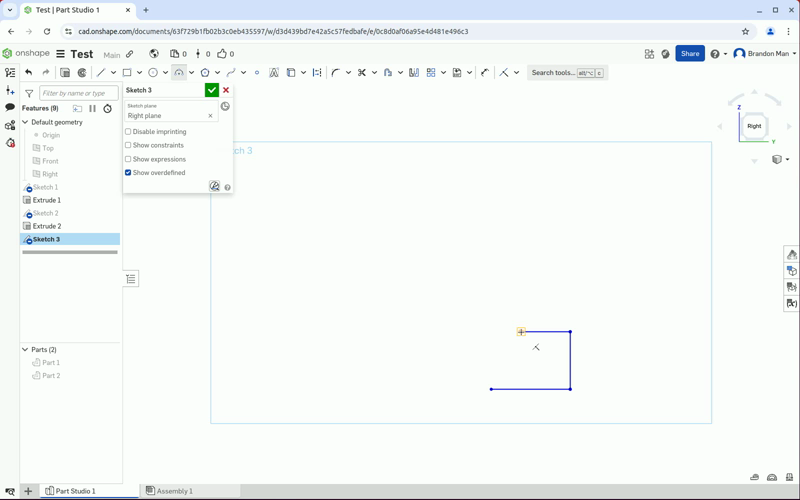
mouse_move(491, 353)
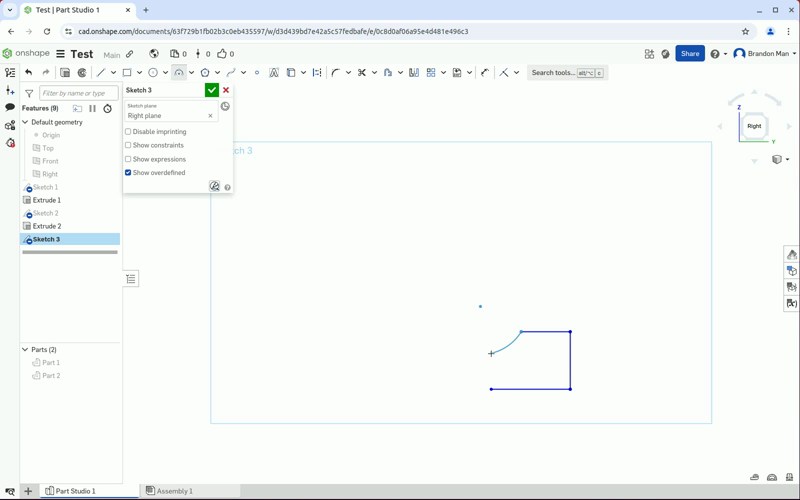
click(491, 353)
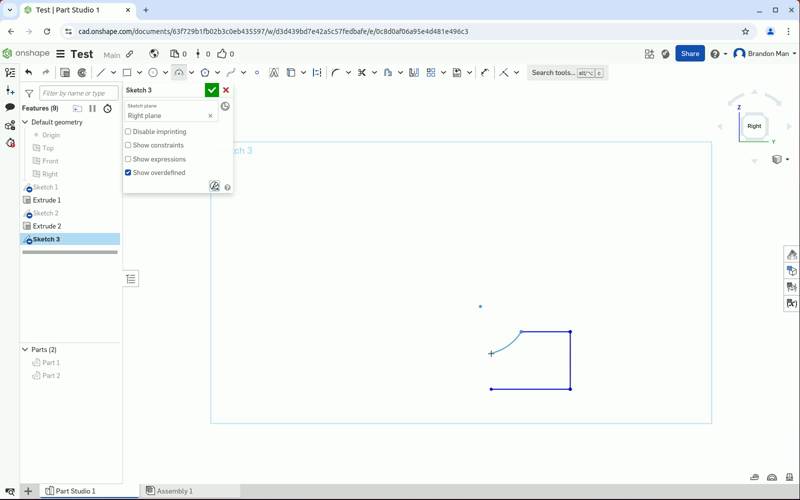
mouse_move(507, 344)
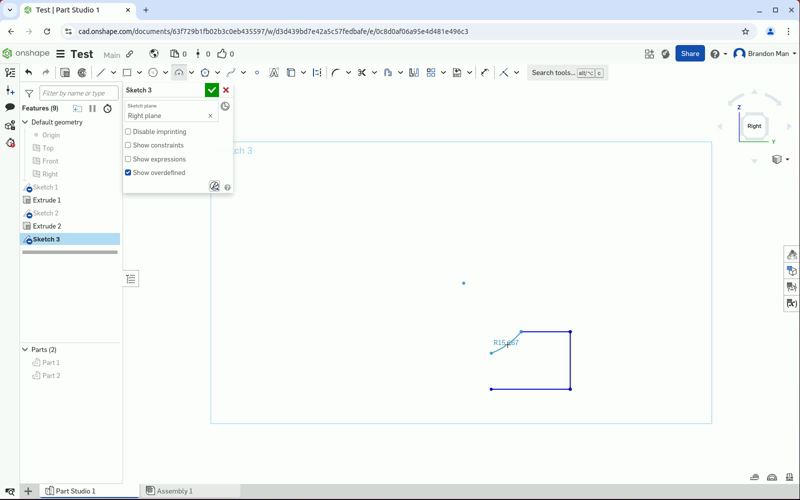
click(507, 344)
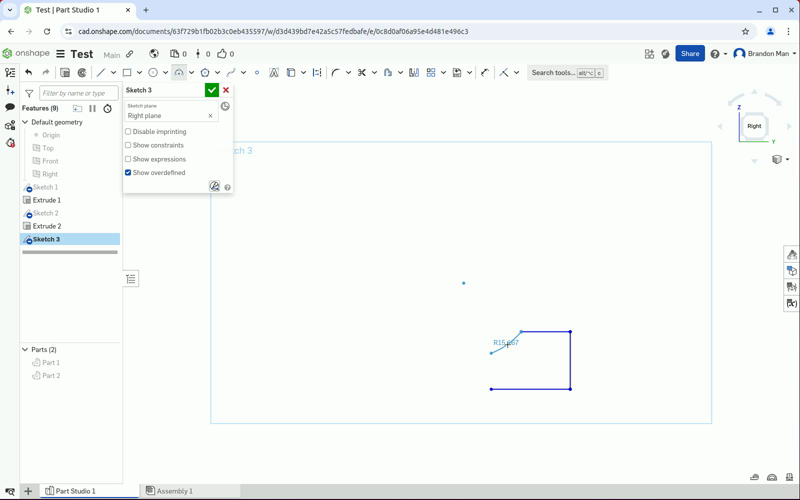
key_up(shift)
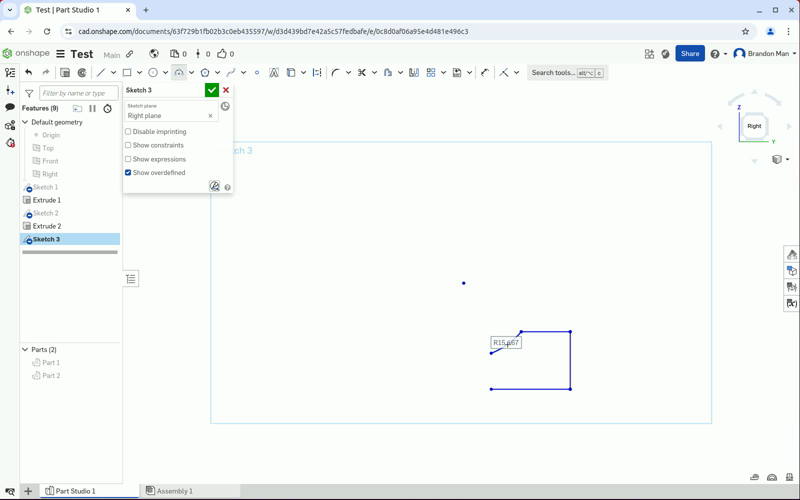
key(esc)
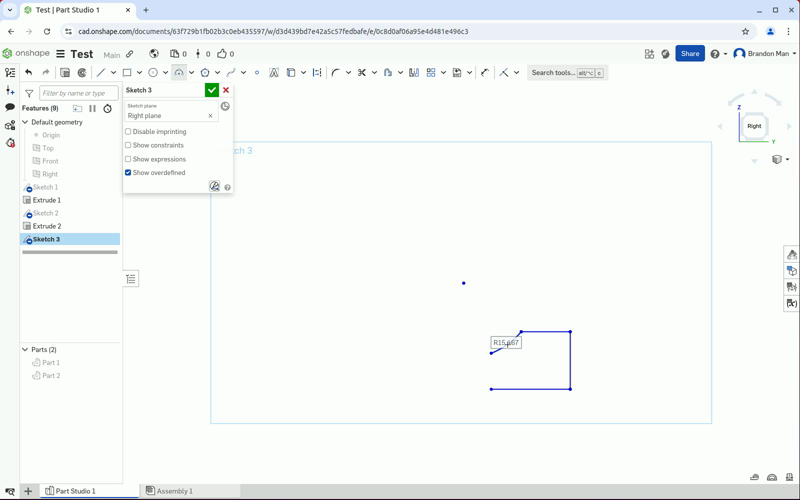
key(l)
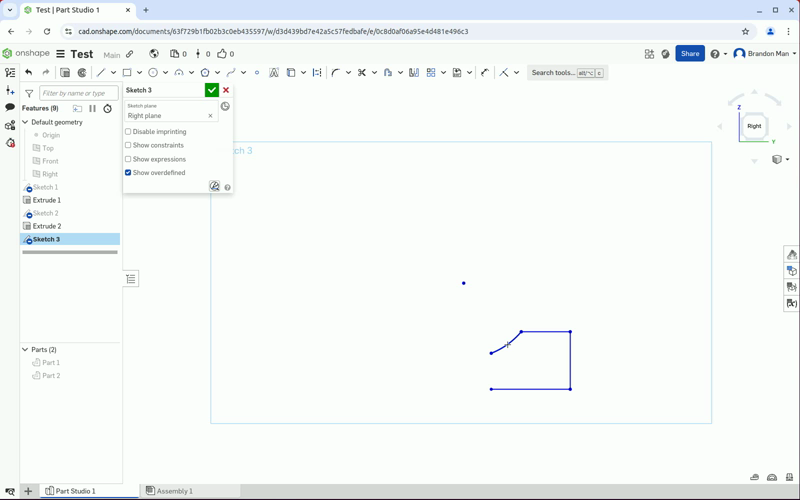
mouse_move(491, 353)
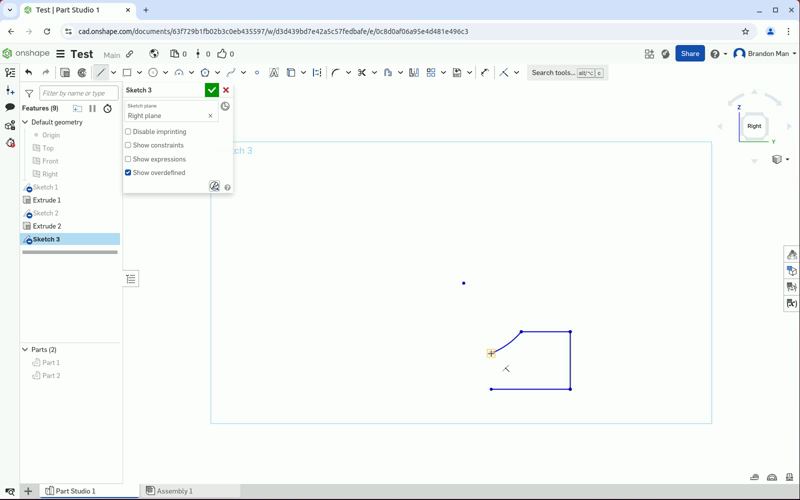
click(491, 353)
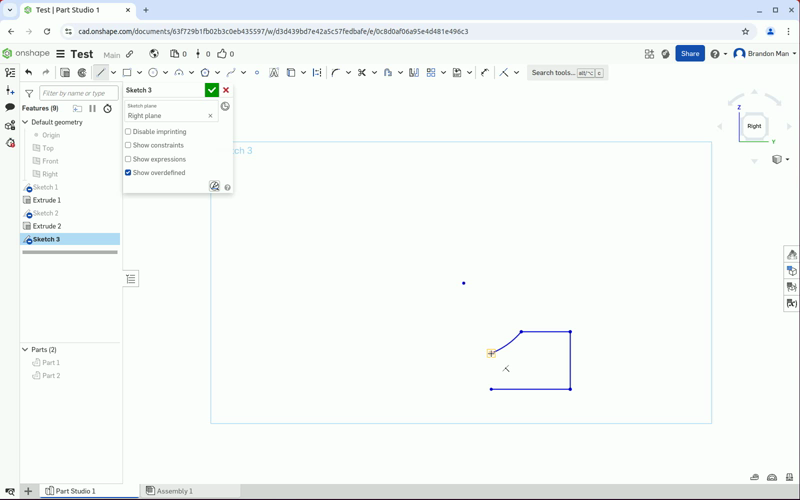
mouse_move(521, 353)
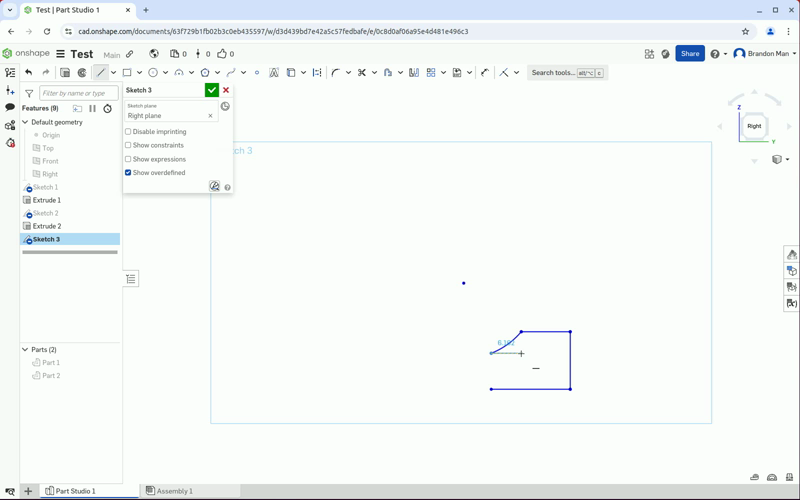
key_down(shift)
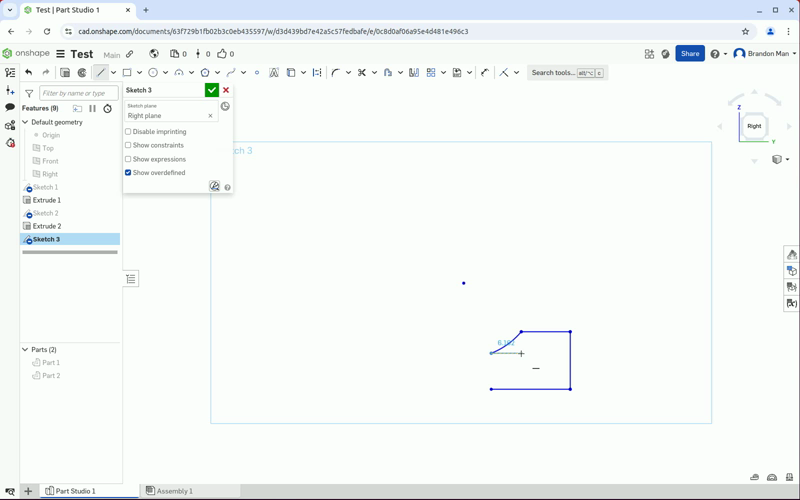
mouse_move(491, 389)
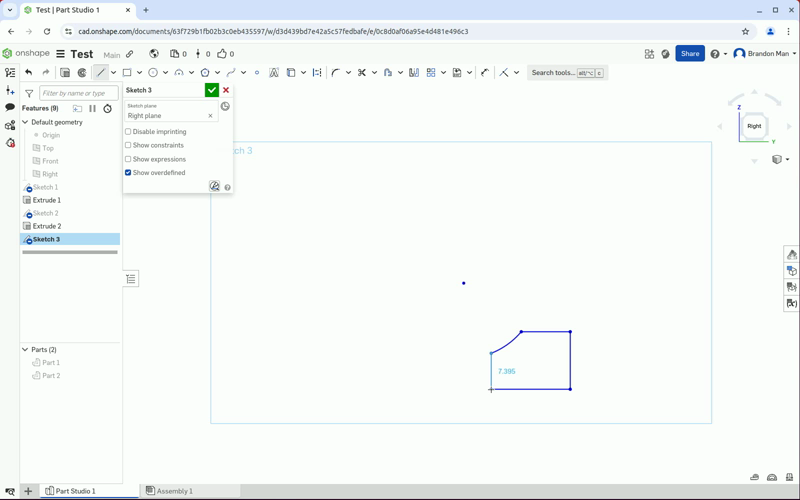
key_up(shift)
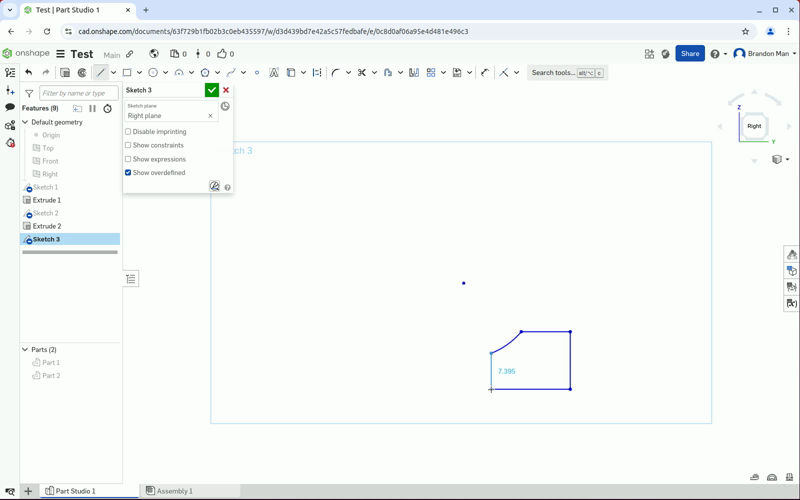
click(491, 389)
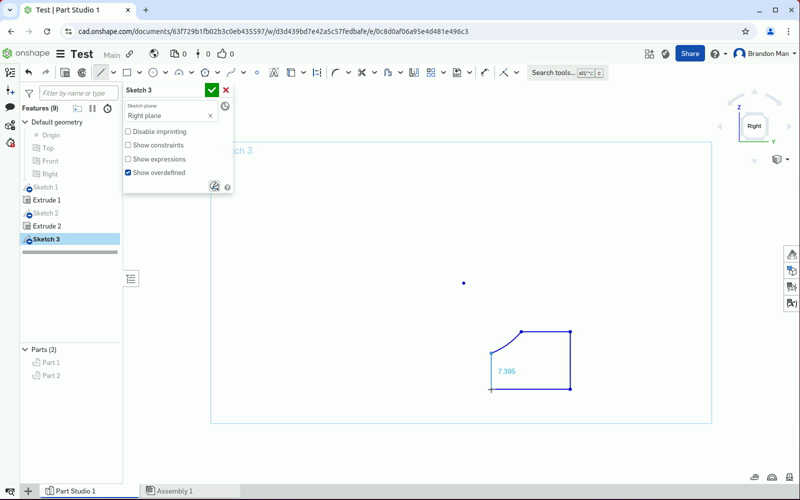
key(esc)
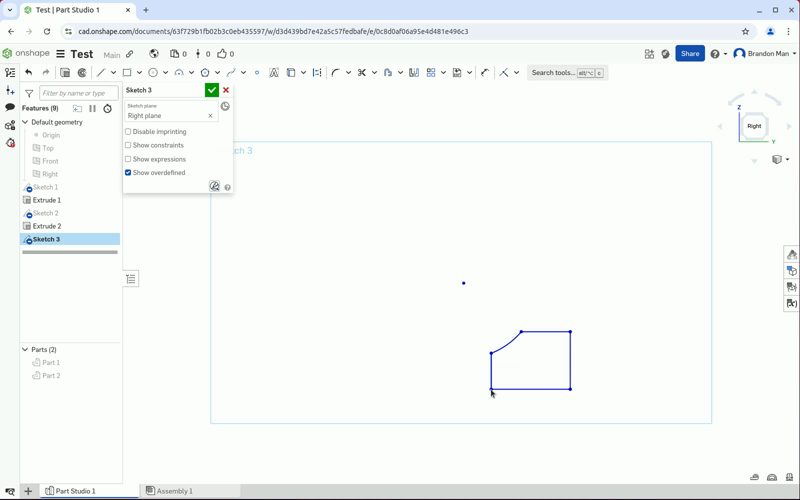
mouse_move(520, 341)
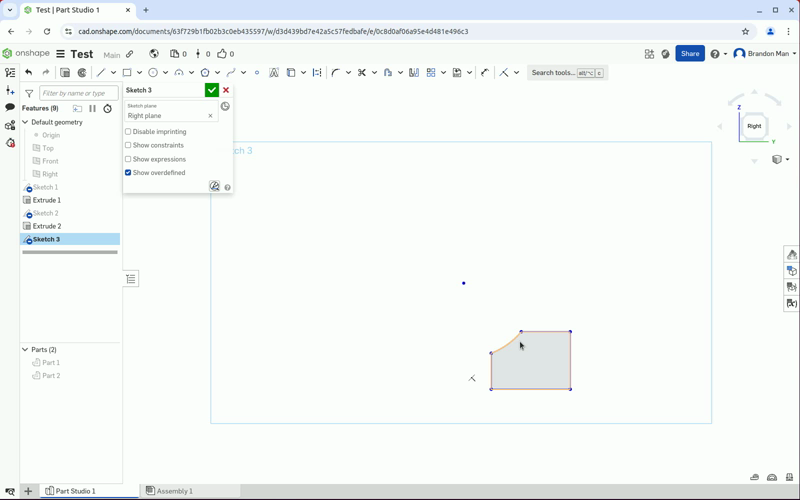
click(520, 341)
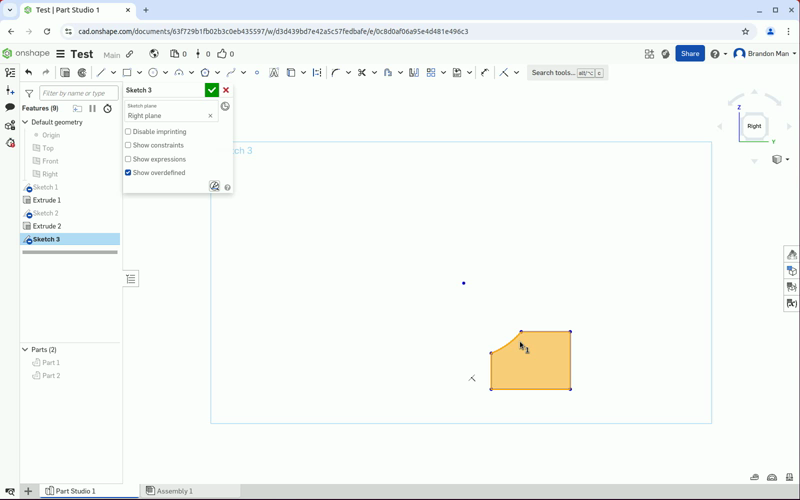
mouse_move(73, 352)
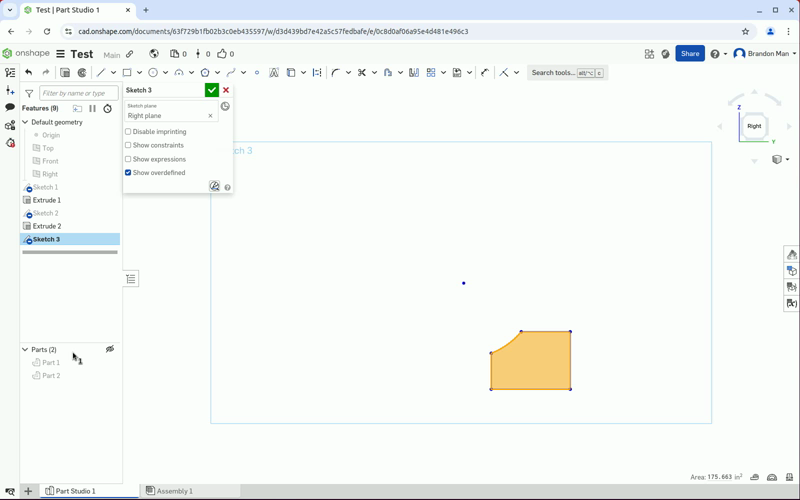
key(shift+y)
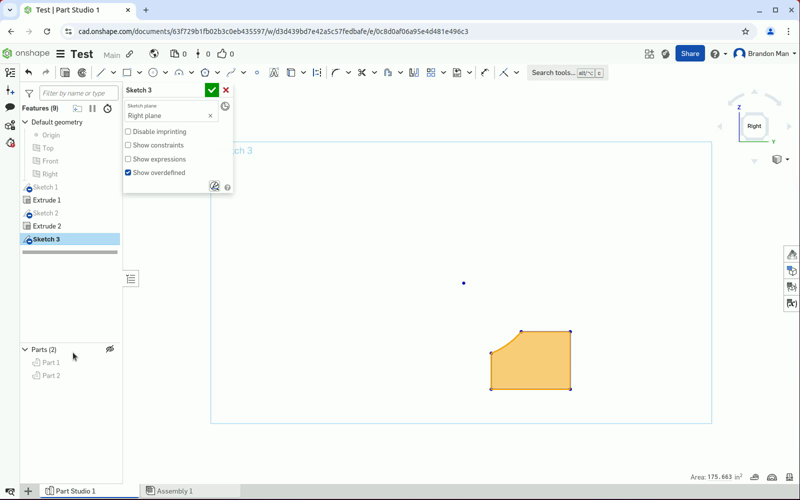
key(shift+e)
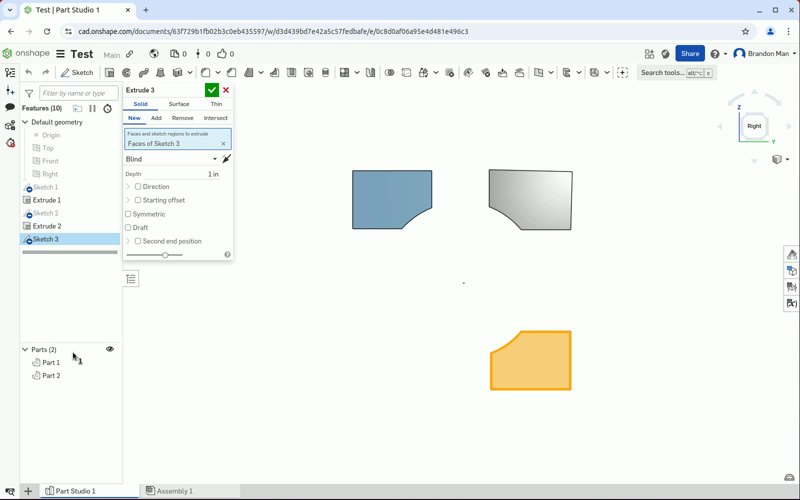
mouse_move(143, 106)
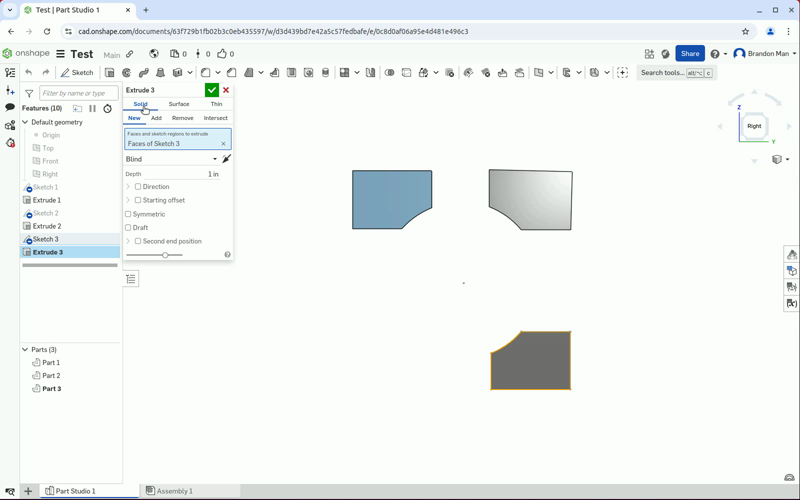
click(143, 106)
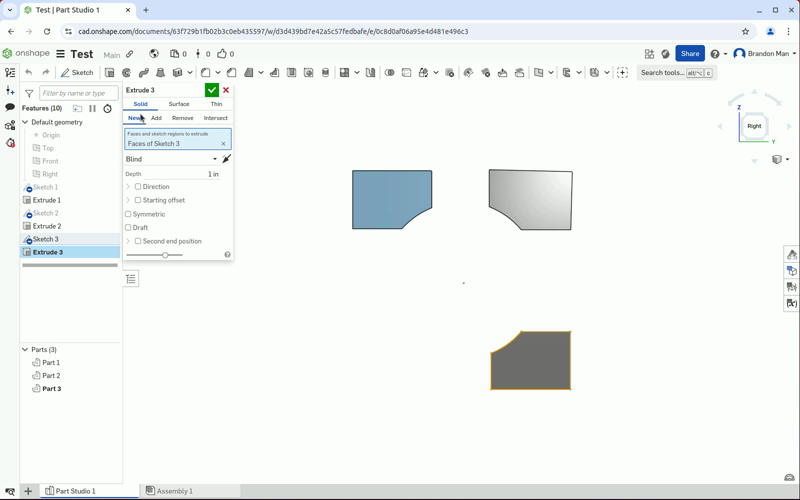
mouse_move(137, 120)
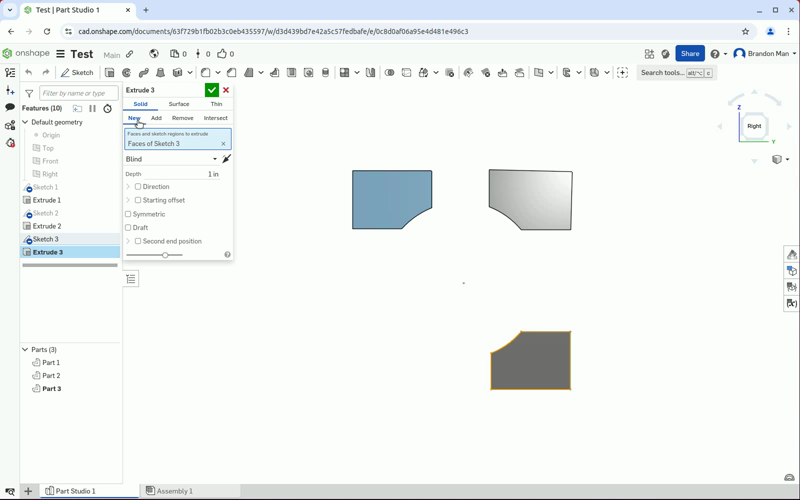
click(137, 120)
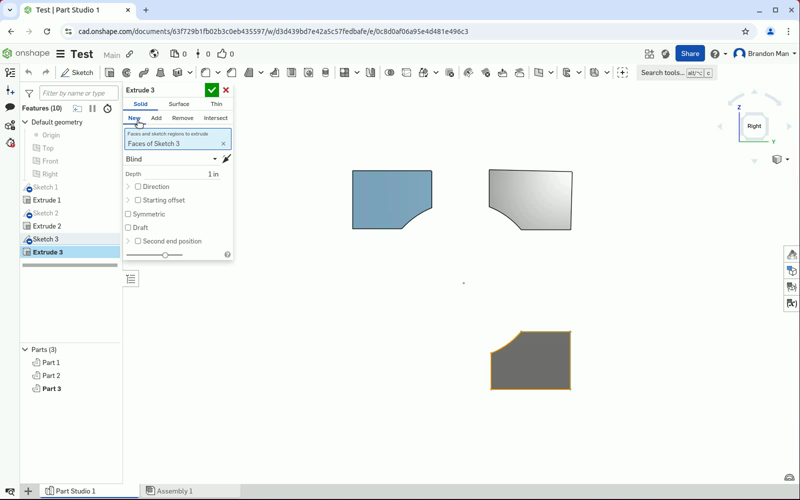
key(tab, 4)
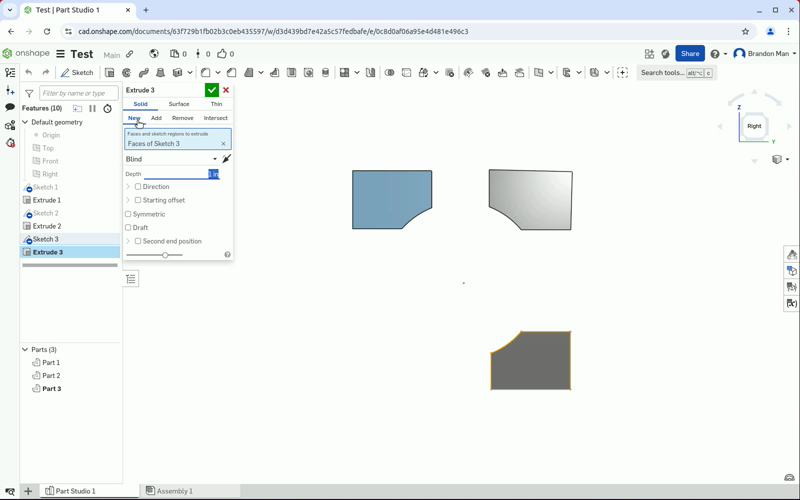
text(-5.296)
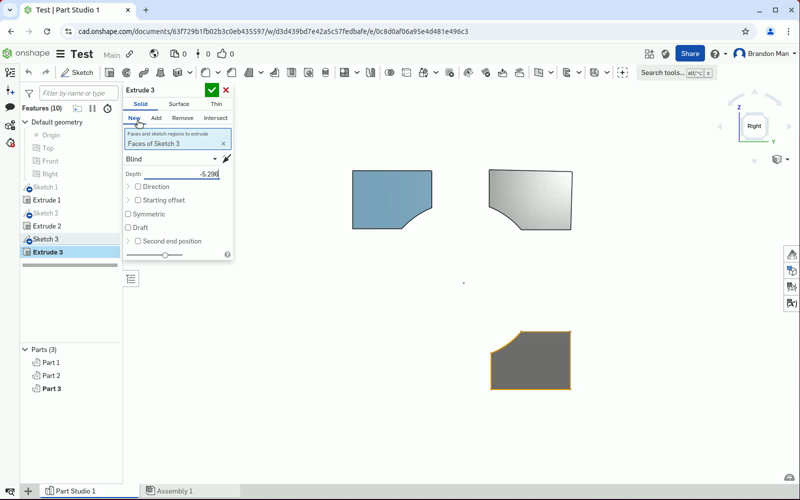
key(enter)
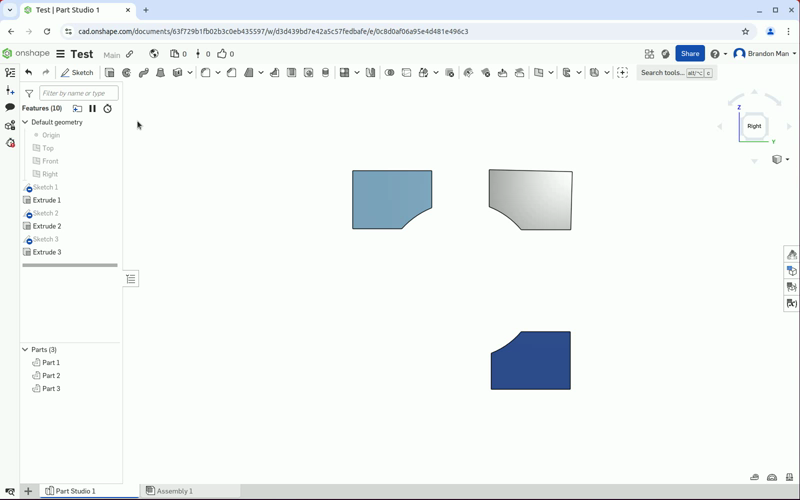
key(shift+h)
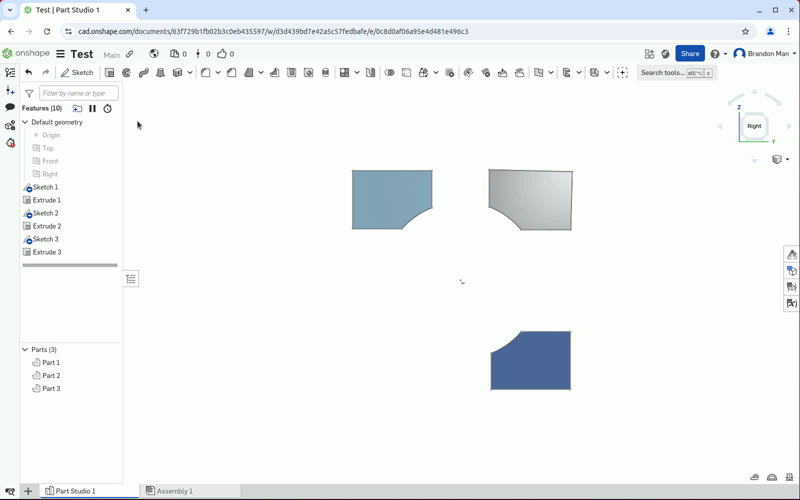
key(shift+h)
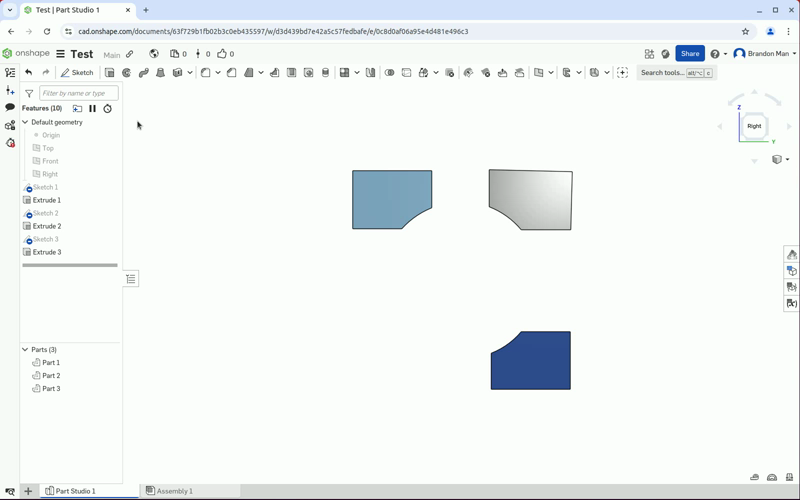
mouse_move(73, 189)
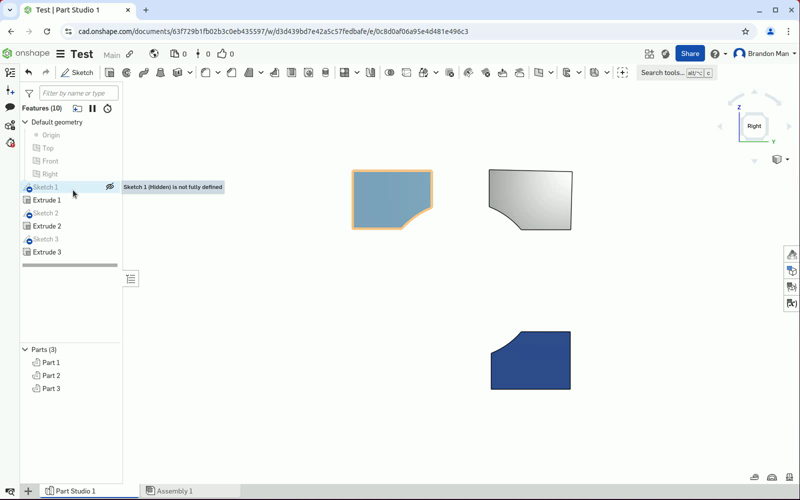
click(73, 189)
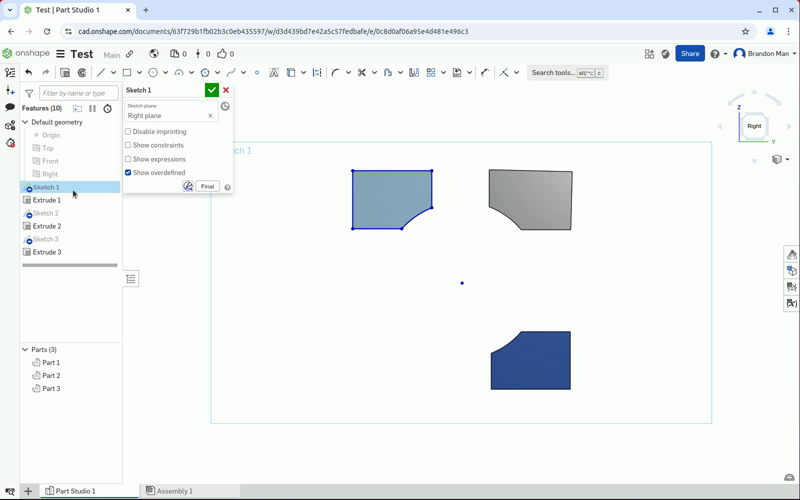
mouse_move(229, 92)
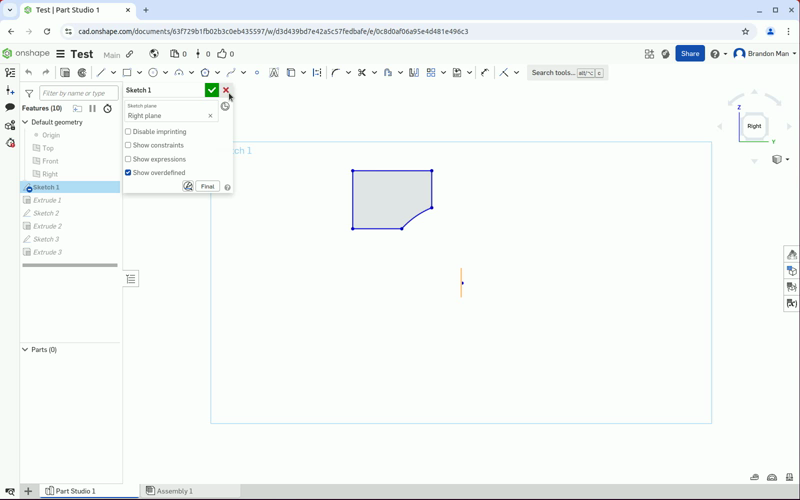
click(229, 92)
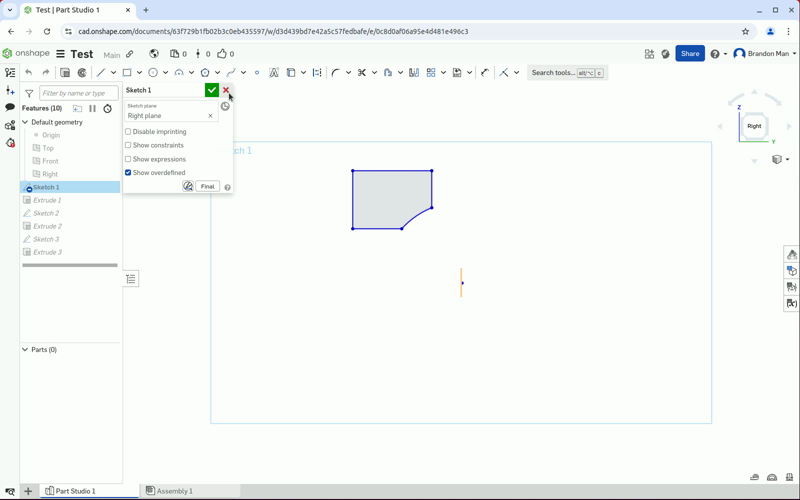
key(shift+s)
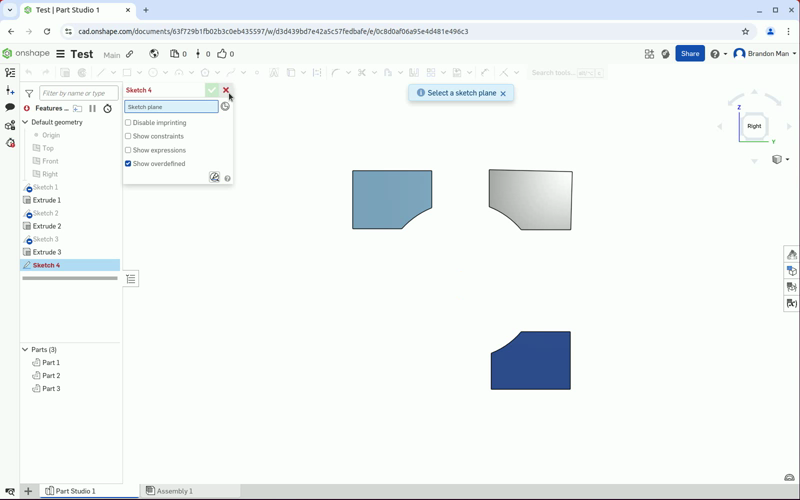
mouse_move(73, 176)
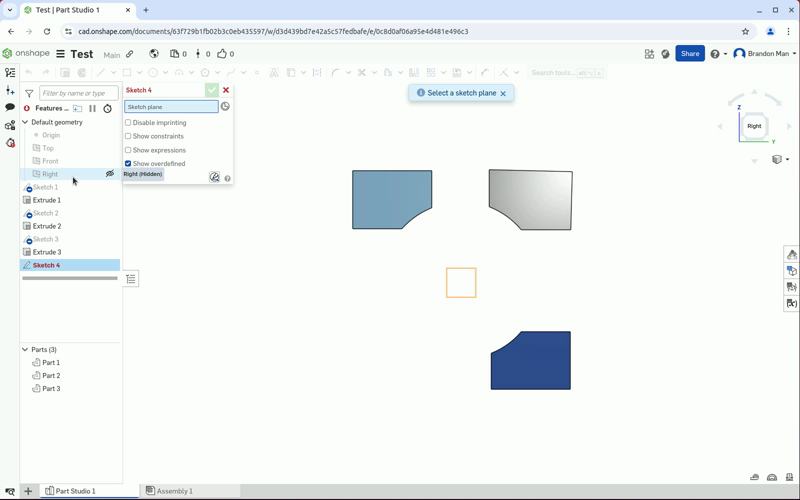
click(73, 176)
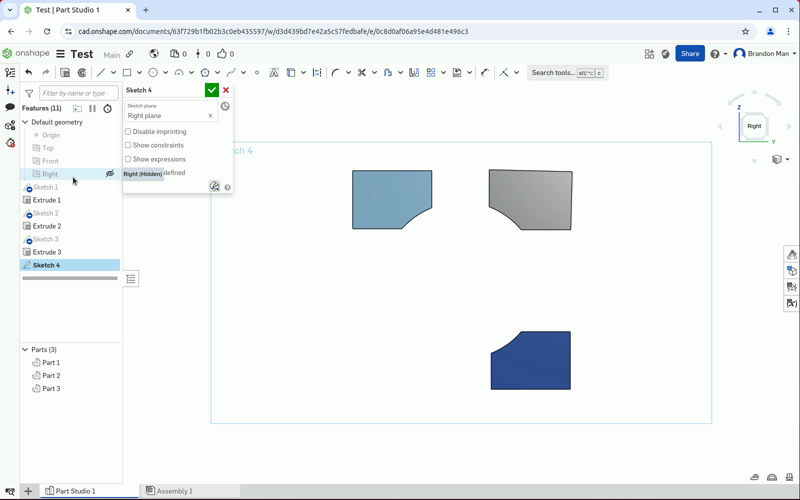
mouse_move(73, 352)
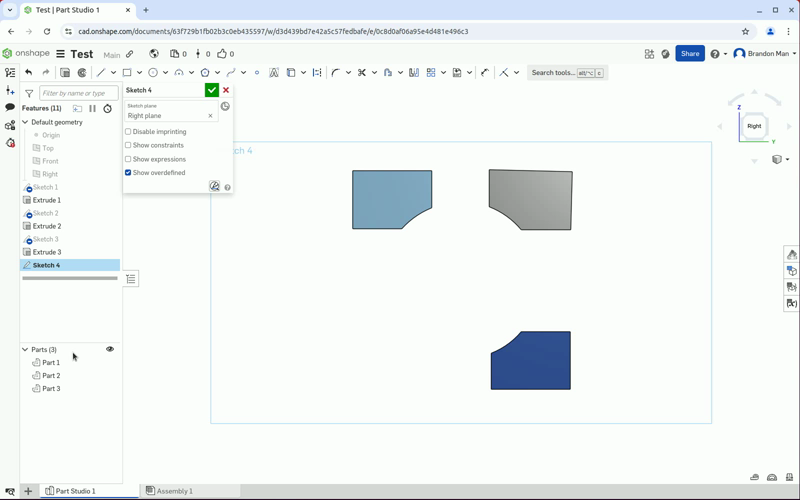
key(y)
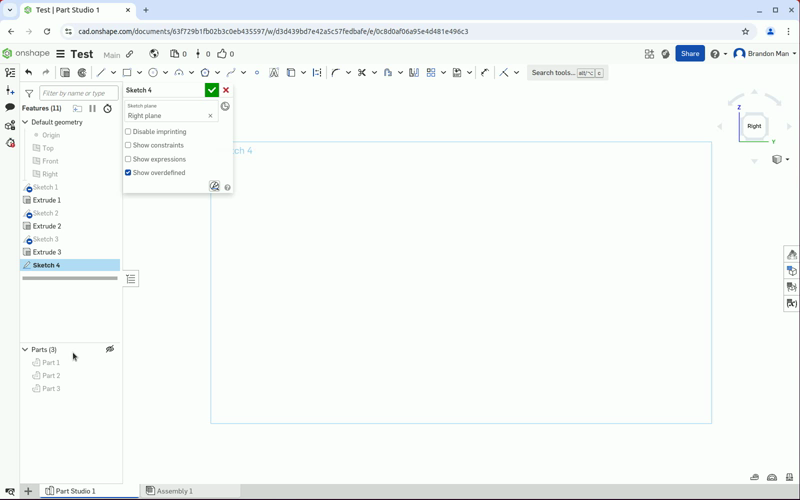
key(l)
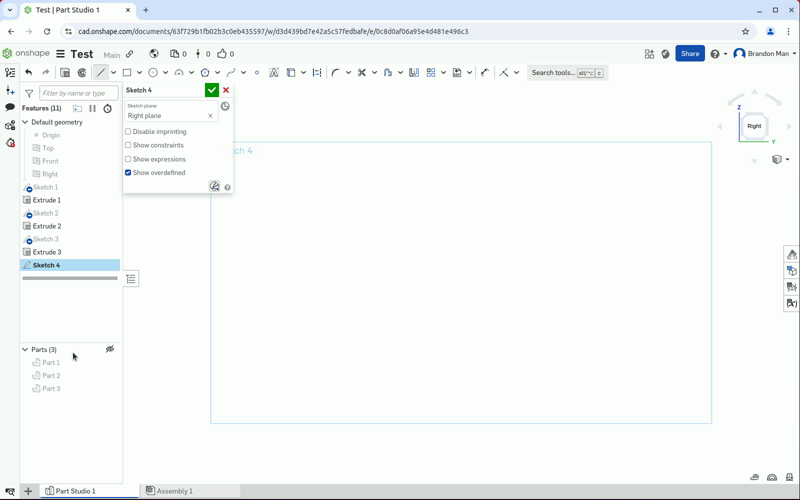
key_down(shift)
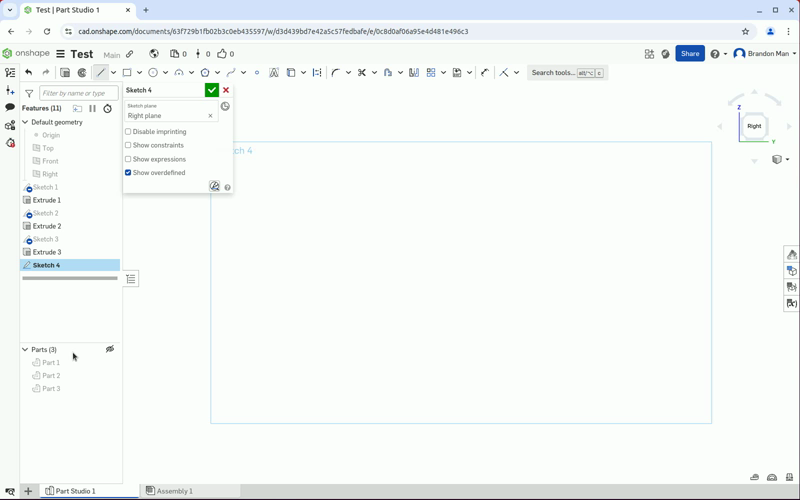
mouse_move(352, 390)
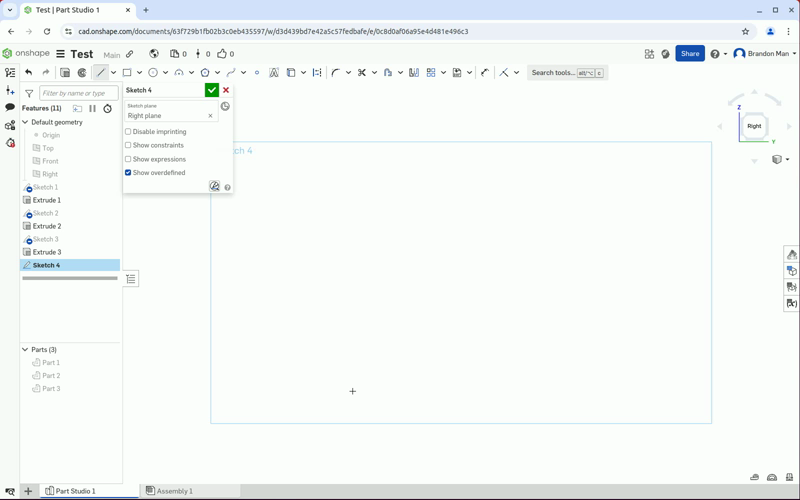
click(352, 390)
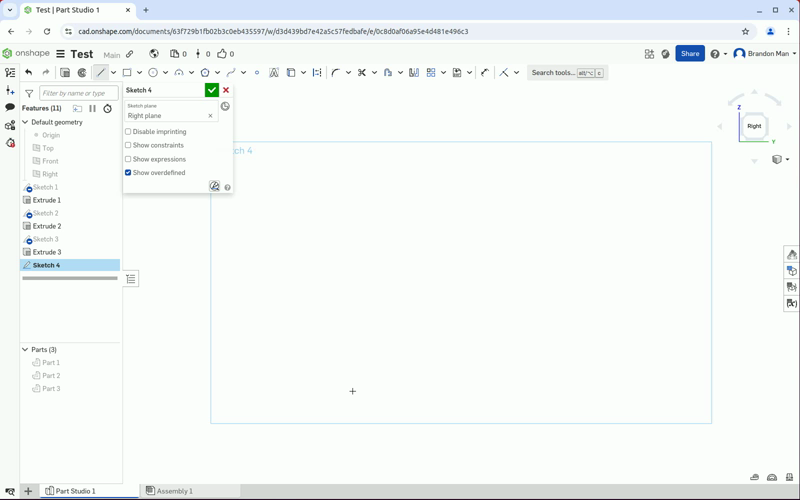
key_up(shift)
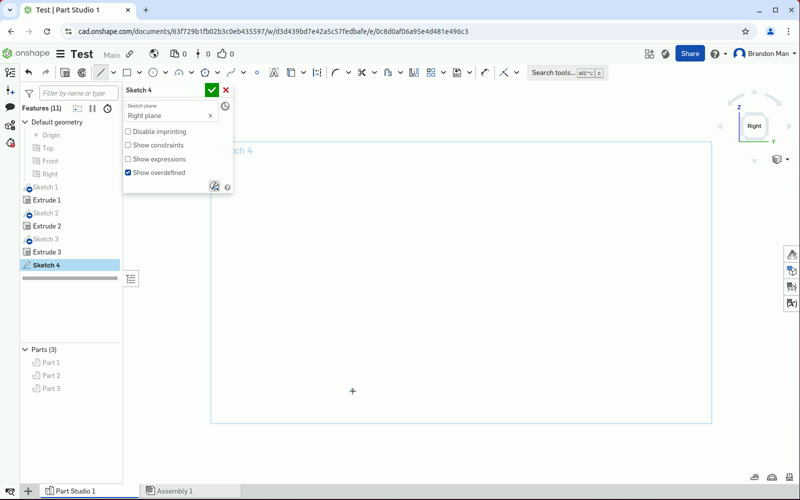
key_down(shift)
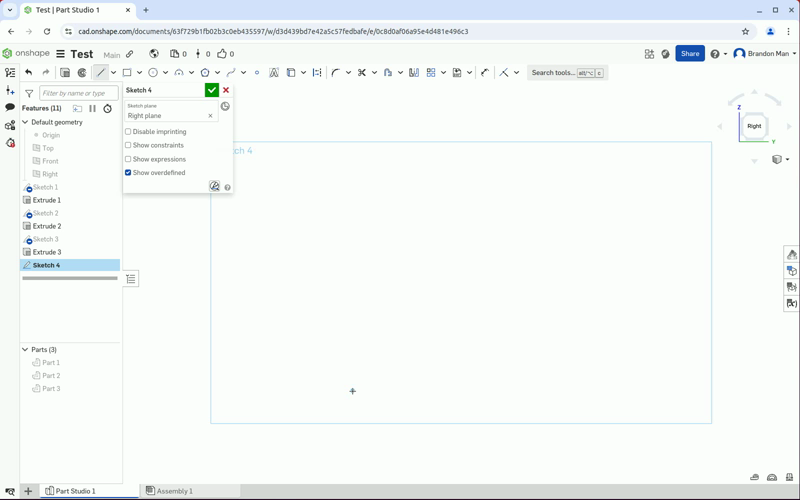
mouse_move(434, 390)
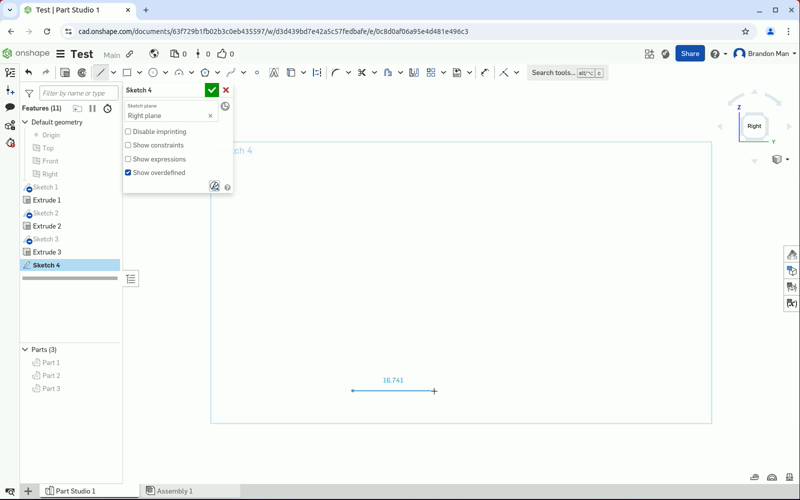
click(434, 390)
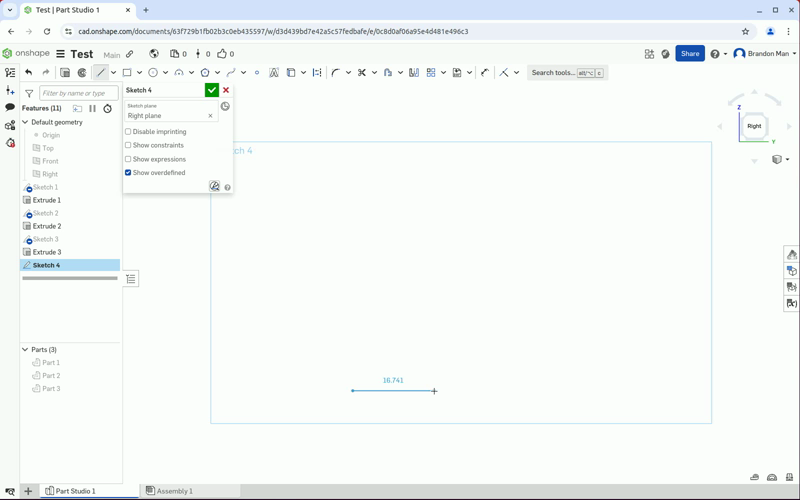
key_up(shift)
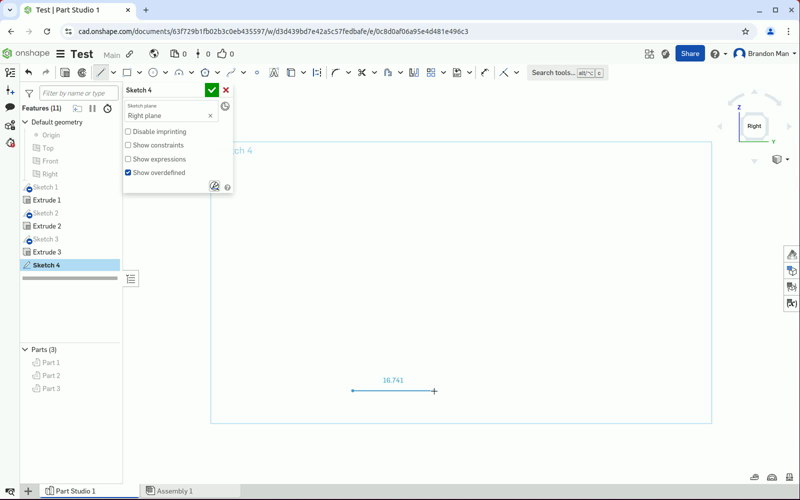
key_down(shift)
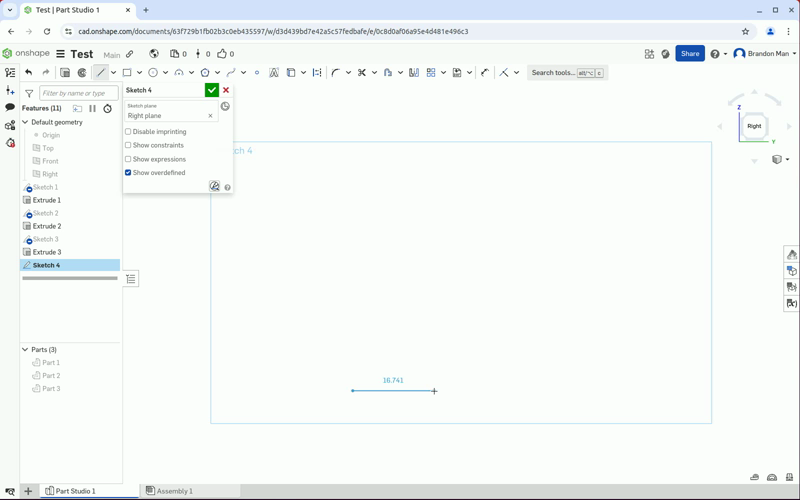
mouse_move(464, 390)
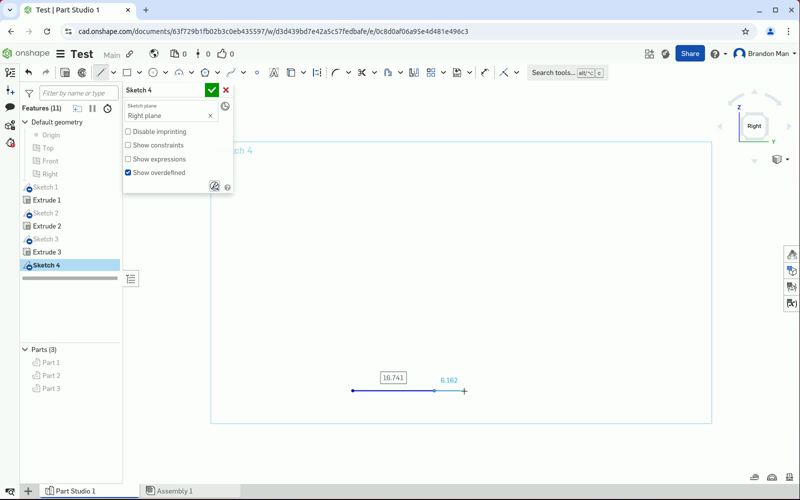
mouse_move(434, 354)
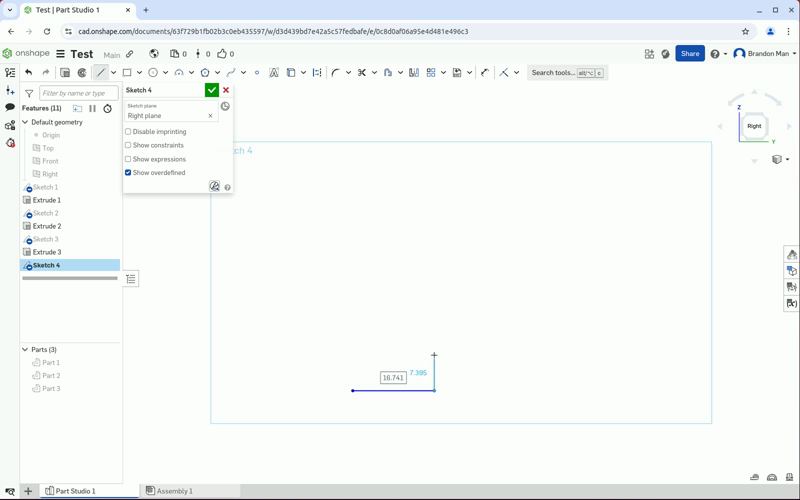
click(434, 354)
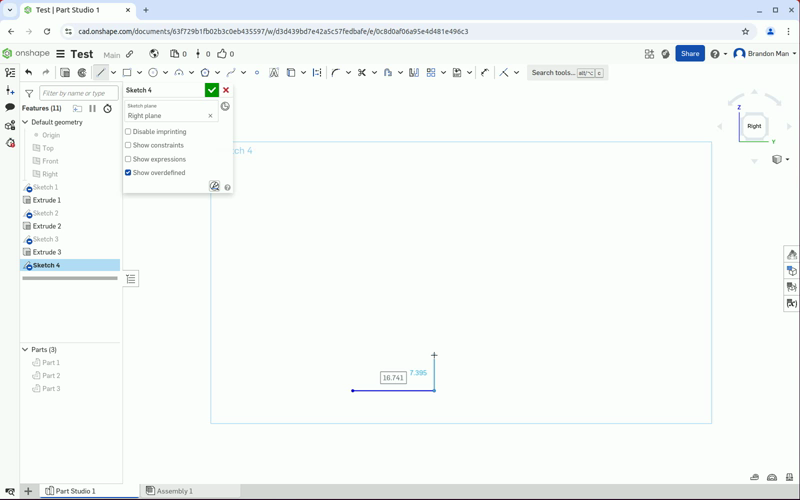
key_up(shift)
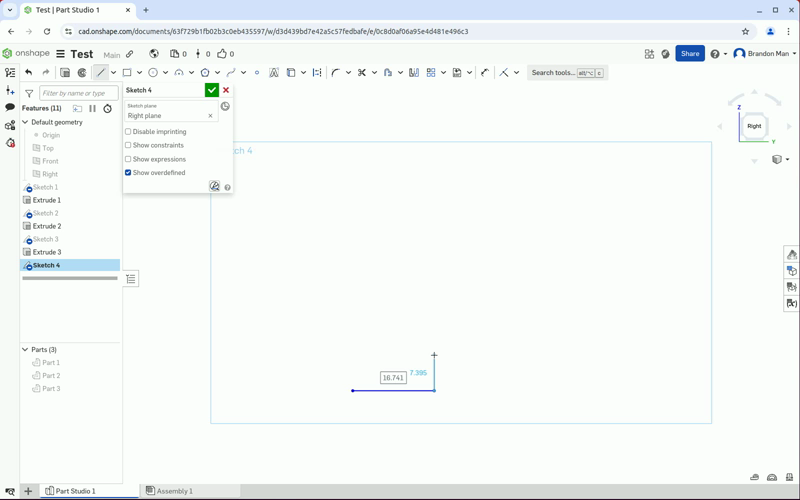
key(esc)
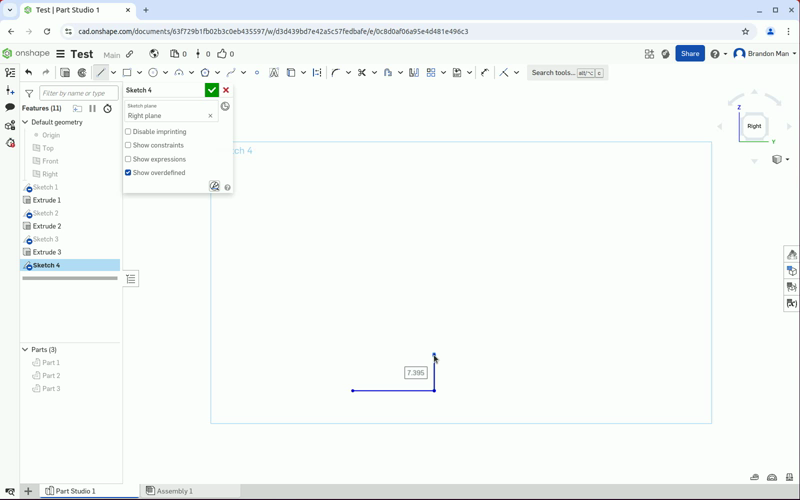
key(a)
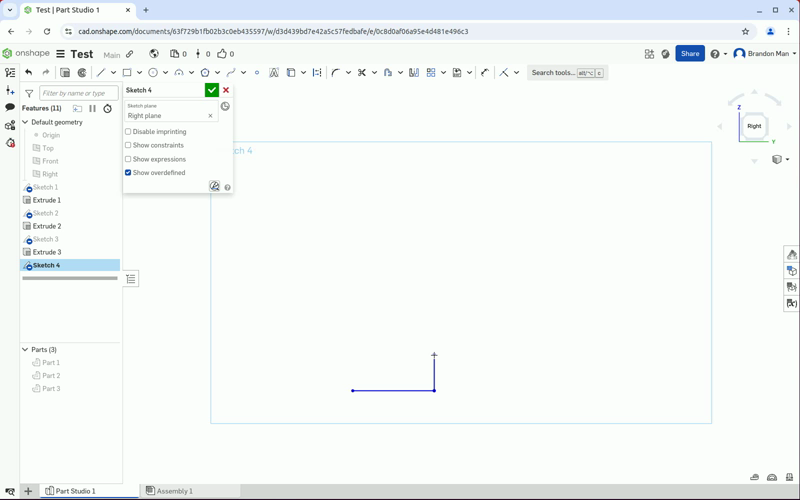
mouse_move(434, 354)
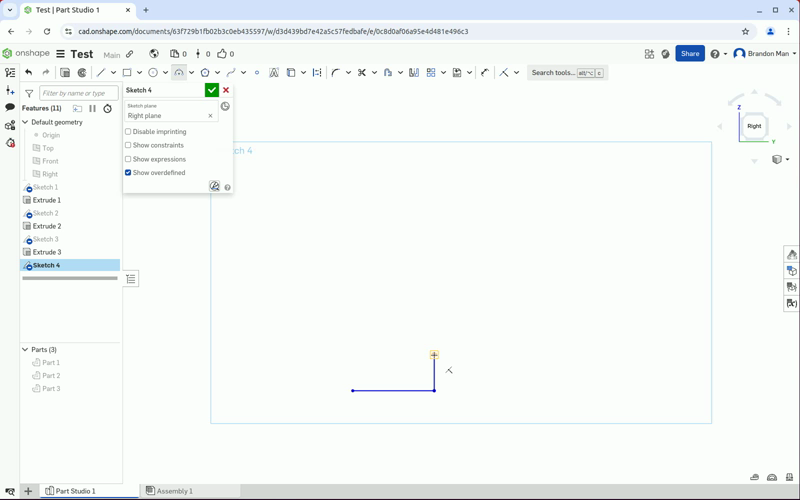
click(434, 354)
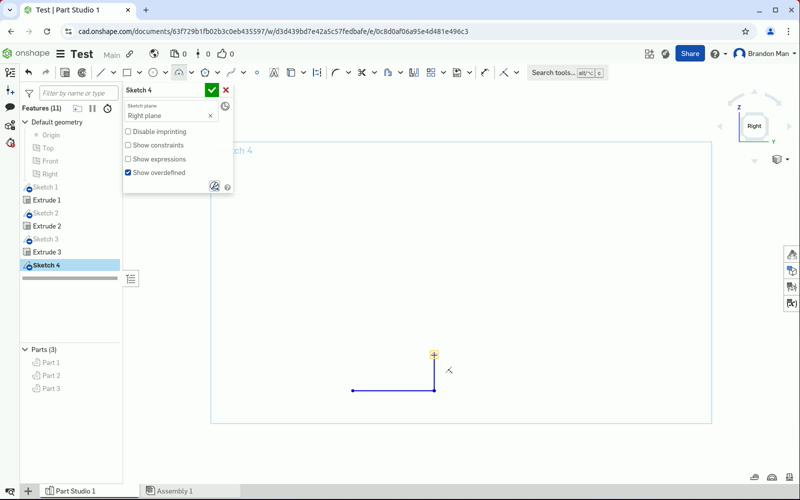
key_down(shift)
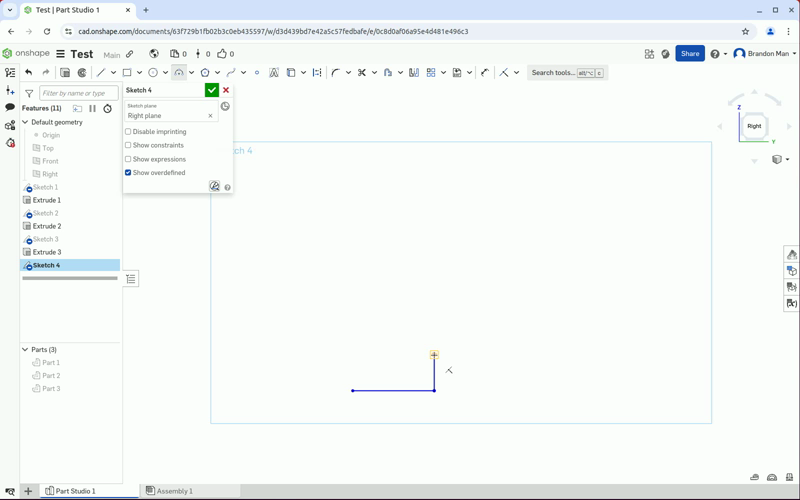
mouse_move(401, 331)
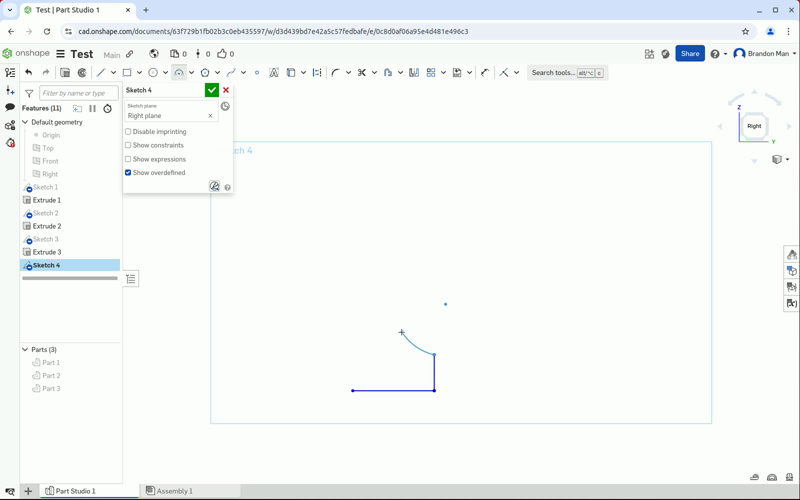
click(401, 331)
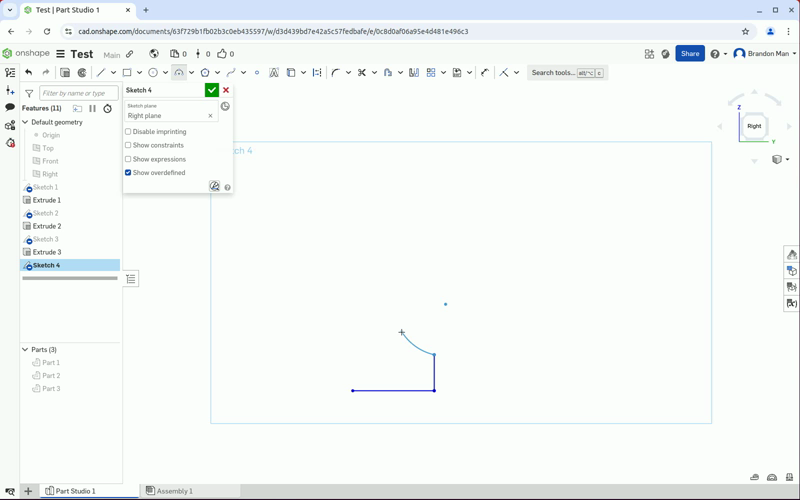
mouse_move(416, 345)
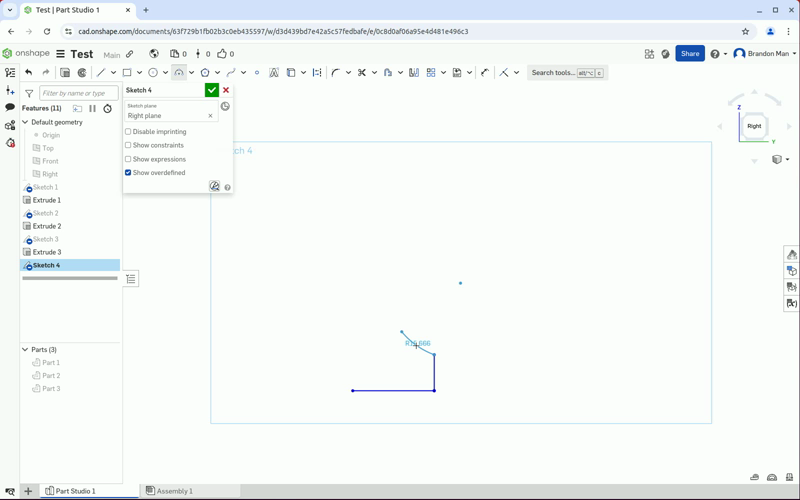
click(416, 345)
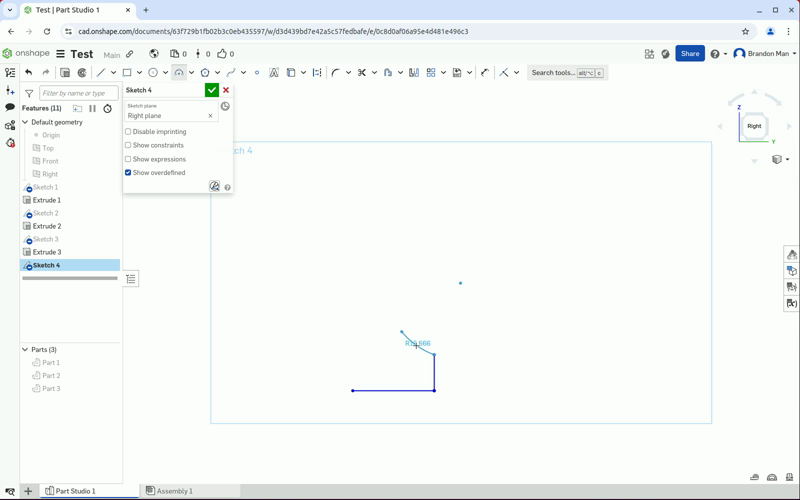
key_up(shift)
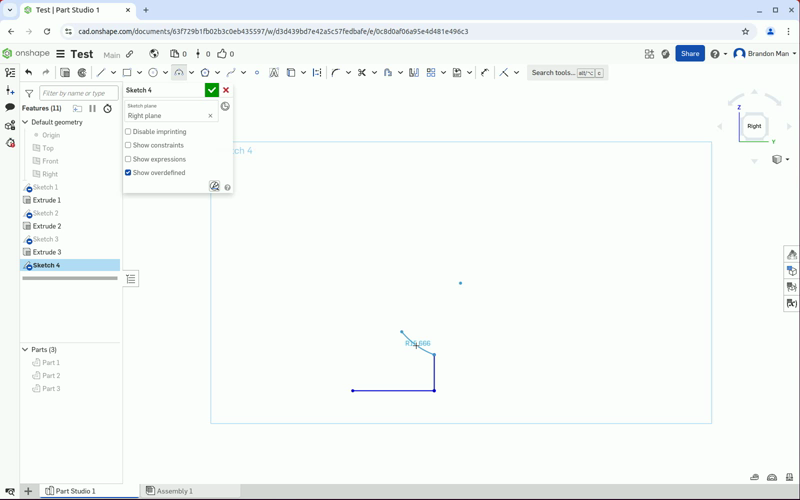
key(esc)
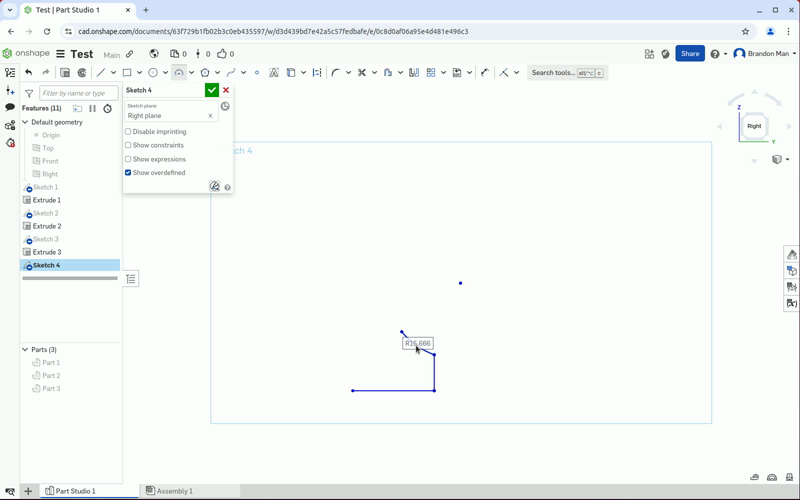
key(l)
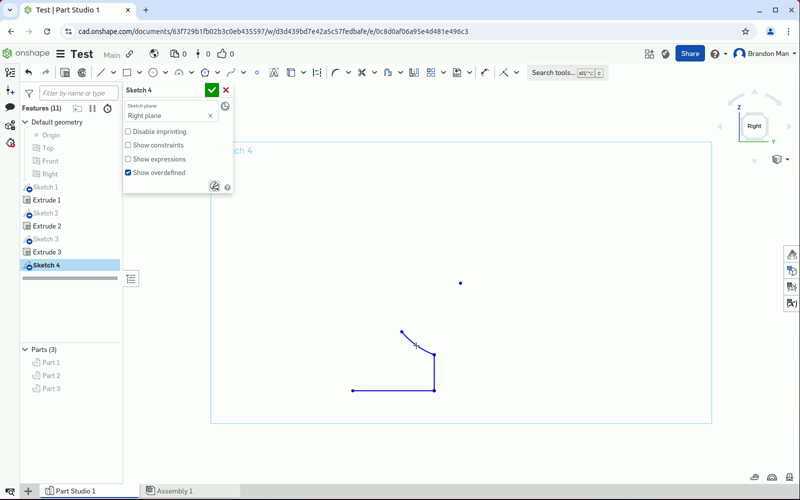
mouse_move(401, 331)
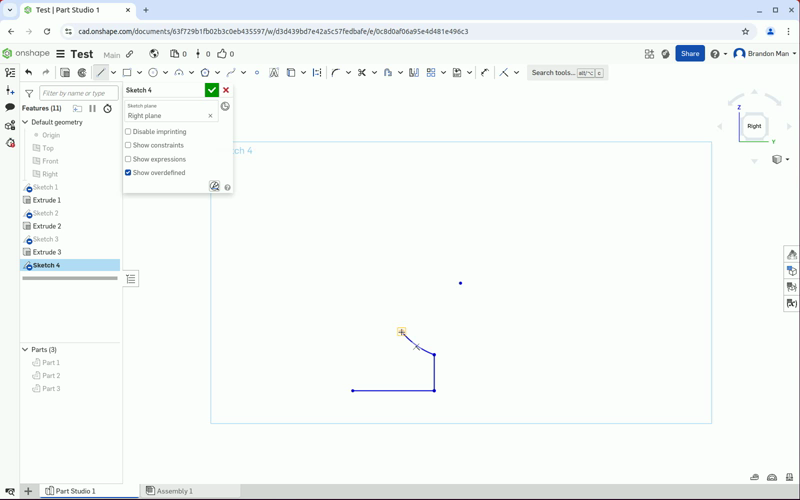
click(401, 331)
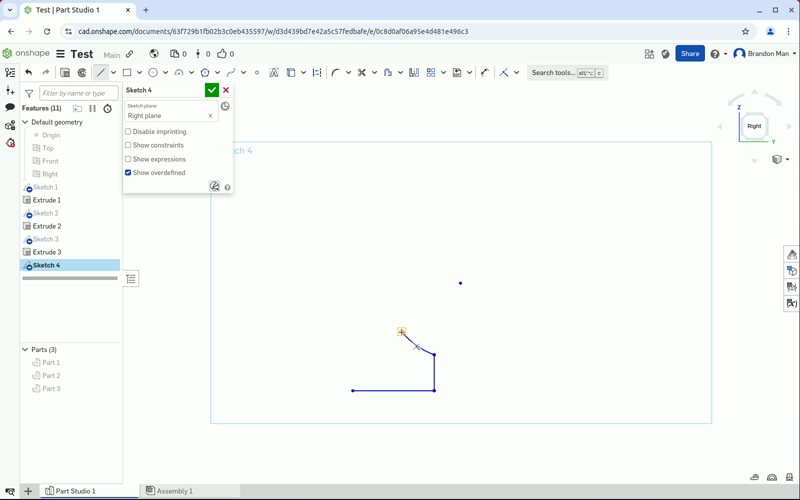
key_down(shift)
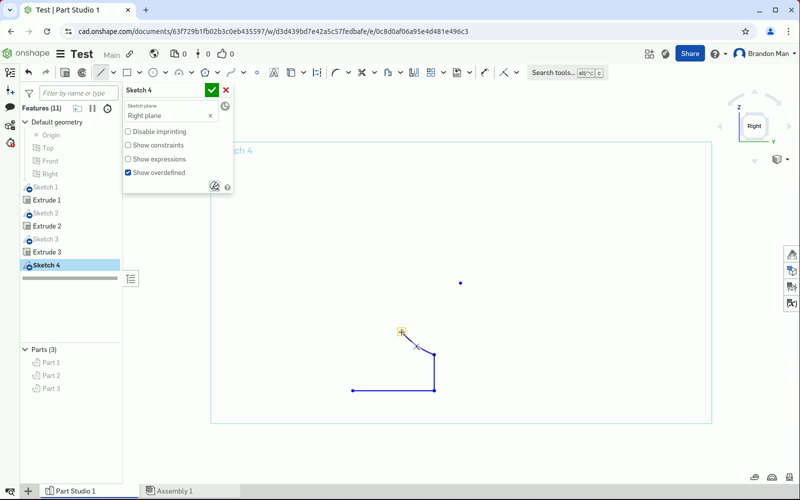
mouse_move(431, 331)
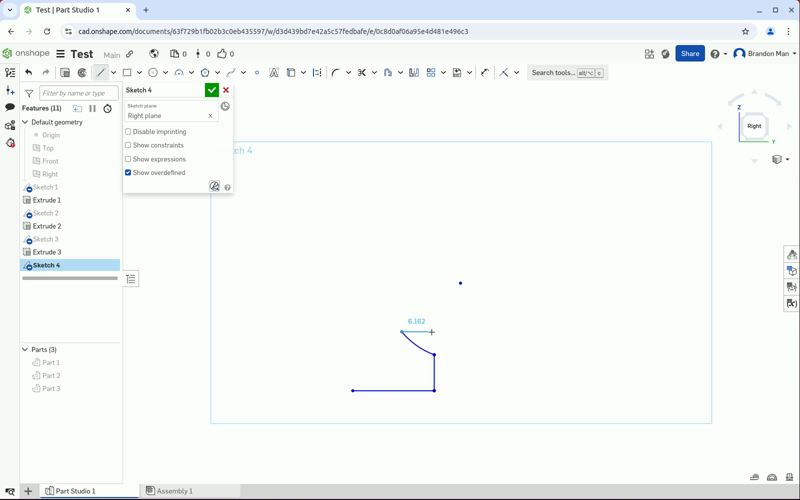
mouse_move(352, 331)
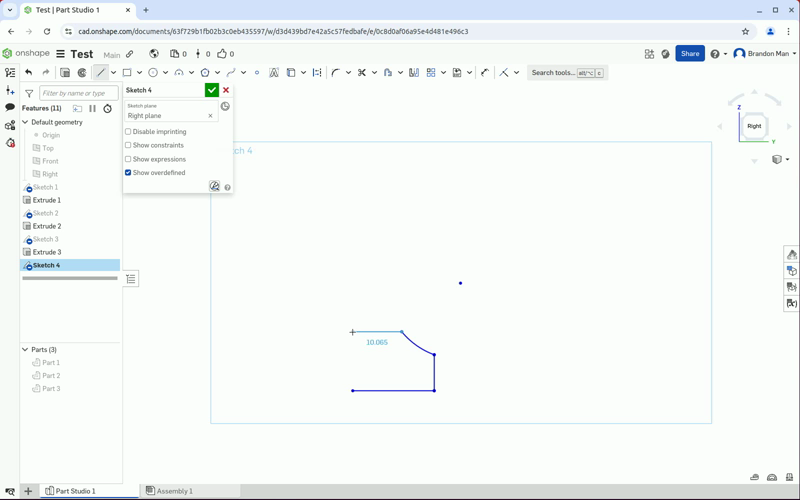
click(352, 331)
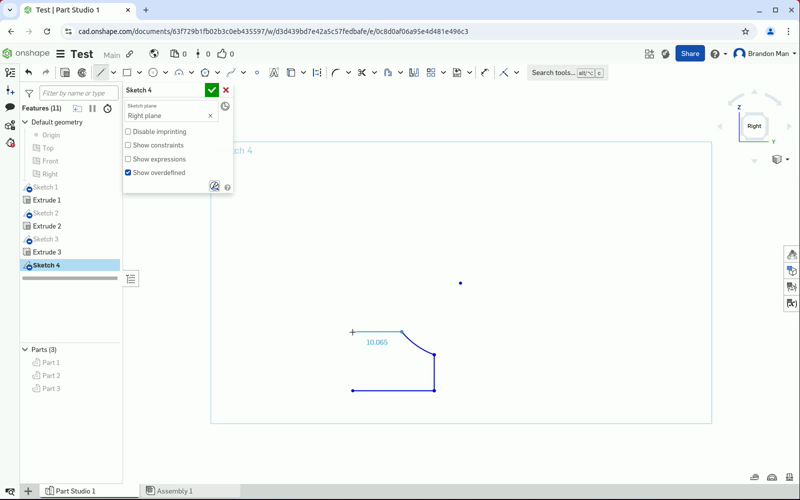
key_up(shift)
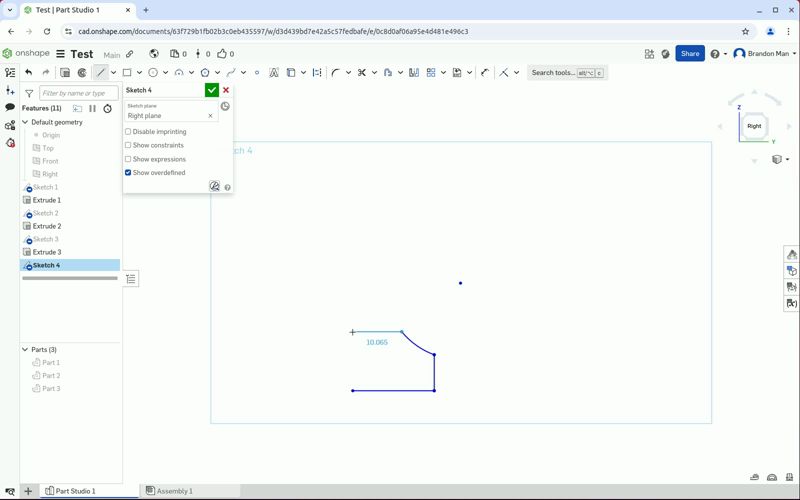
mouse_move(382, 331)
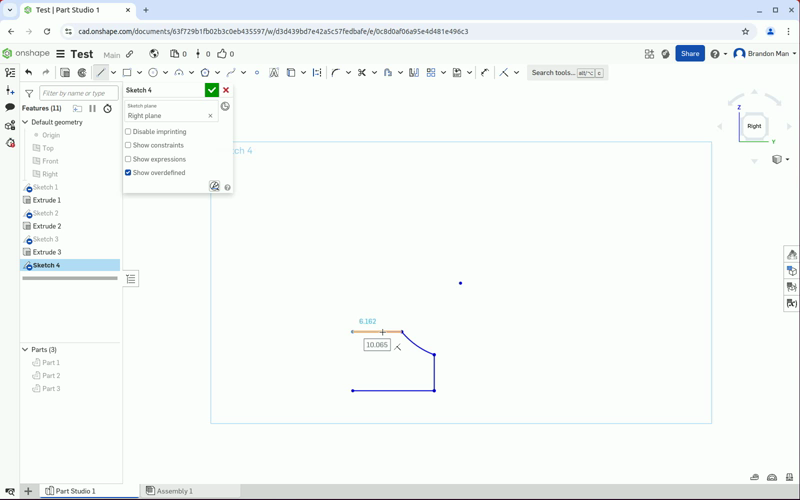
key_down(shift)
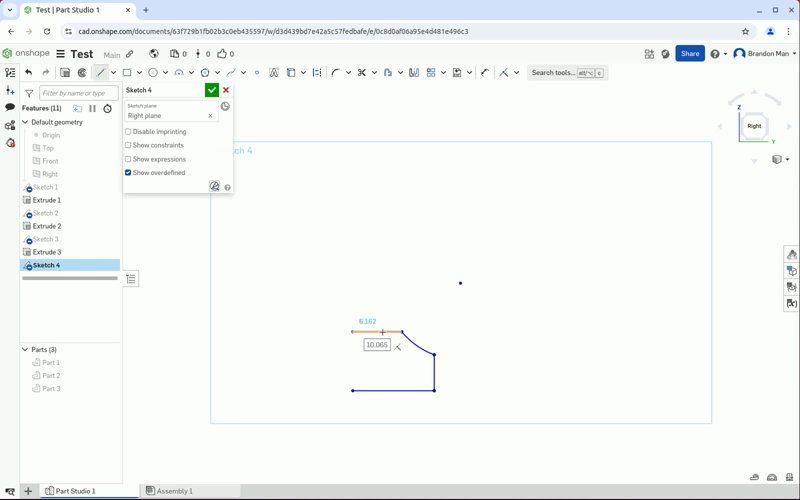
mouse_move(352, 390)
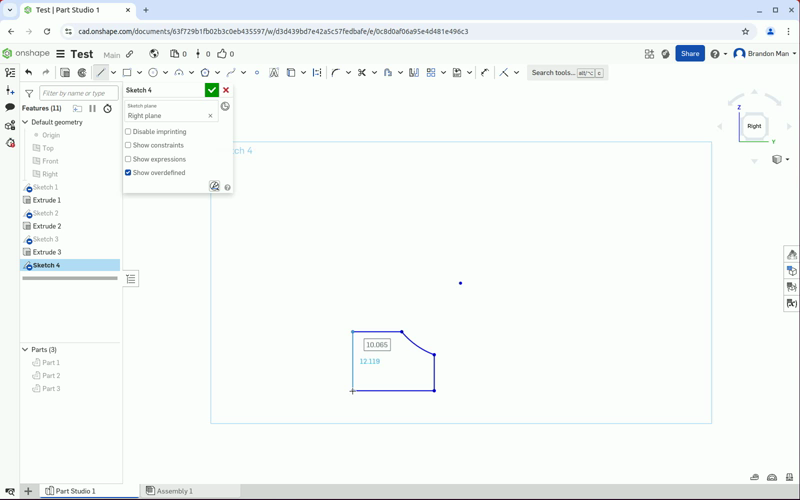
key_up(shift)
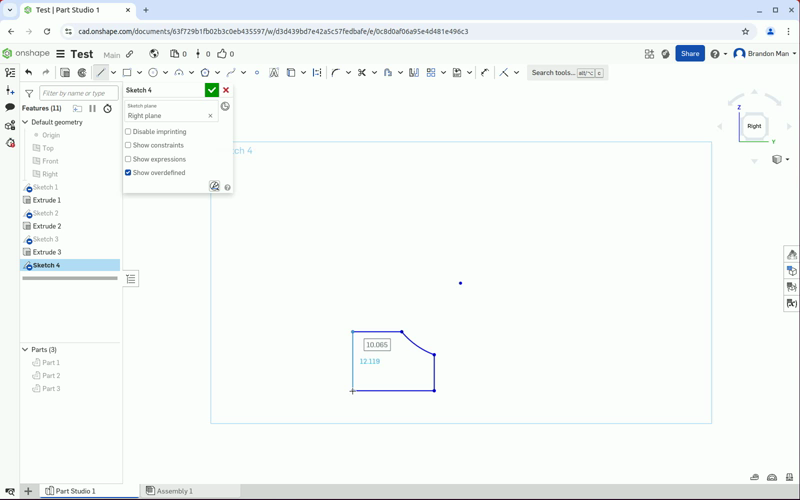
click(352, 390)
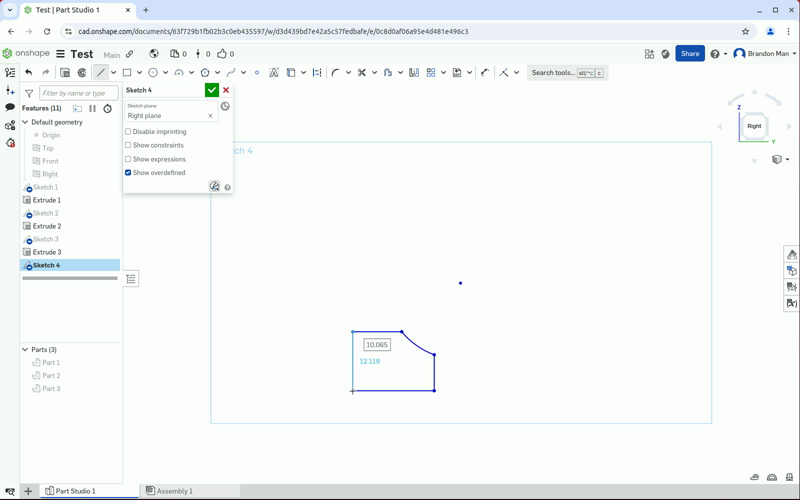
key(esc)
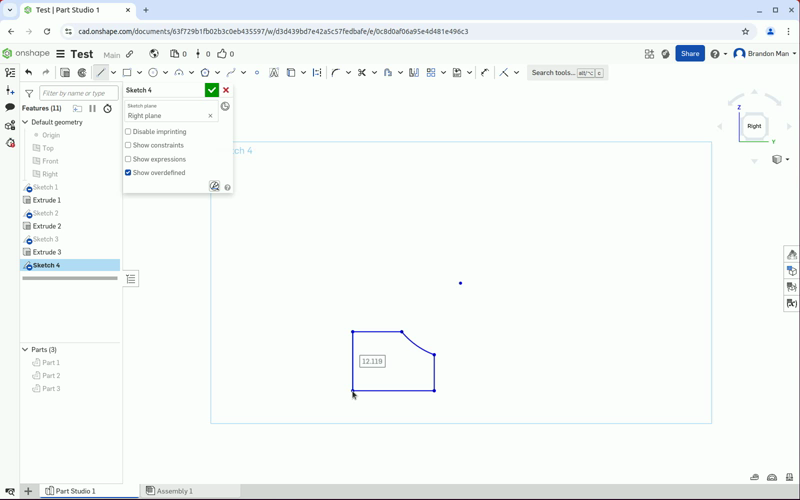
mouse_move(411, 345)
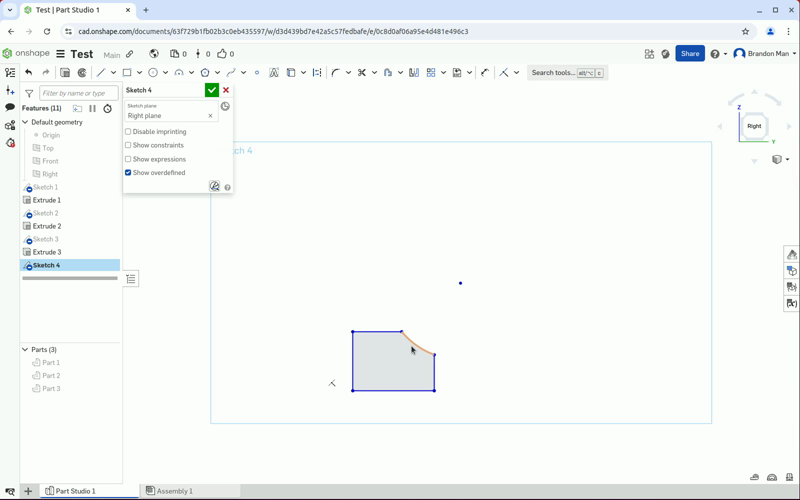
click(411, 345)
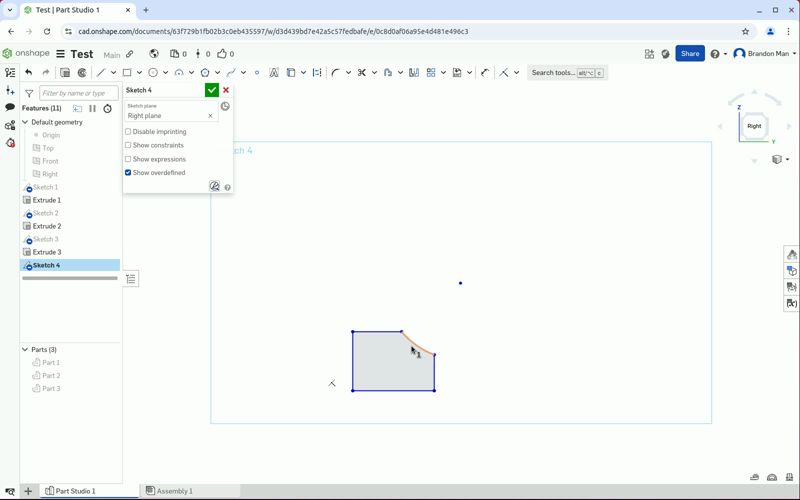
mouse_move(73, 352)
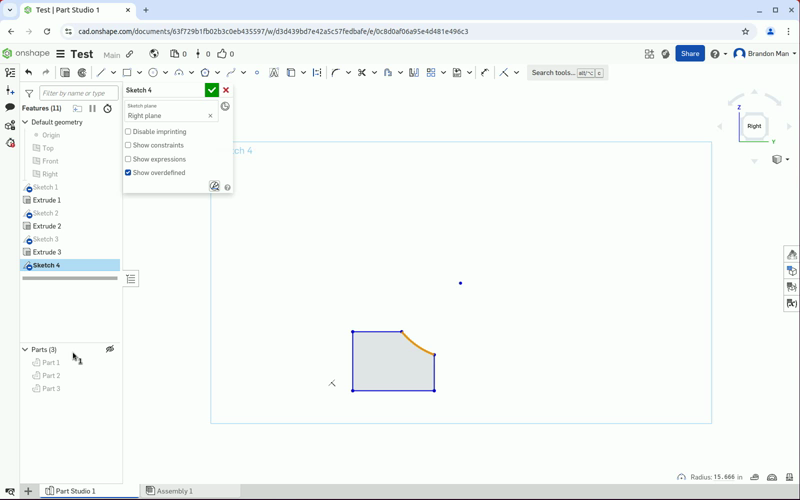
key(shift+y)
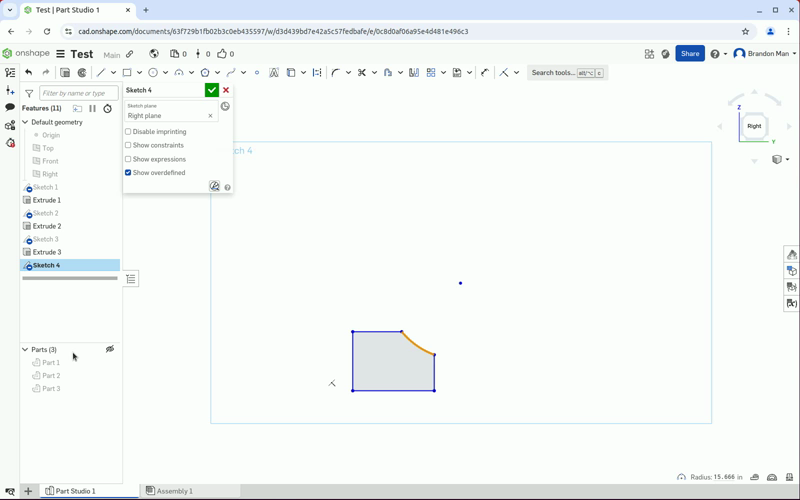
key(shift+e)
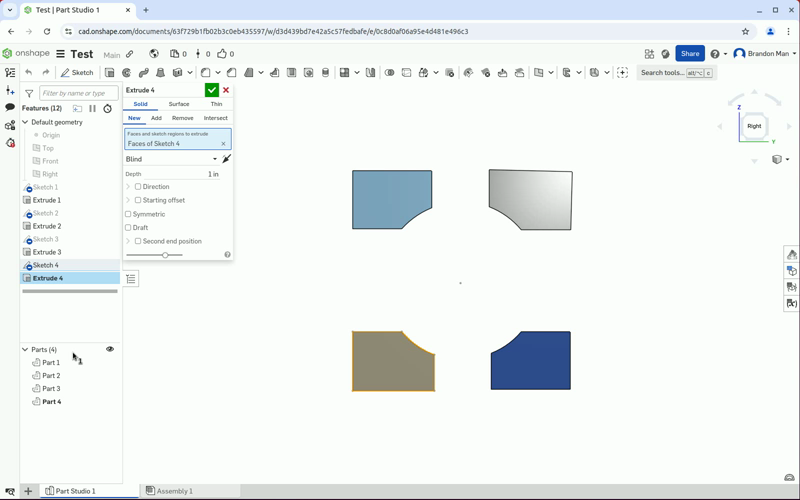
mouse_move(143, 106)
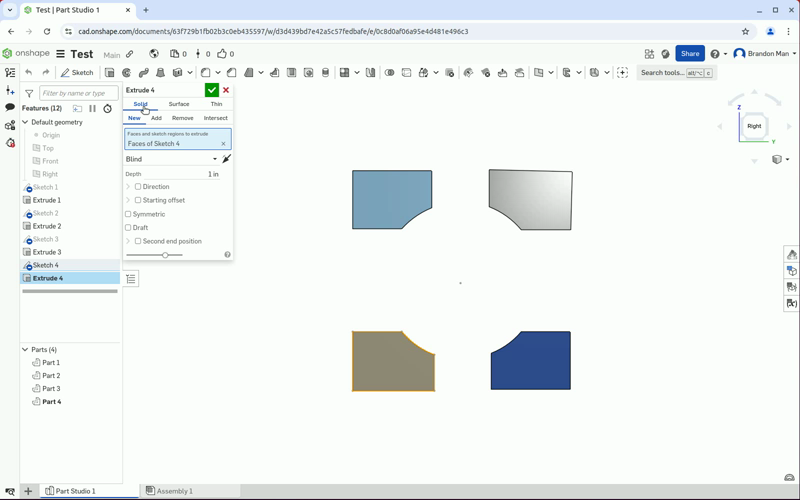
click(143, 106)
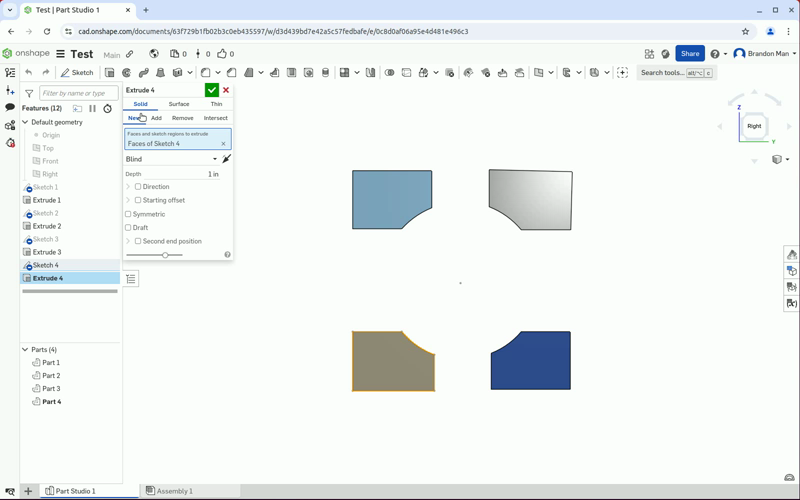
mouse_move(137, 120)
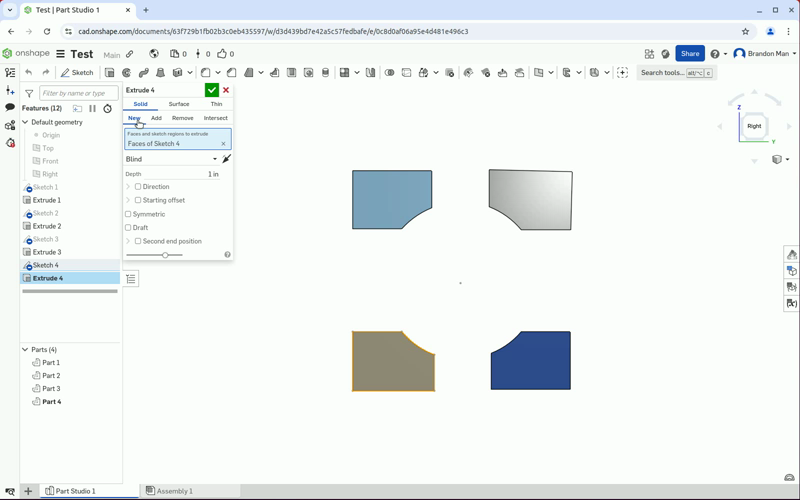
click(137, 120)
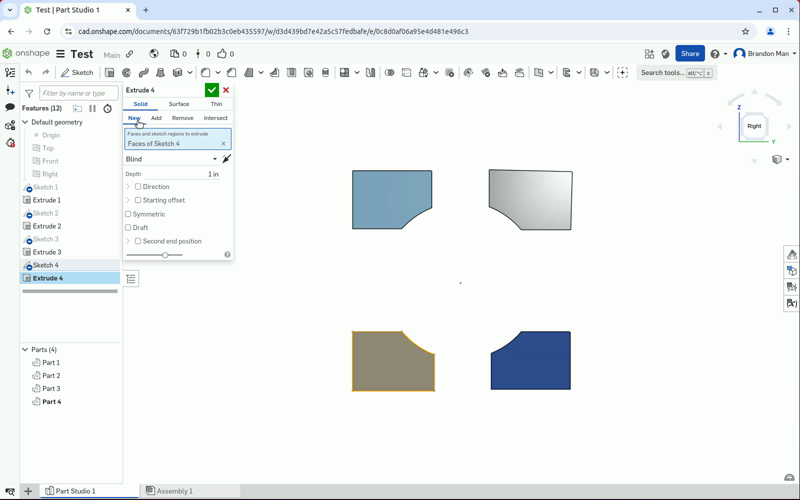
key(tab, 4)
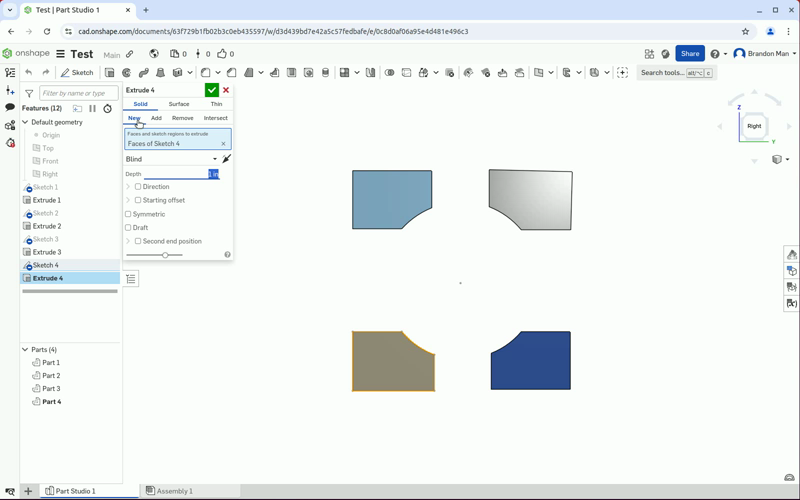
text(-5.296)
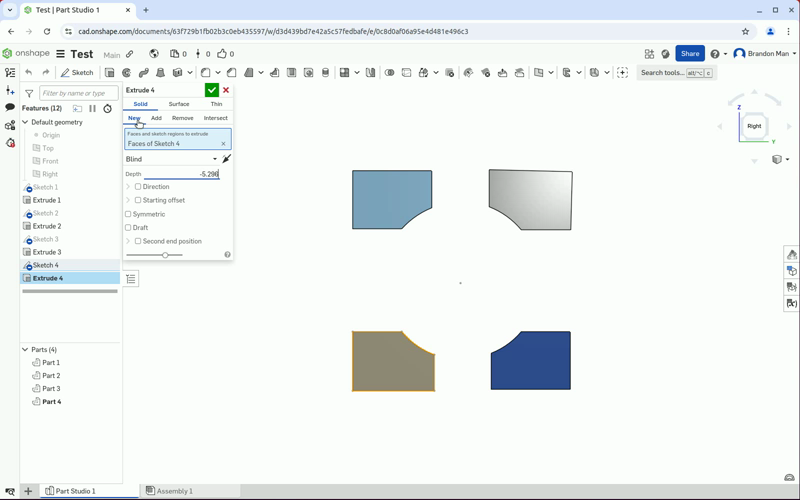
key(enter)
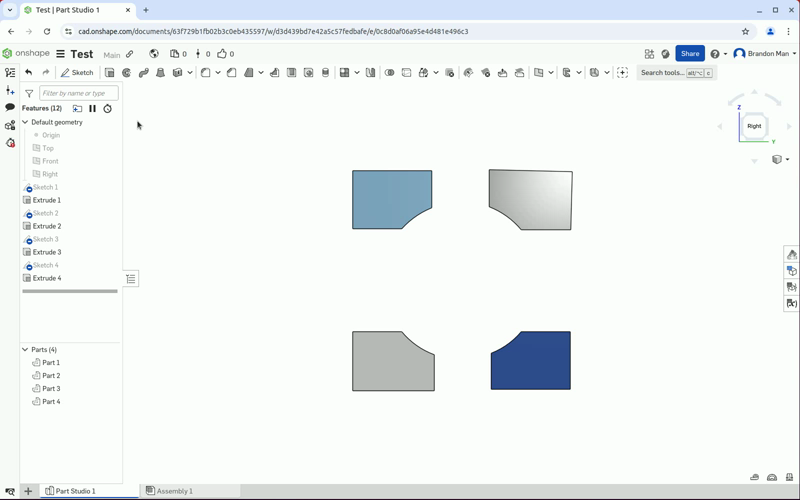
key(shift+h)
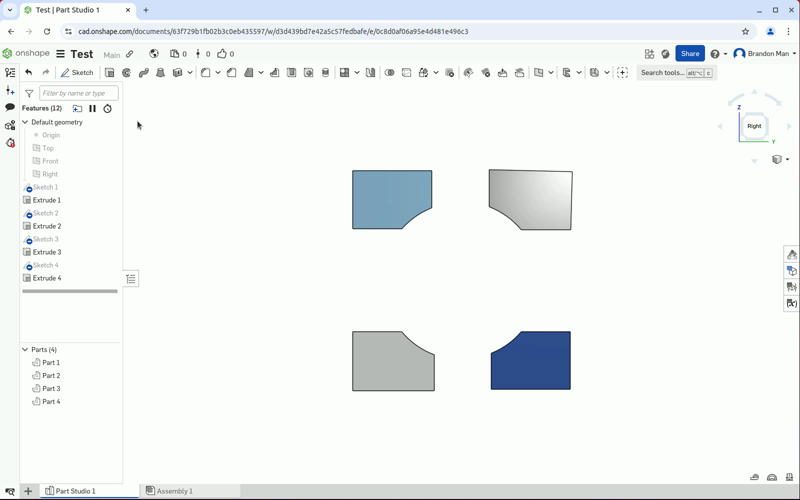
key(shift+h)
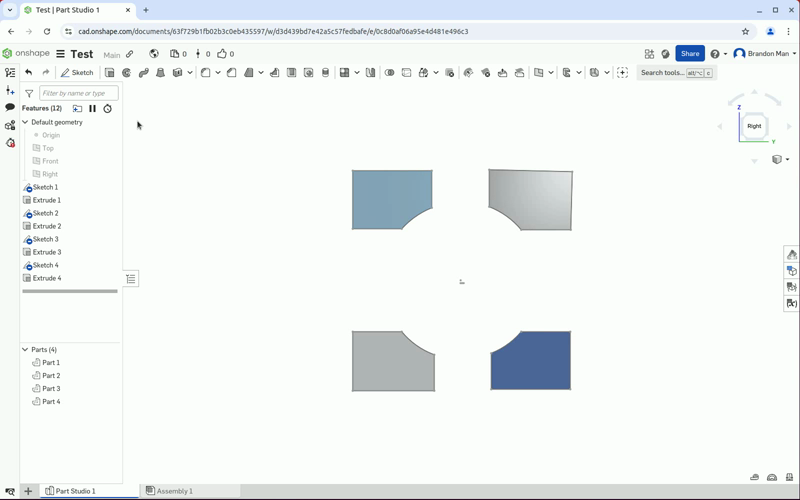
key(shift+7)
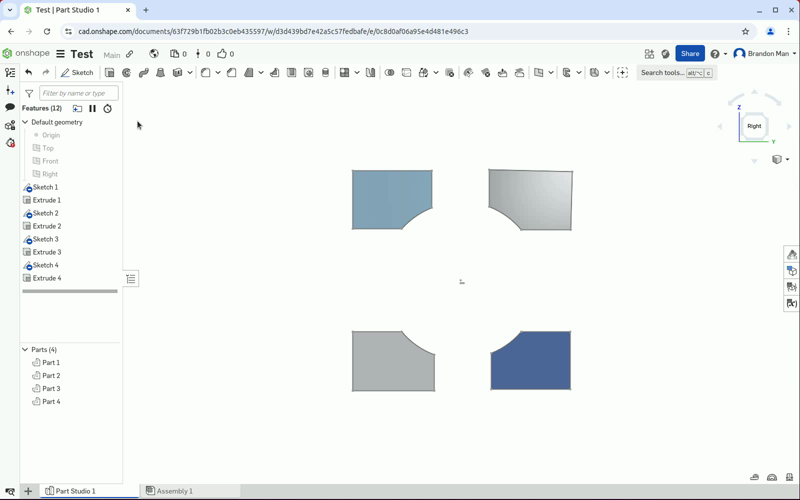
key(right, 2)
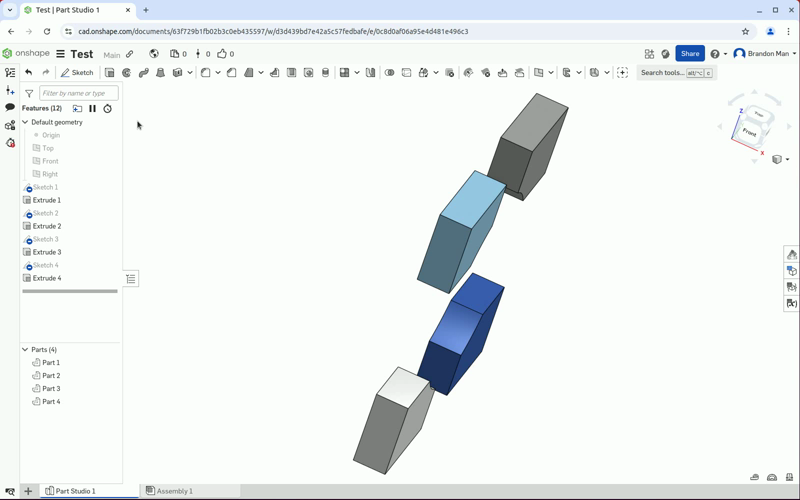
key(down, 2)
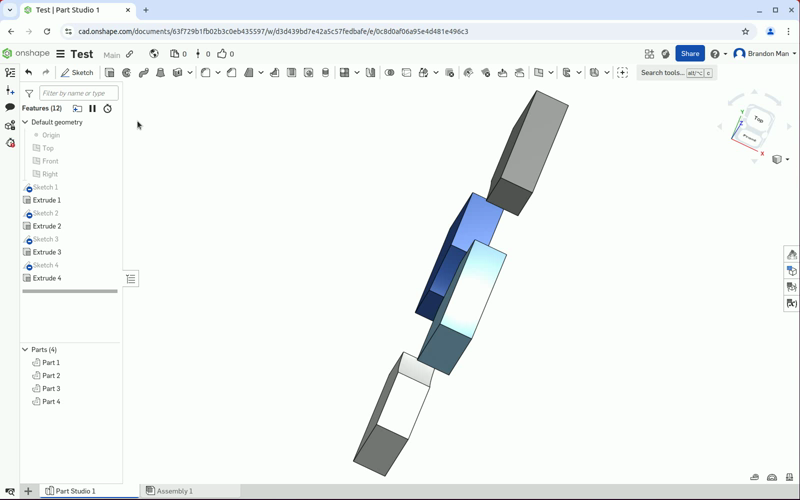
key(up, 2)
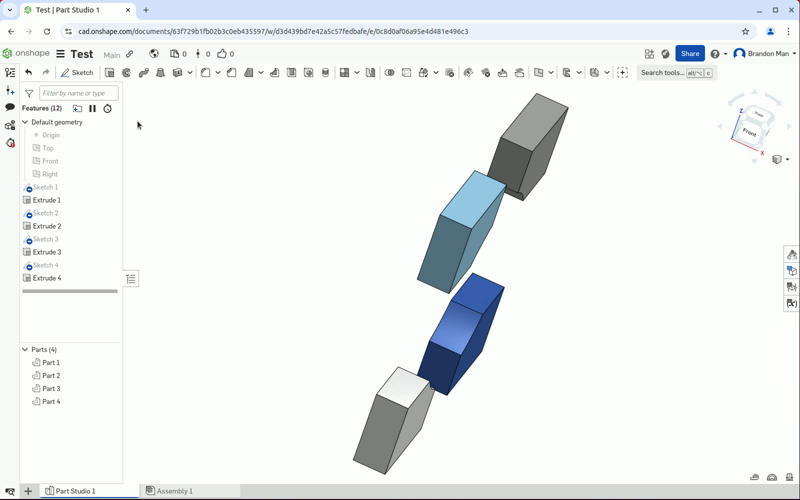
key(left, 2)
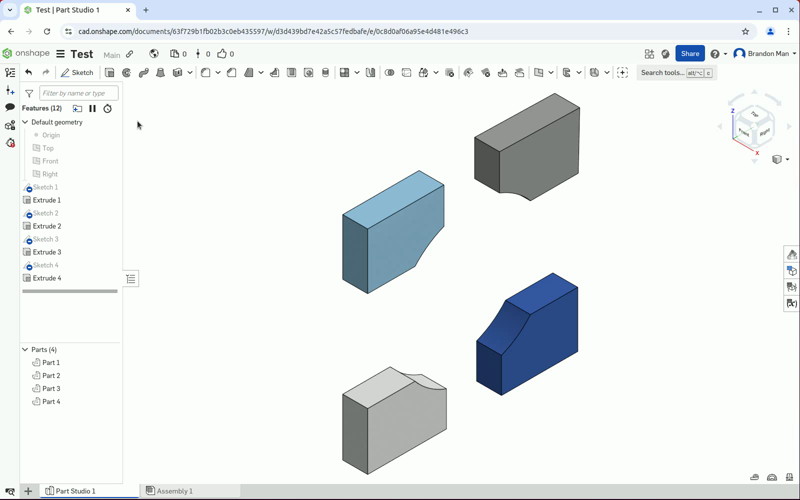
mouse_move(73, 189)
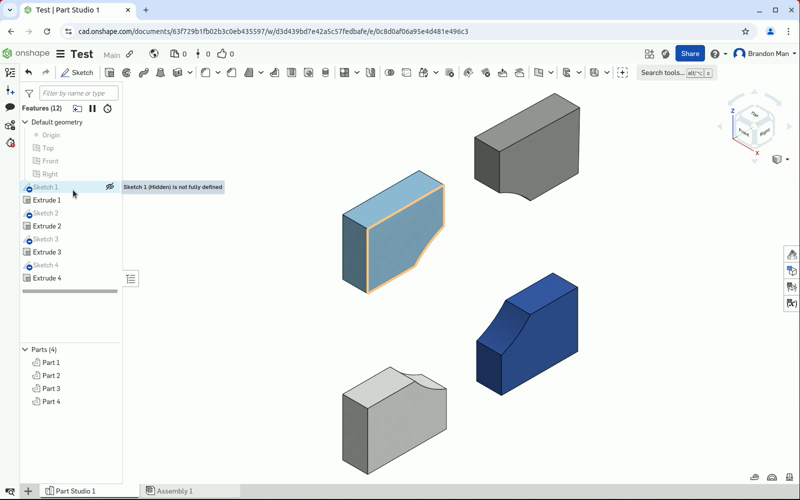
click(73, 189)